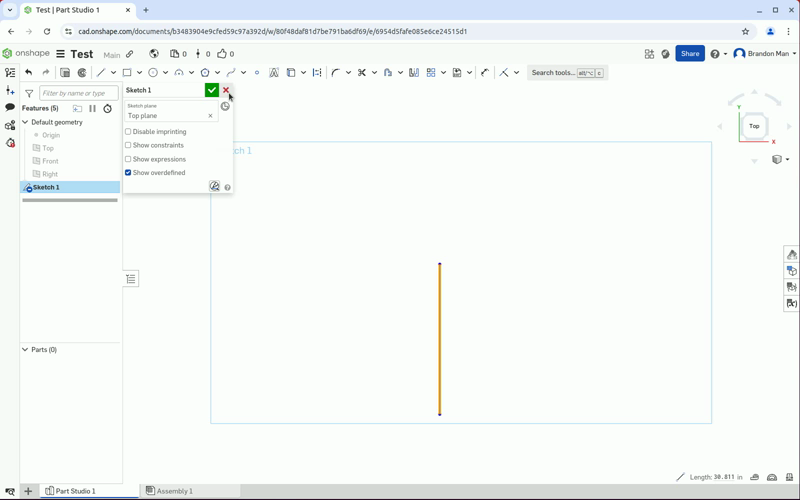
key(shift+h)
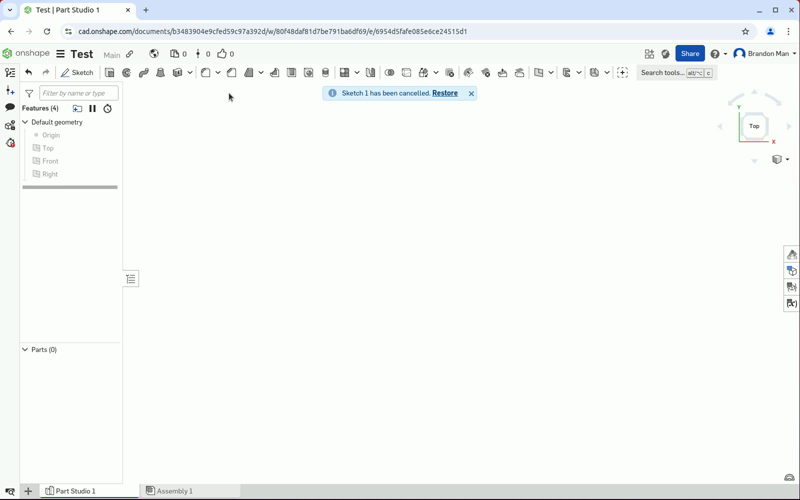
mouse_move(73, 352)
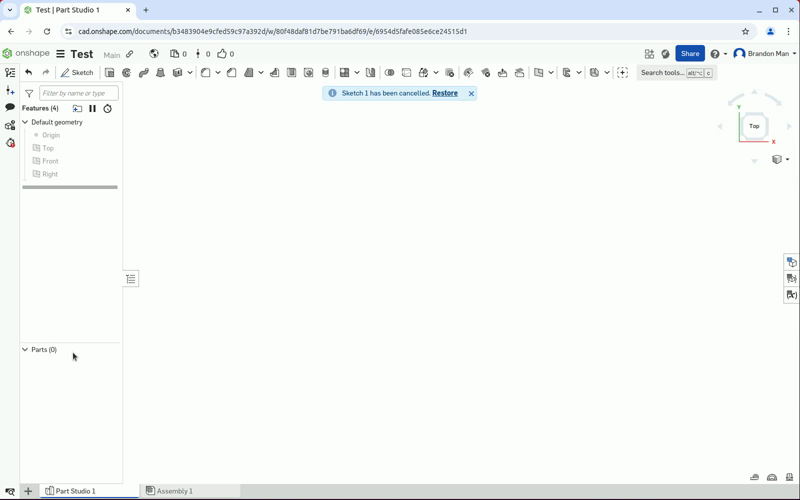
key(y)
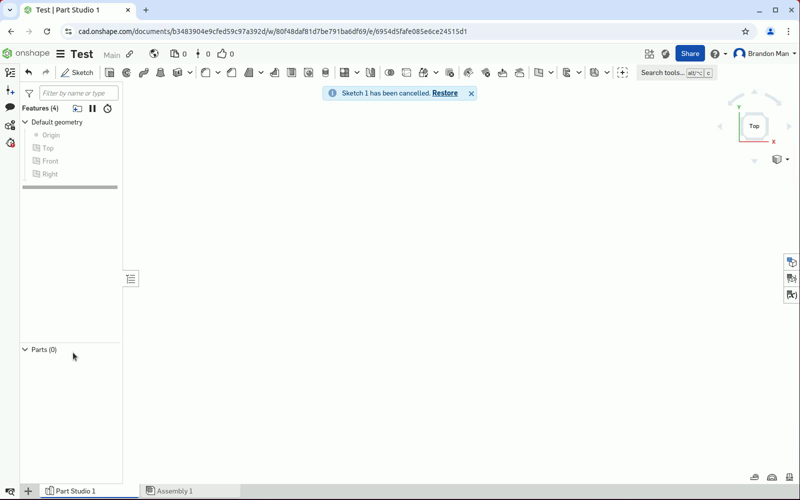
key(shift+p)
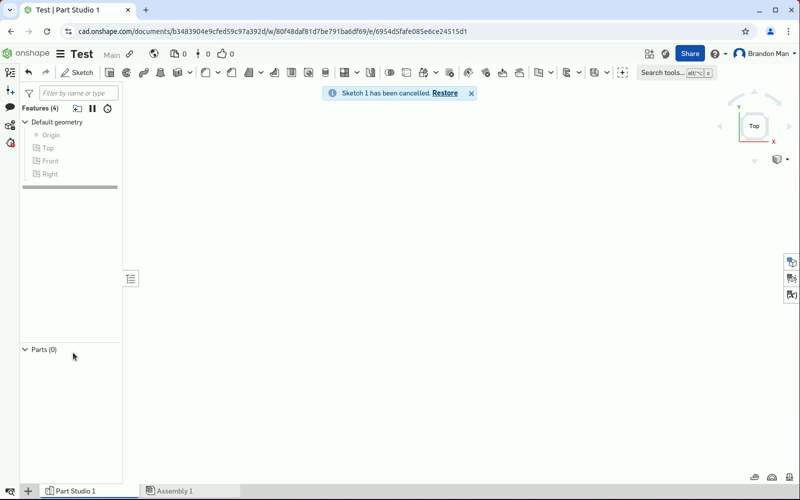
key(space)
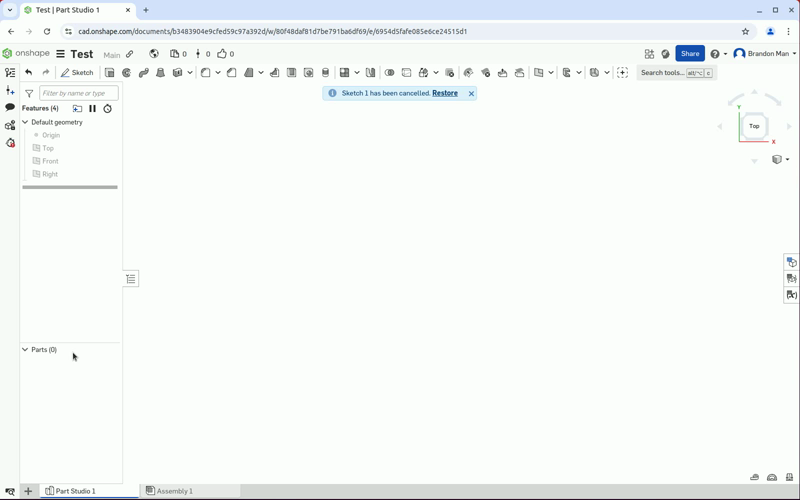
key_down(shift)
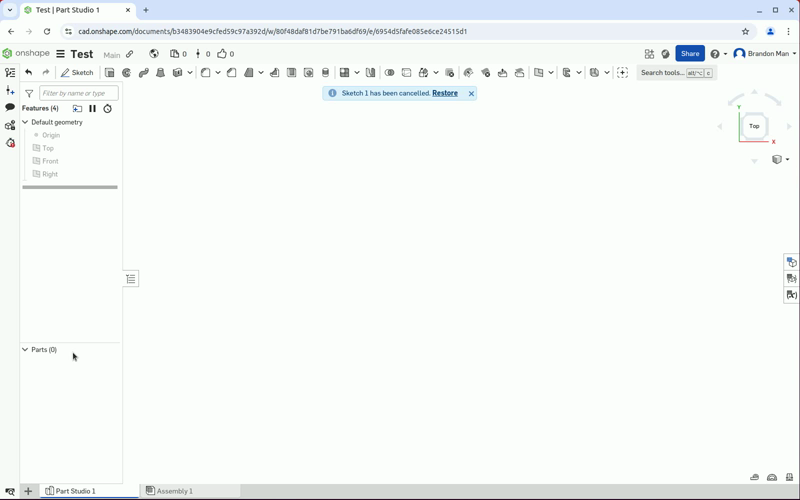
key(up)
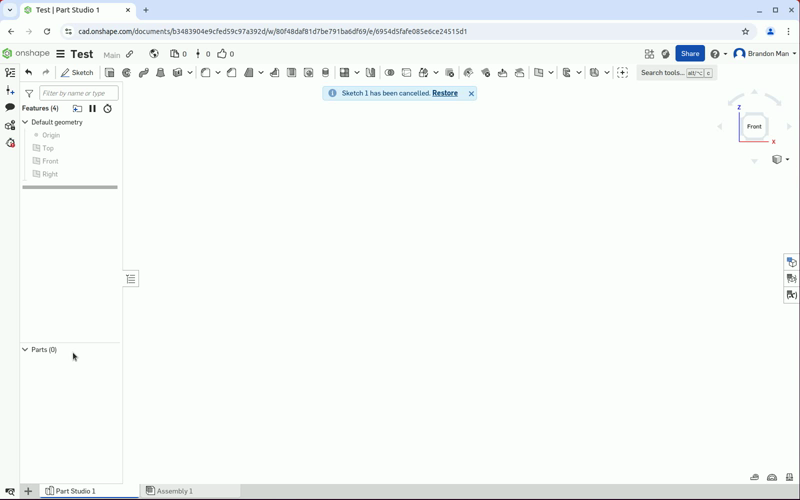
key_up(shift)
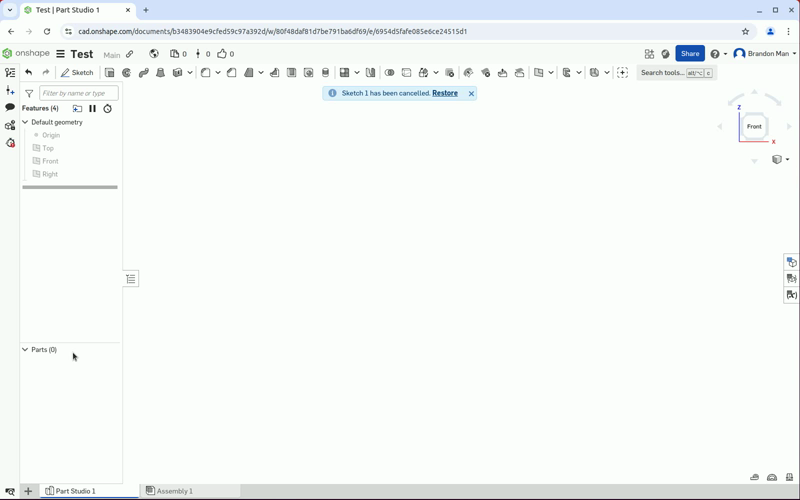
mouse_move(73, 352)
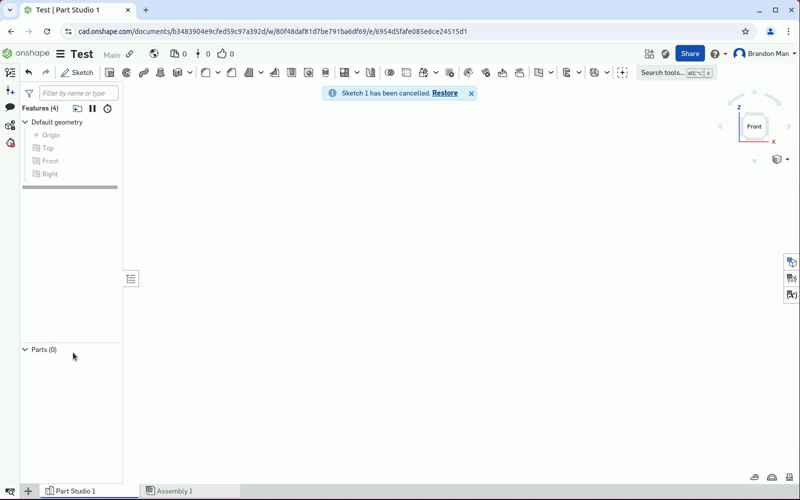
key(shift+y)
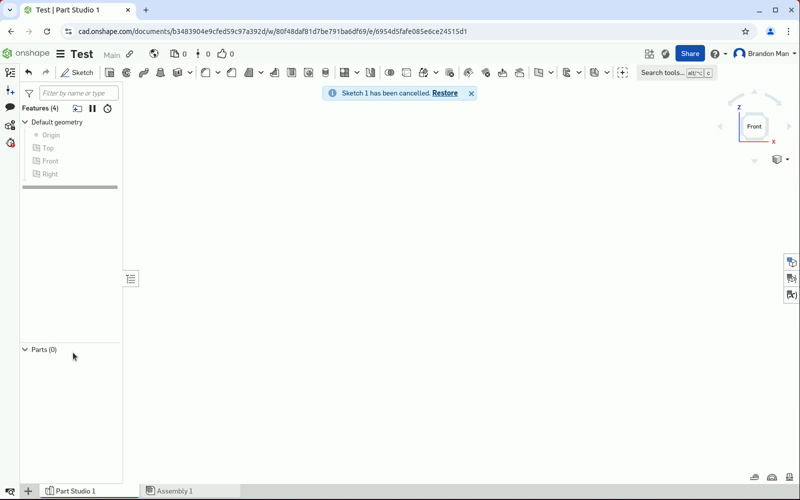
key(shift+s)
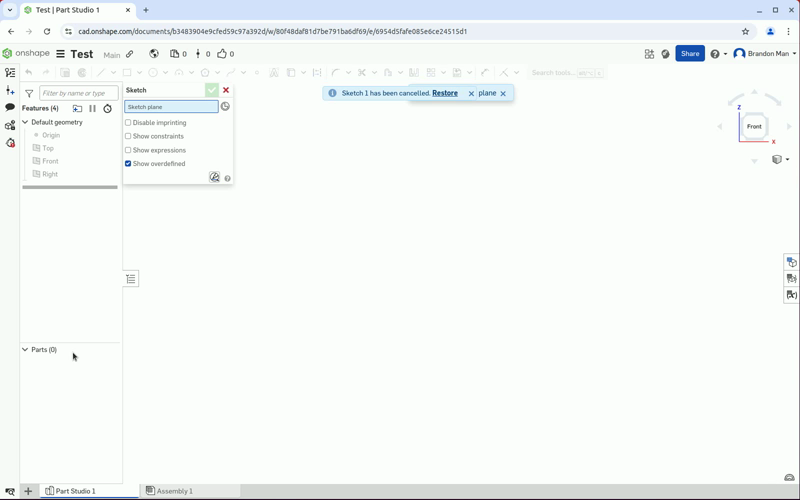
mouse_move(73, 163)
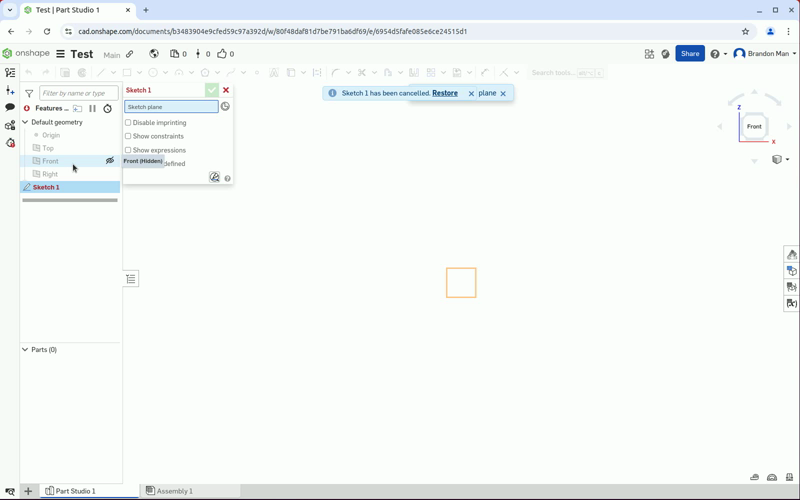
click(73, 163)
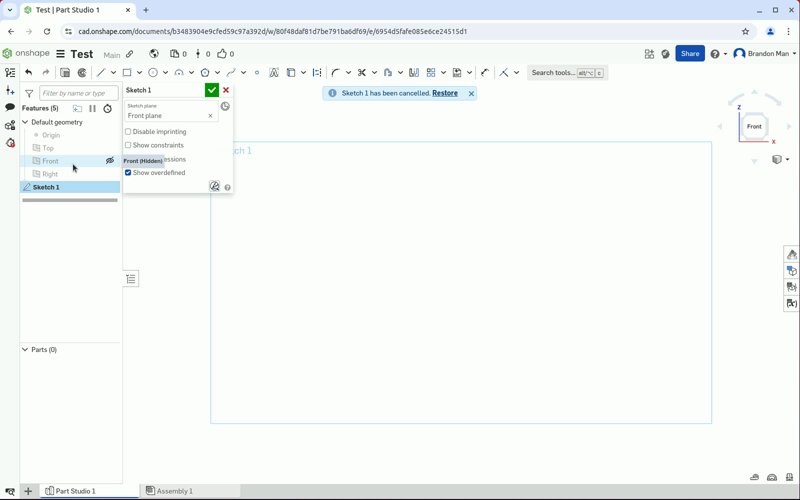
mouse_move(73, 352)
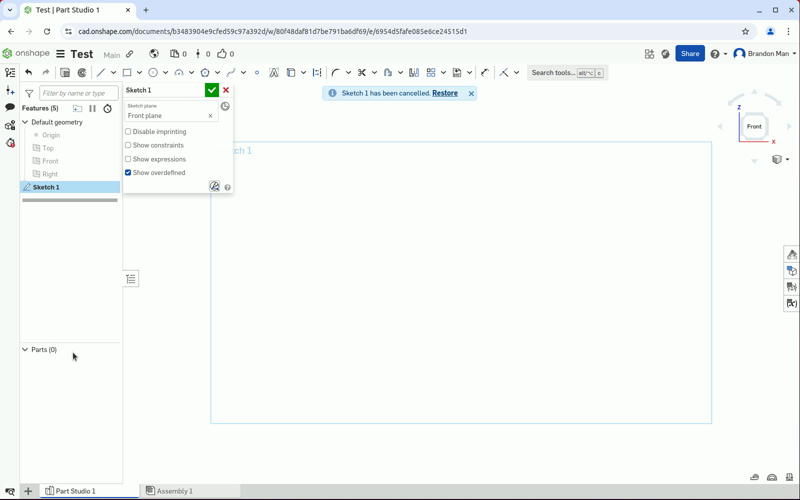
key(y)
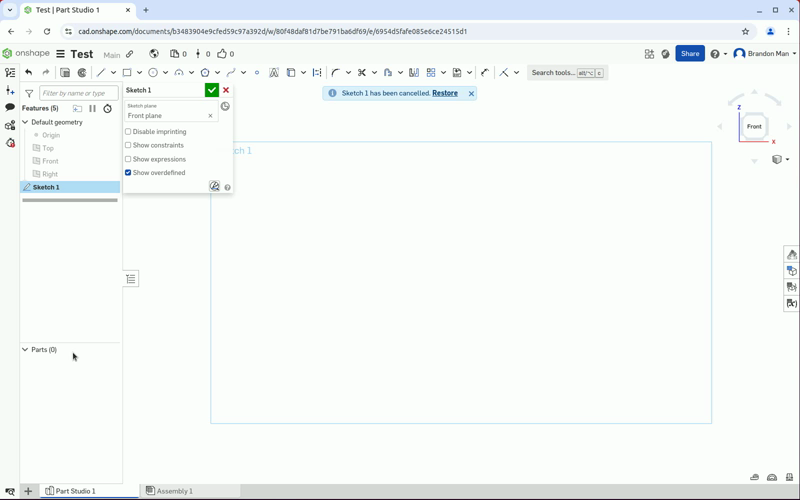
key(c)
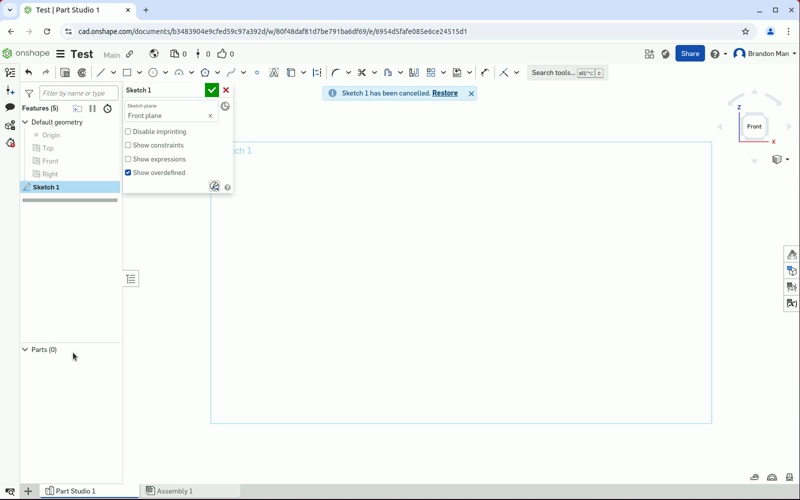
key_down(shift)
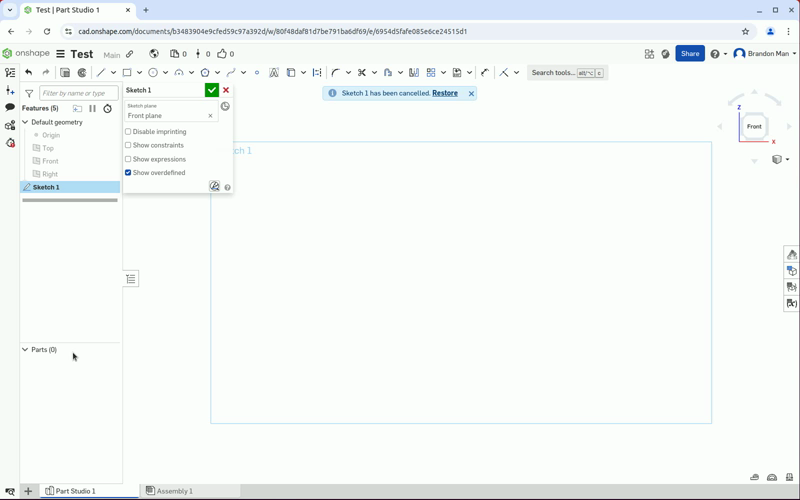
mouse_move(404, 282)
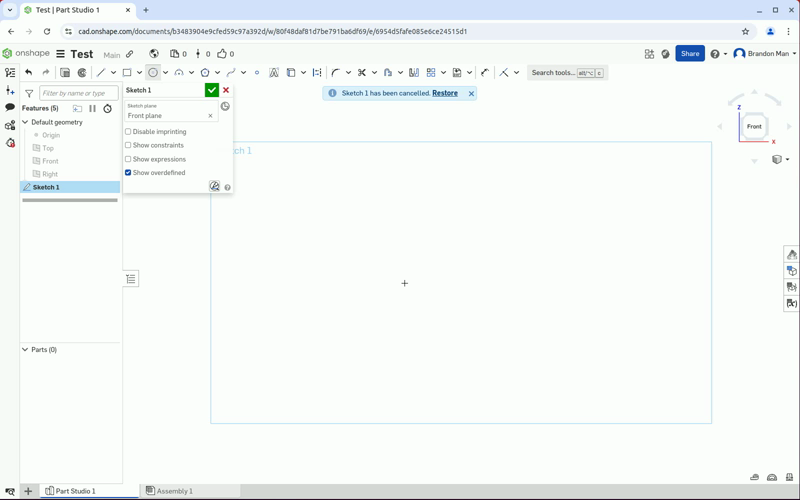
click(404, 282)
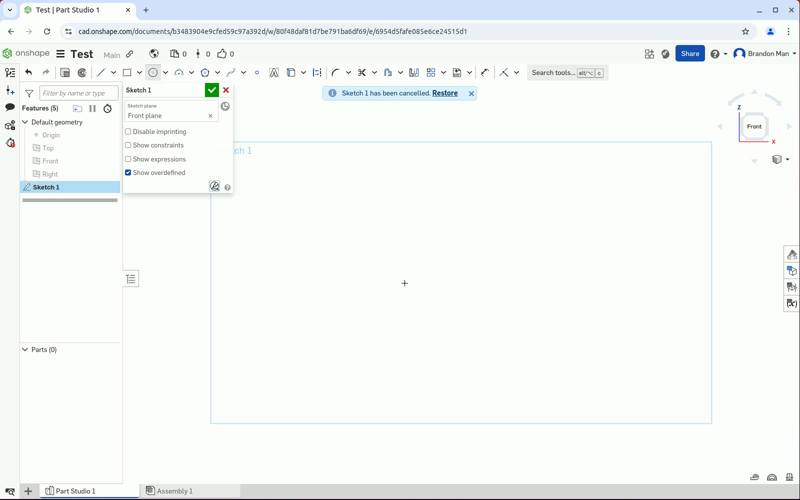
key_up(shift)
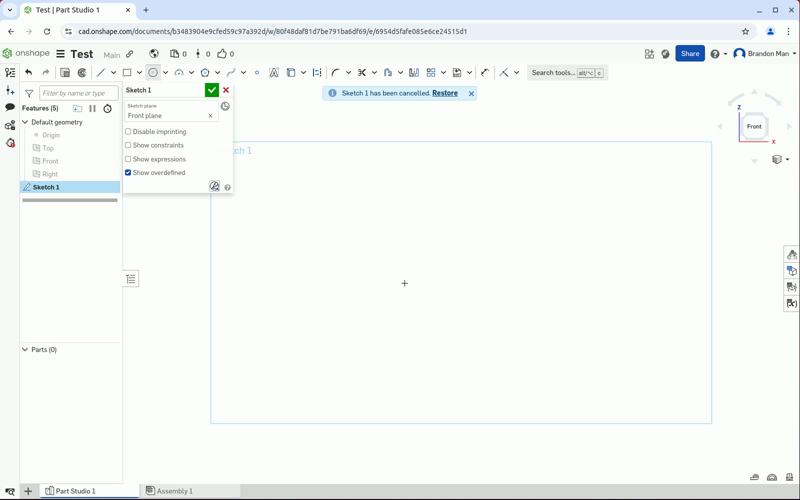
mouse_move(425, 282)
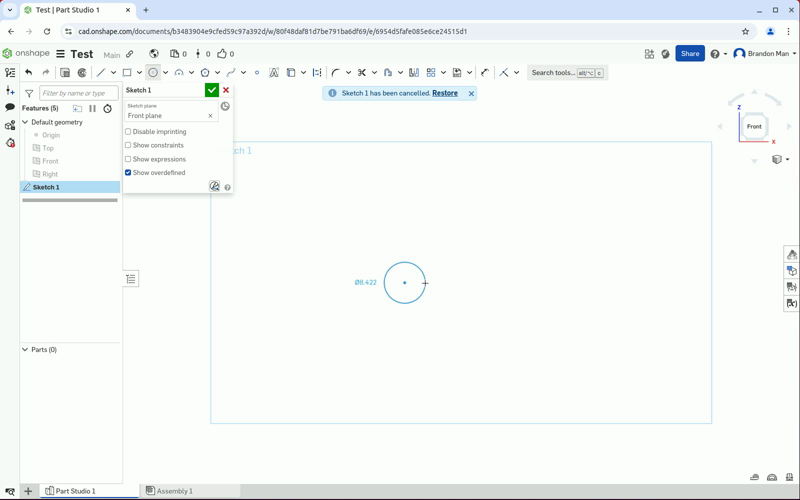
click(425, 282)
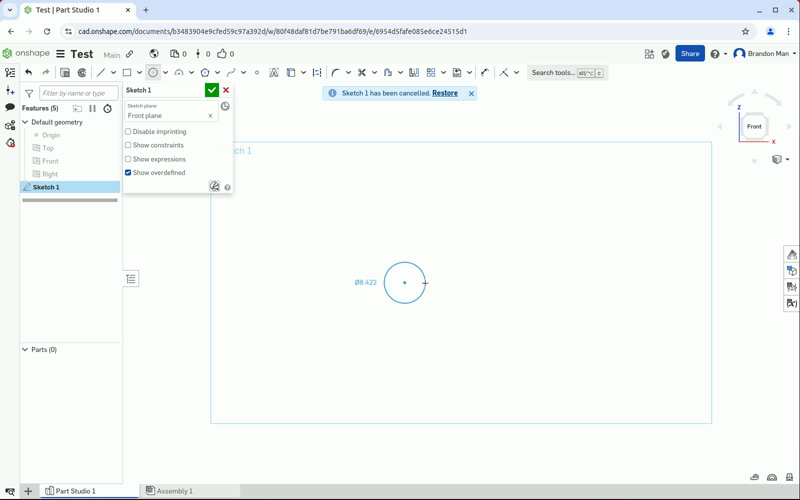
key(esc)
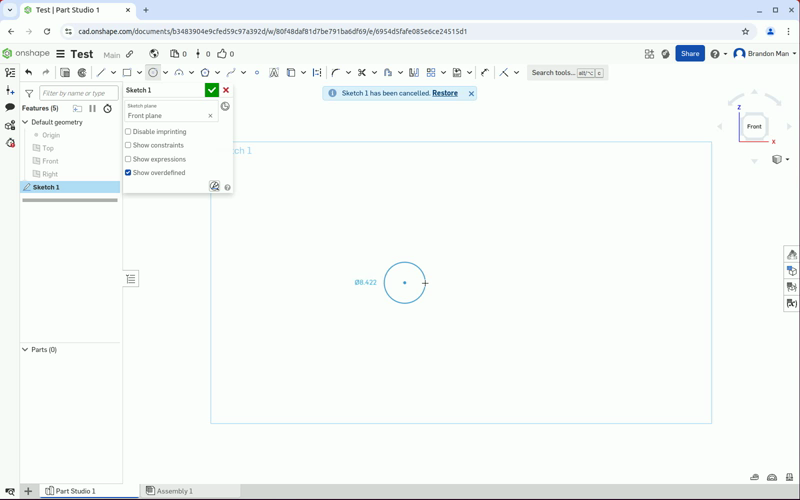
mouse_move(412, 281)
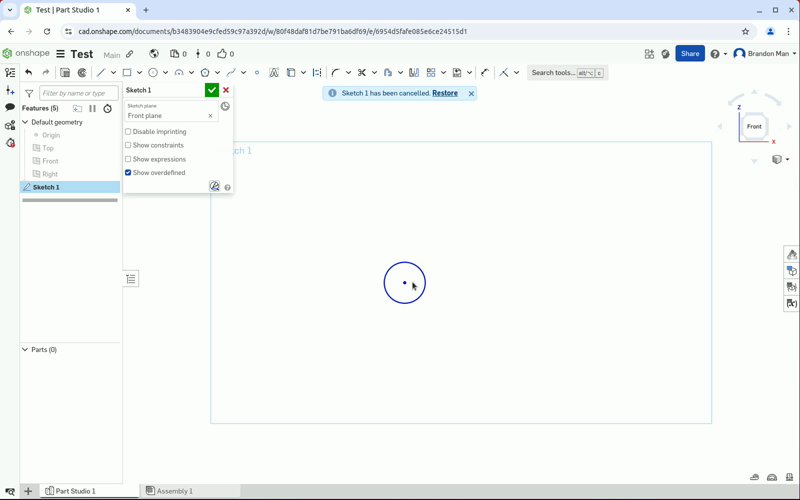
scroll(6)
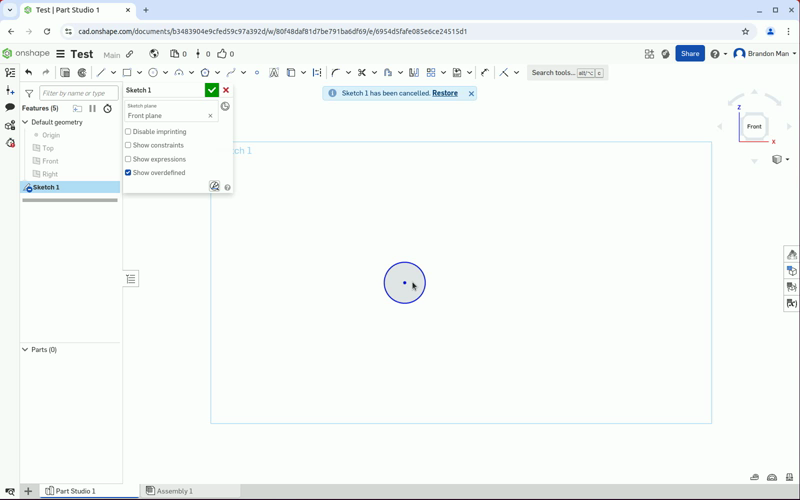
scroll(6)
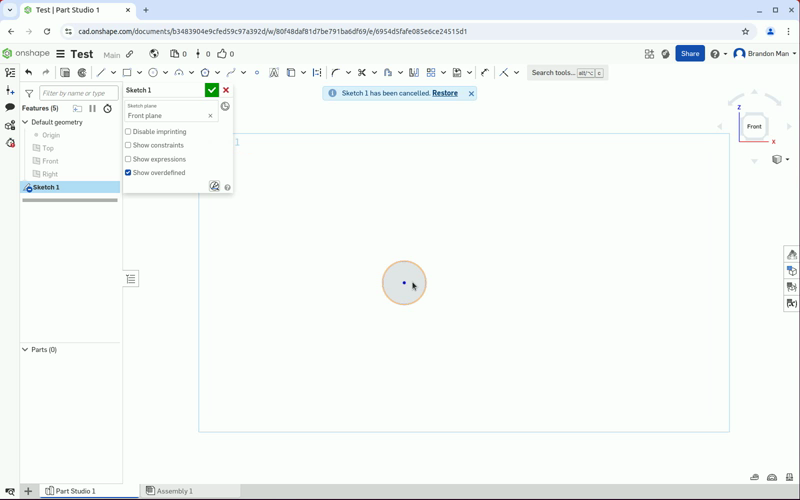
scroll(6)
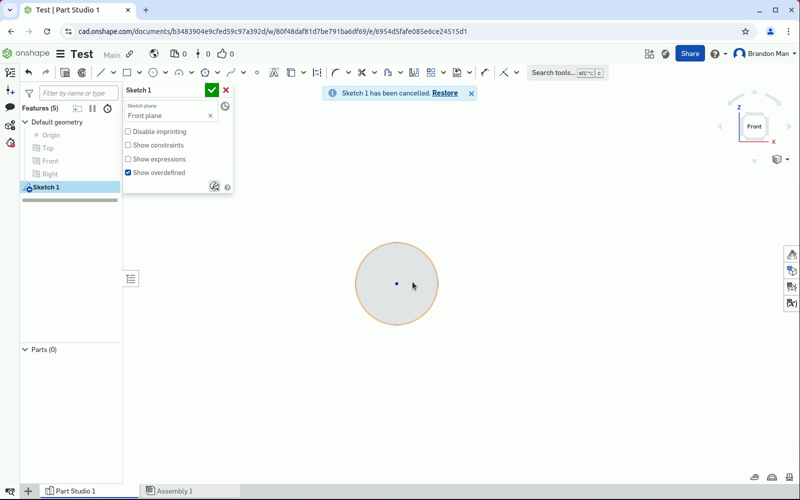
scroll(6)
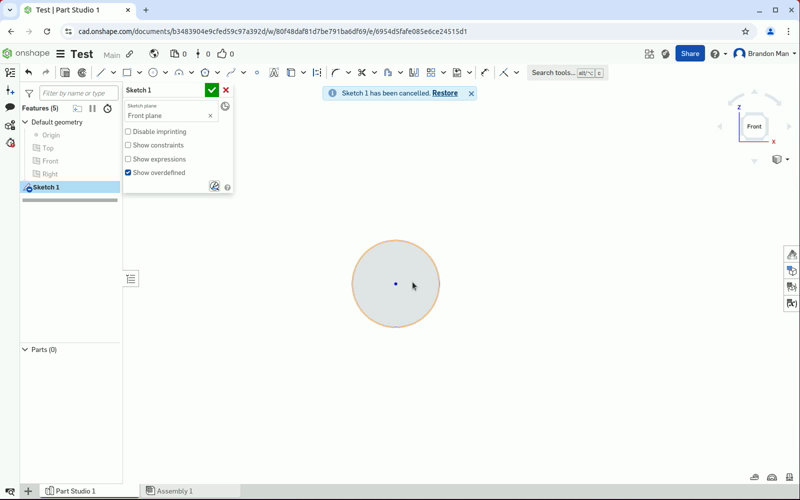
scroll(6)
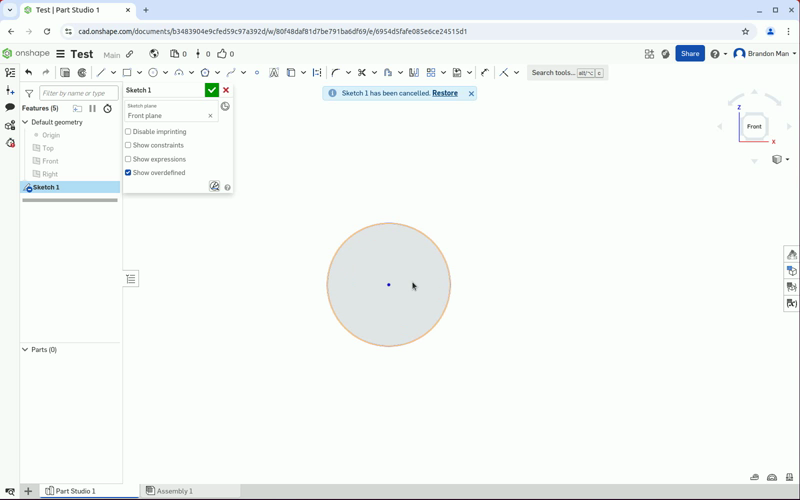
scroll(6)
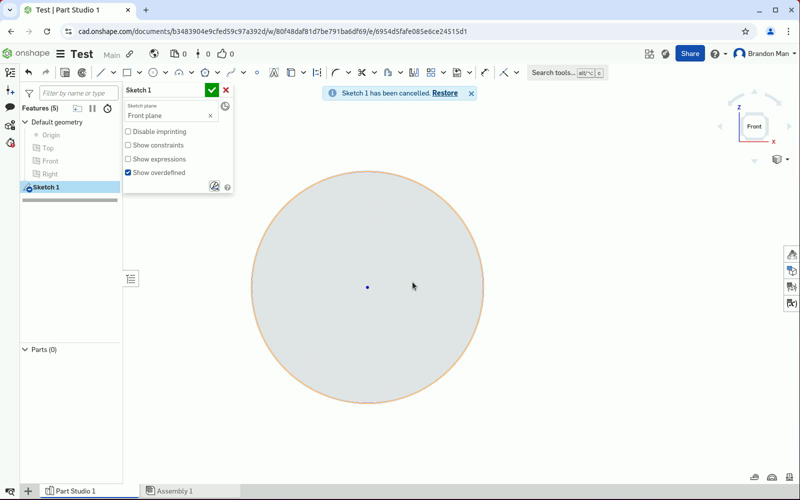
scroll(6)
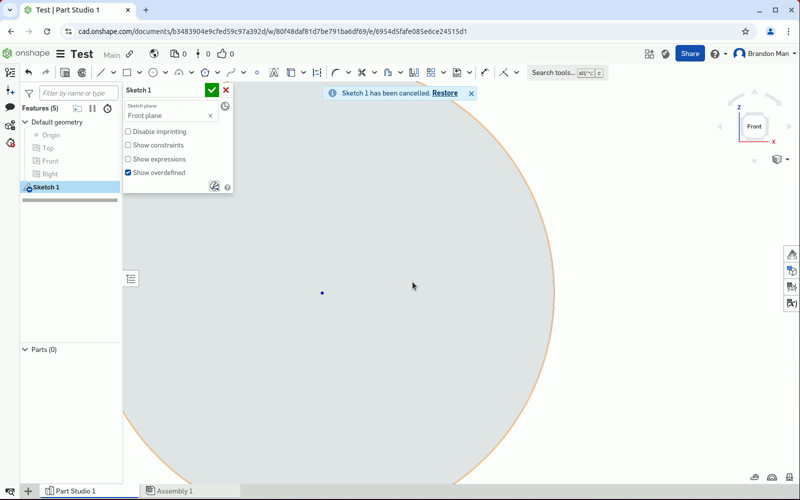
click(412, 281)
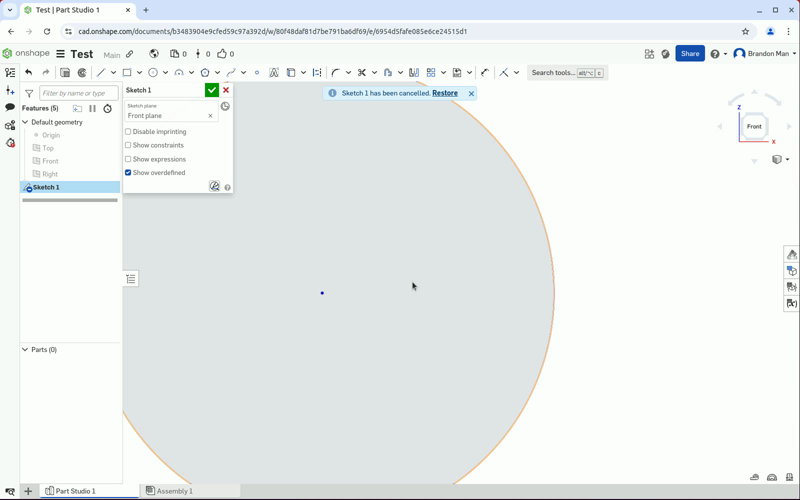
scroll(-6)
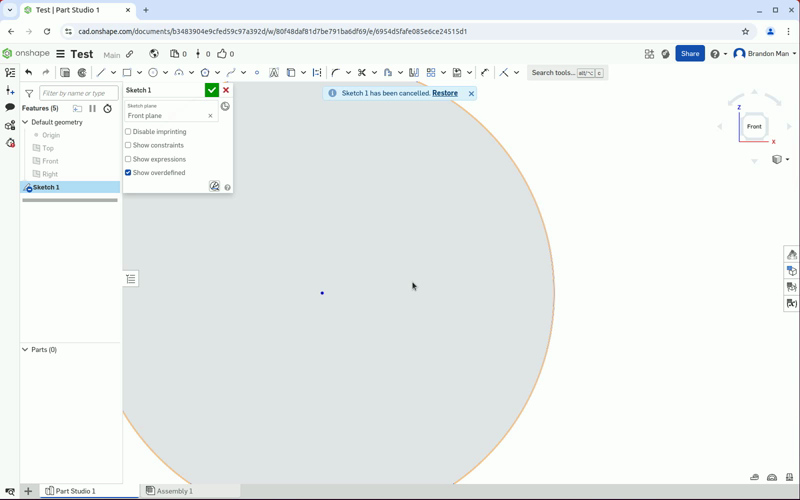
scroll(-6)
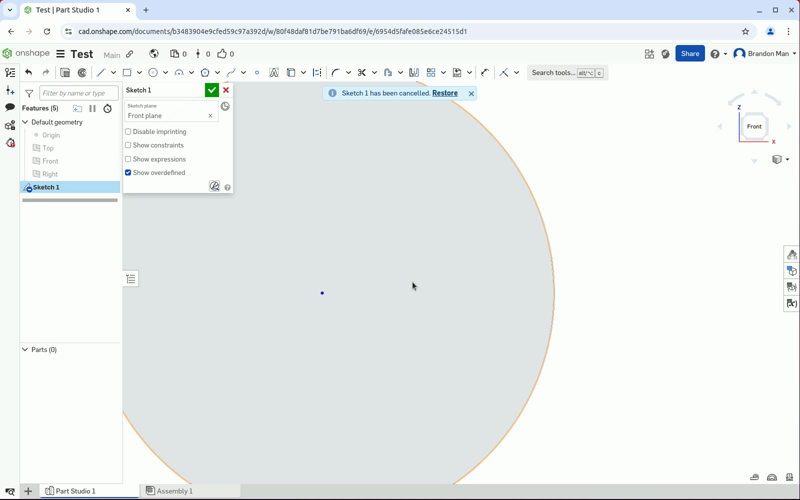
scroll(-6)
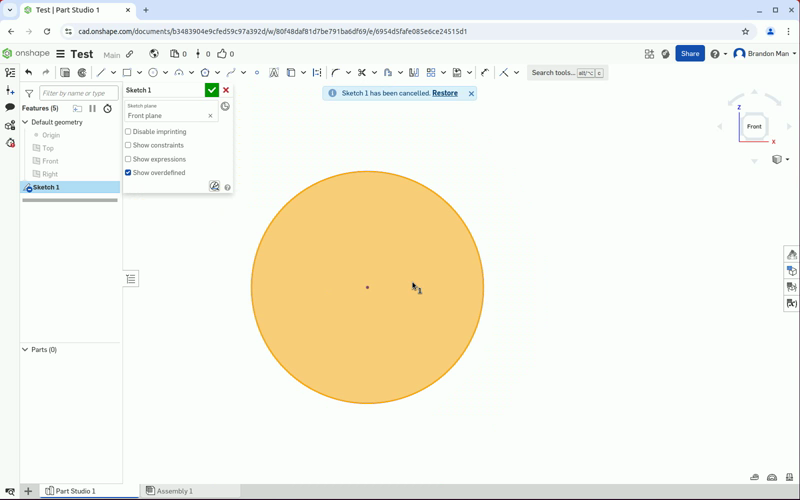
scroll(-6)
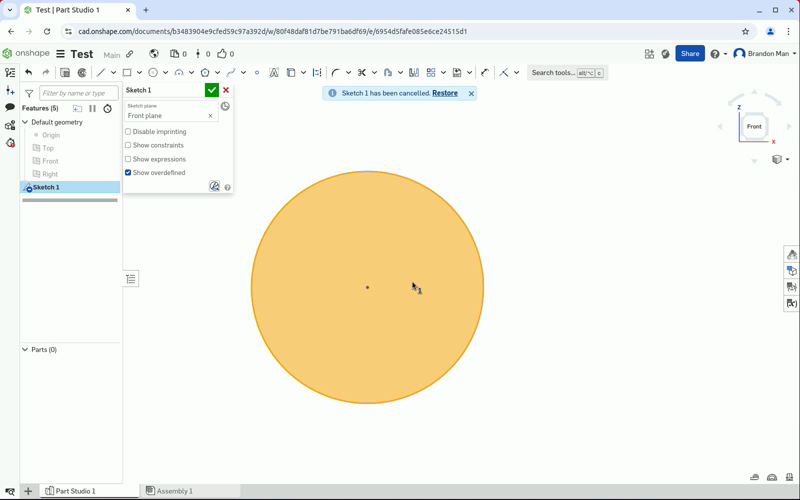
scroll(-6)
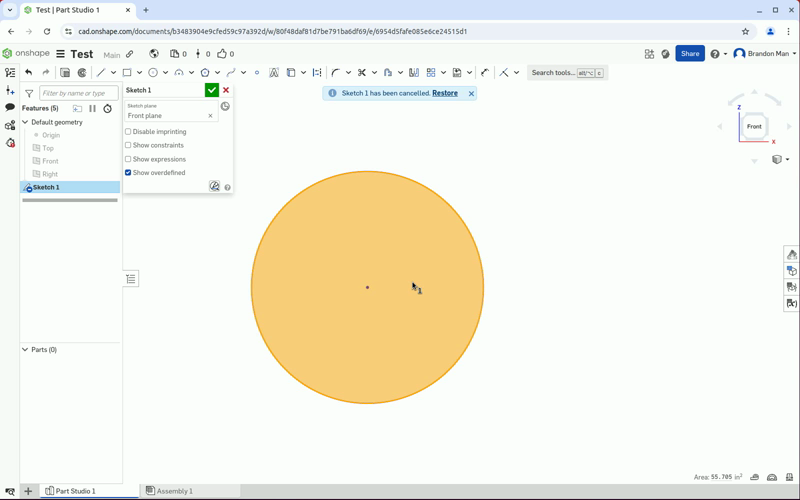
scroll(-6)
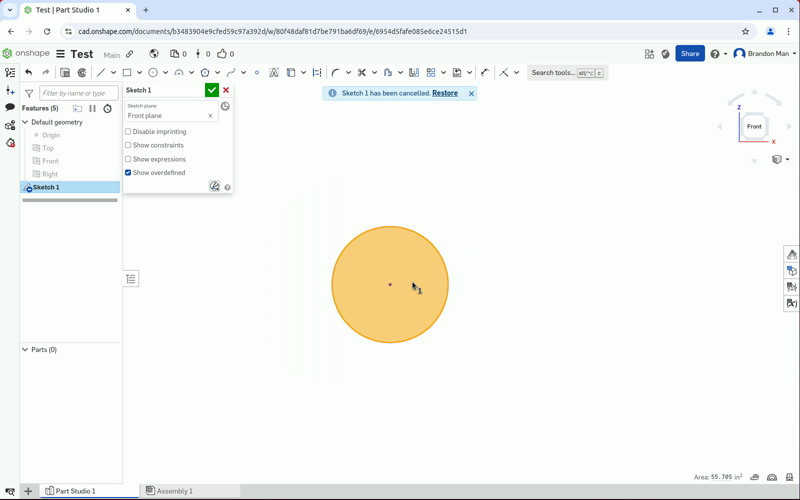
scroll(-6)
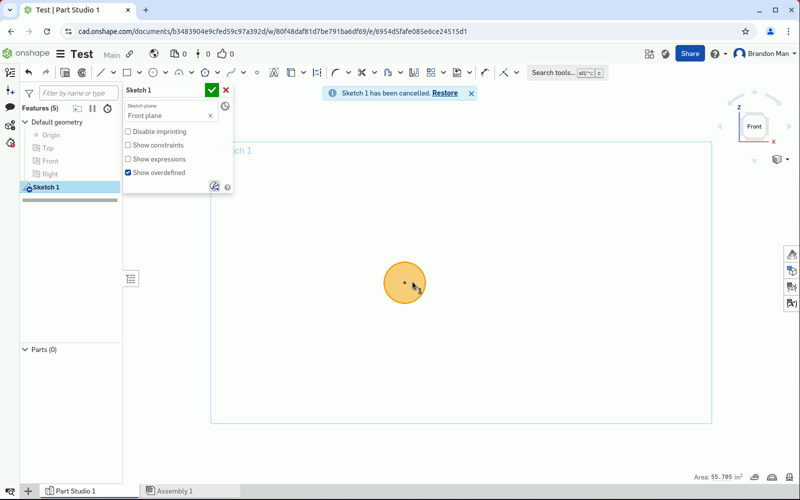
mouse_move(73, 352)
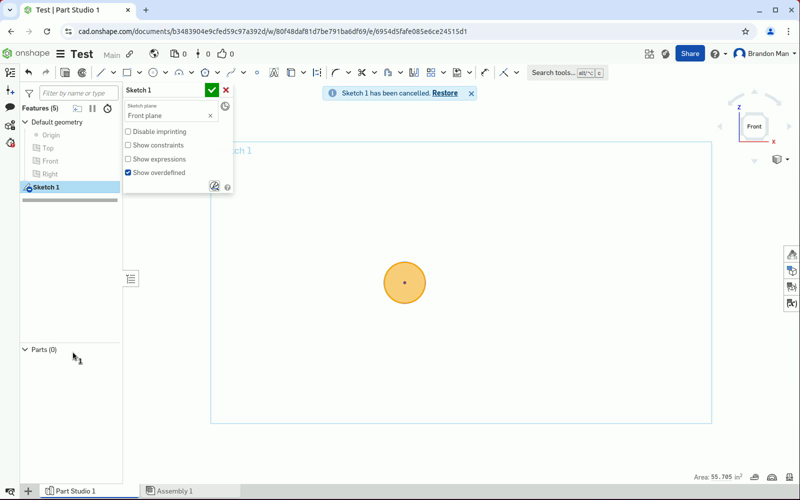
key(shift+y)
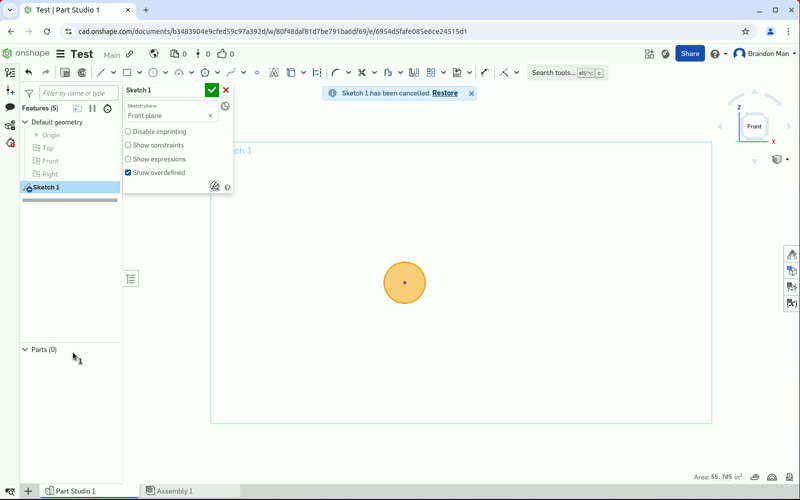
key(shift+e)
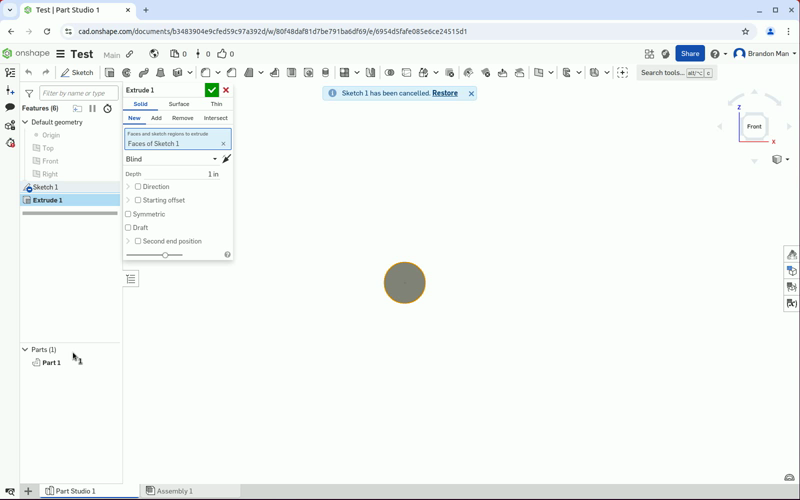
mouse_move(143, 106)
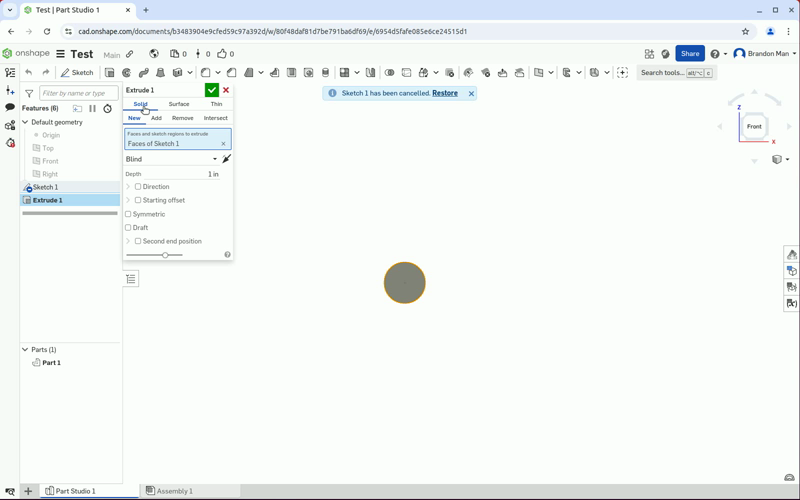
click(143, 106)
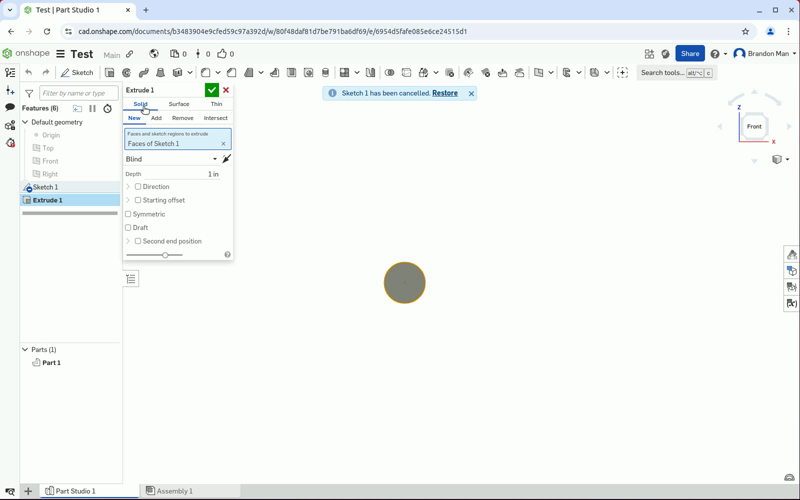
mouse_move(137, 120)
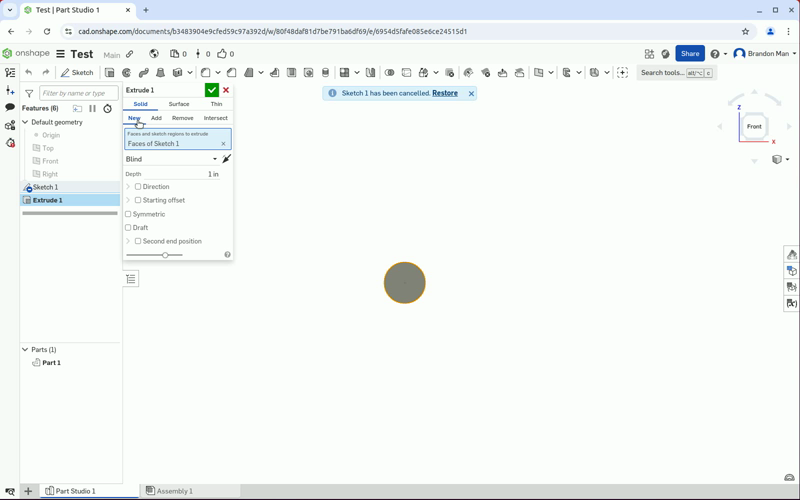
click(137, 120)
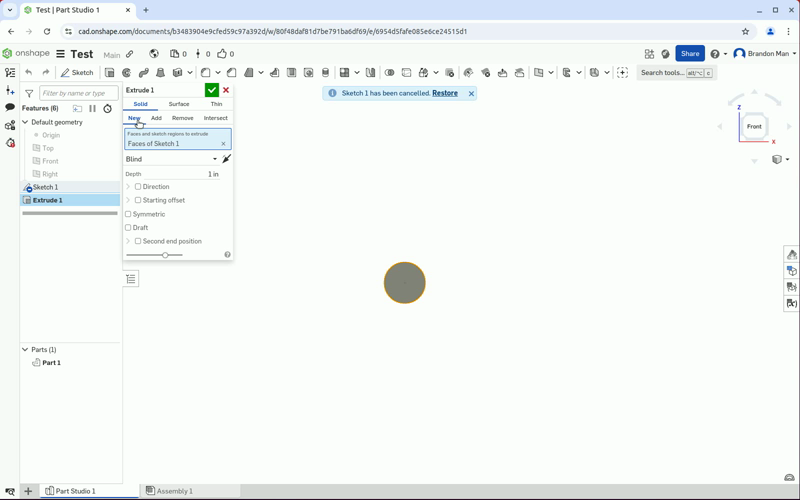
key(tab, 4)
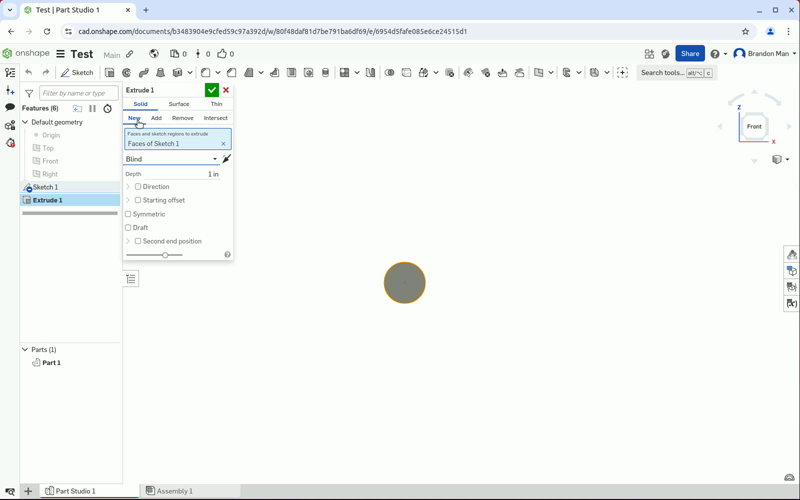
text(7.221)
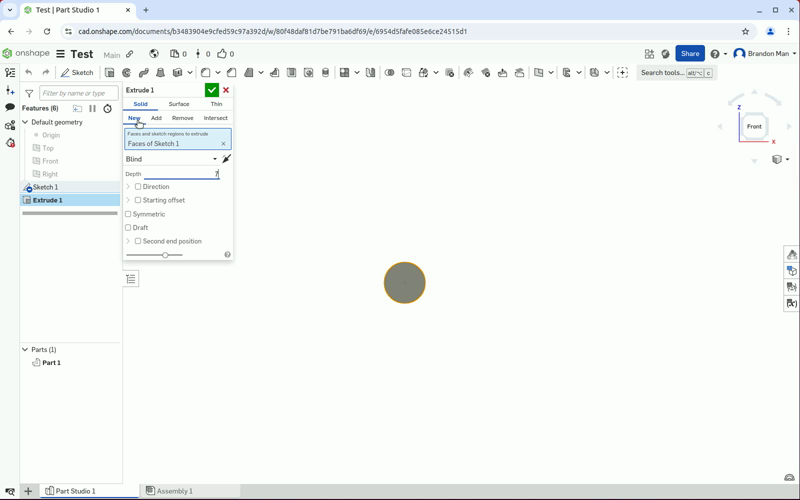
key(enter)
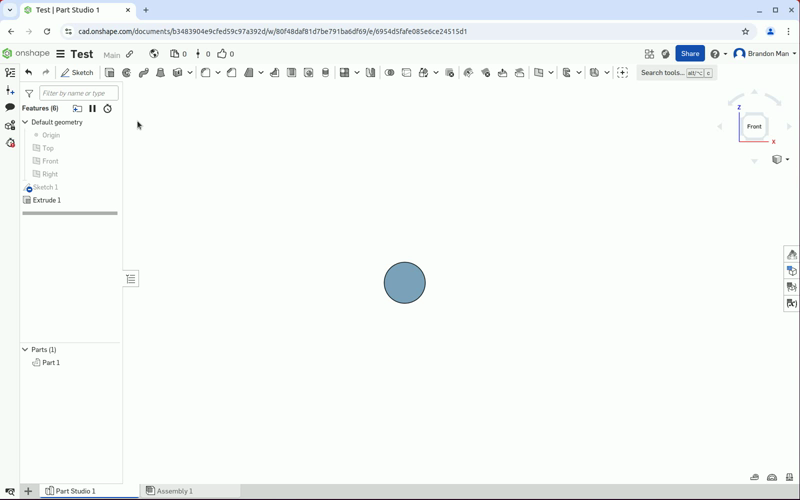
key(shift+h)
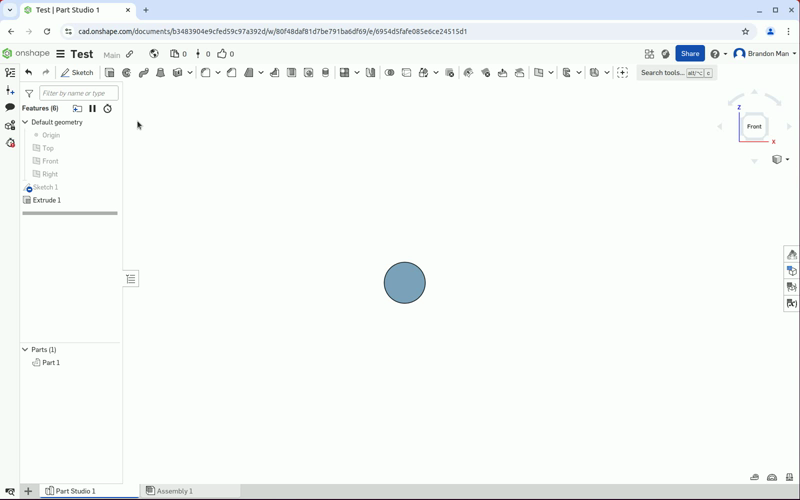
key(shift+h)
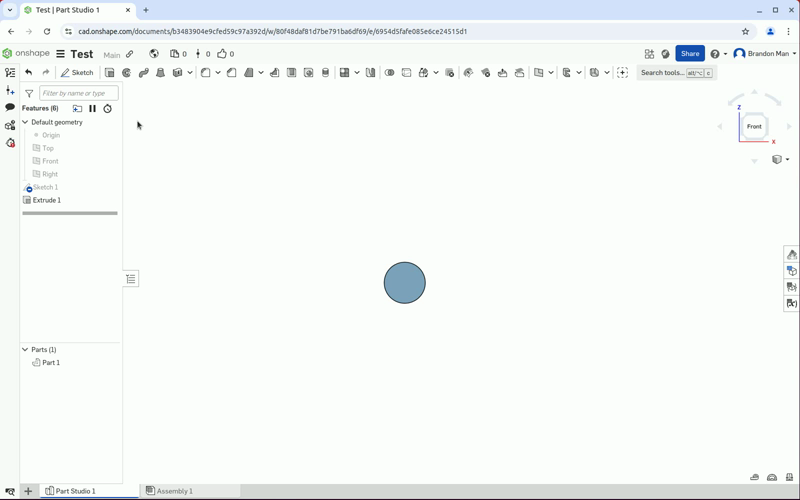
mouse_move(73, 189)
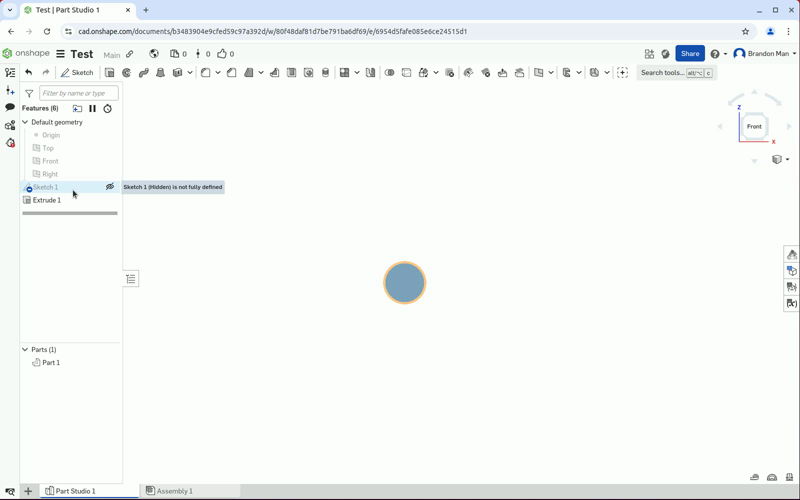
click(73, 189)
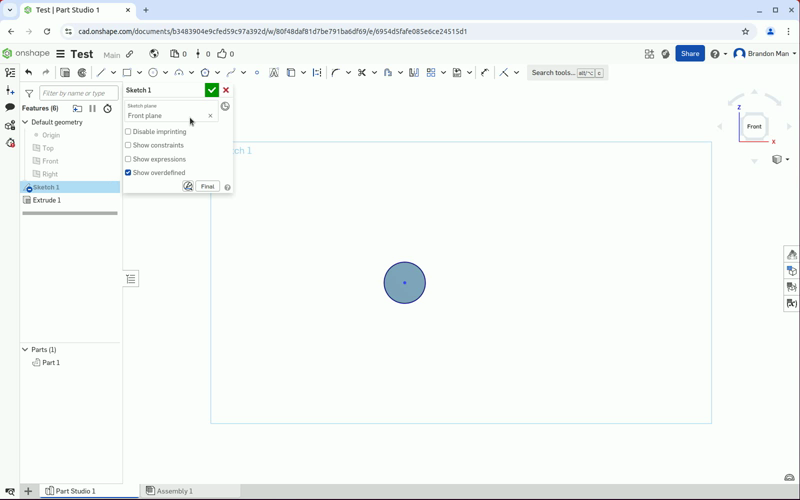
mouse_move(229, 92)
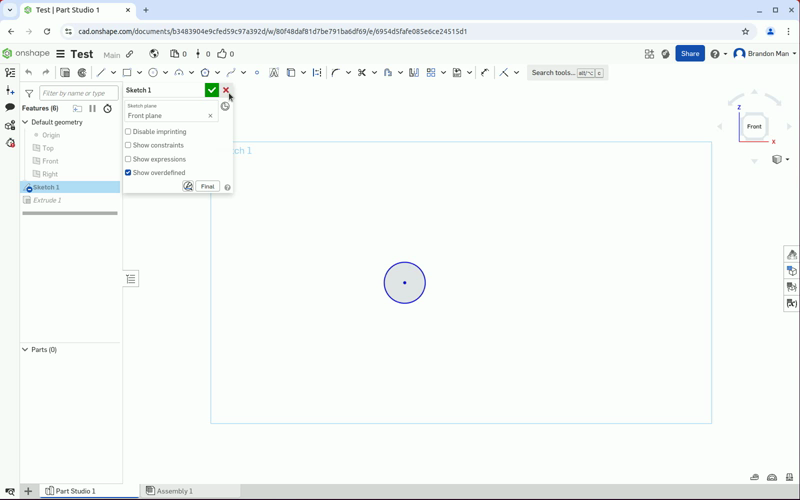
click(229, 92)
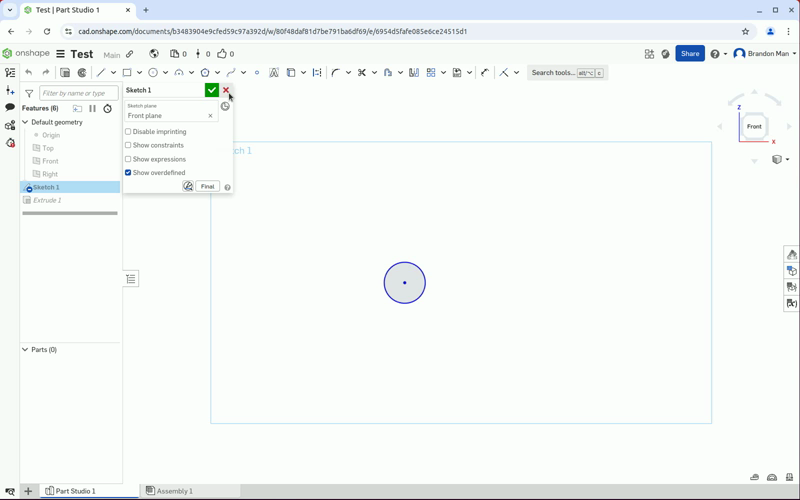
key(shift+s)
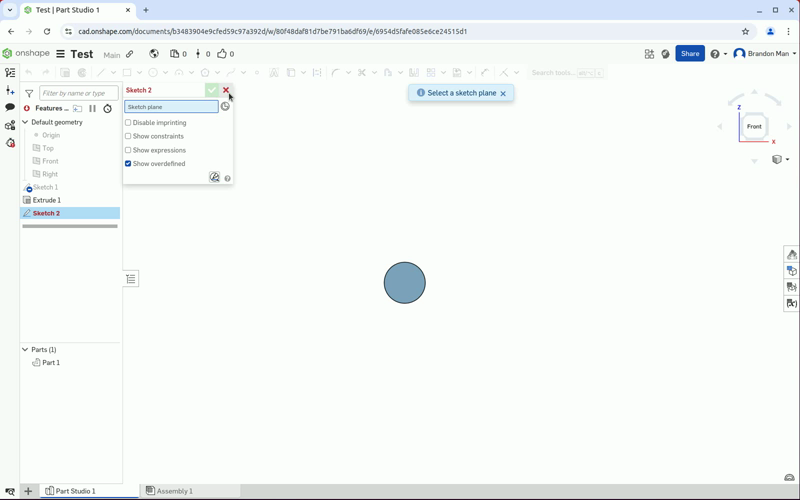
mouse_move(73, 163)
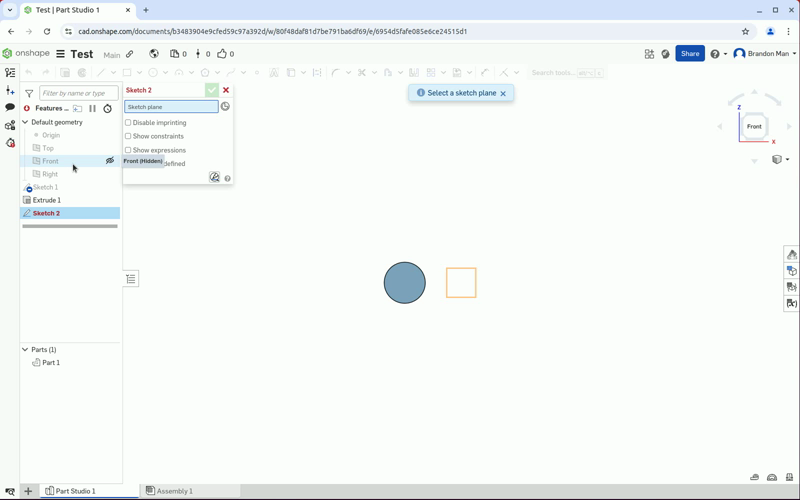
click(73, 163)
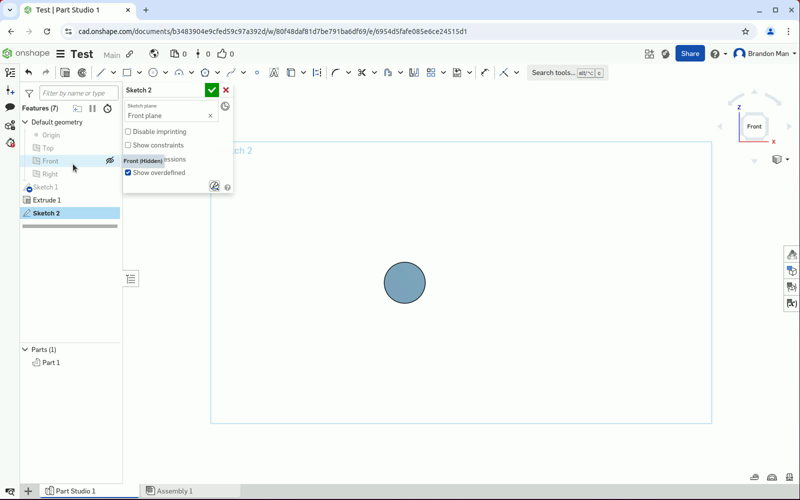
mouse_move(73, 352)
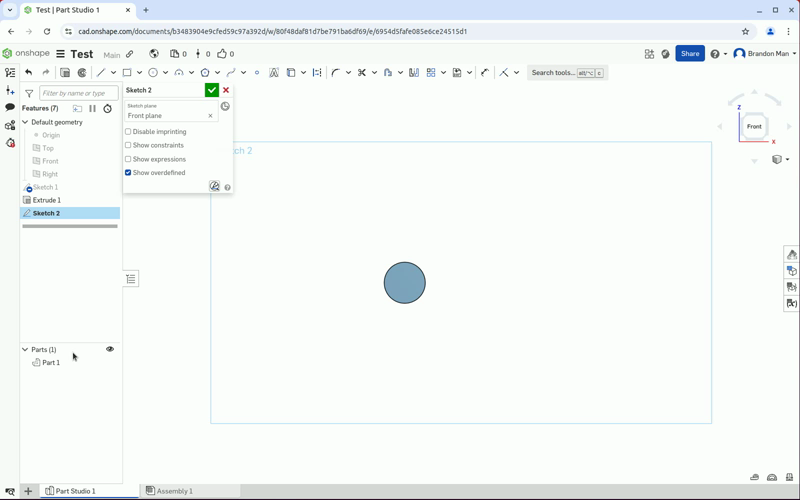
key(y)
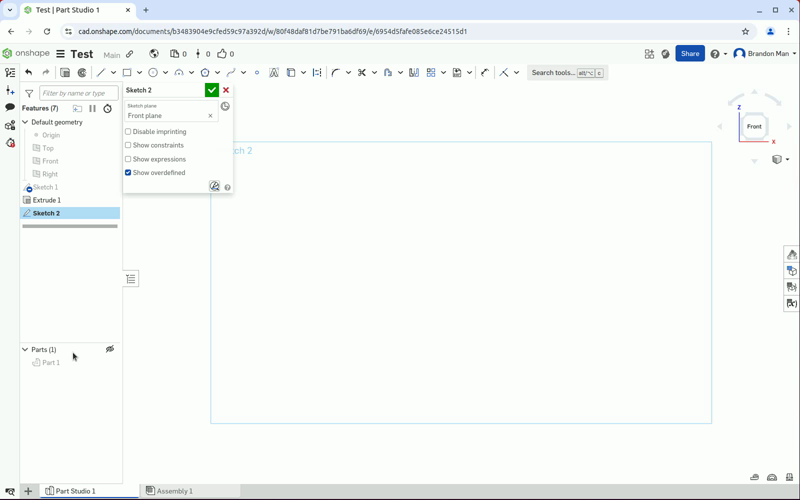
key(c)
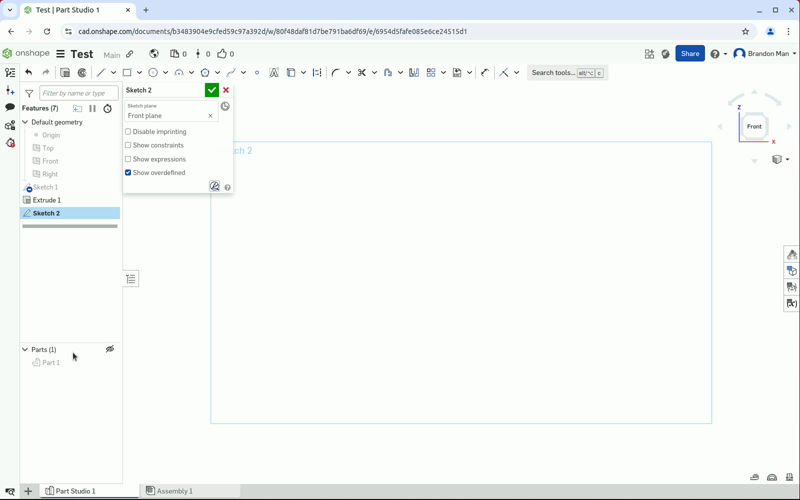
key_down(shift)
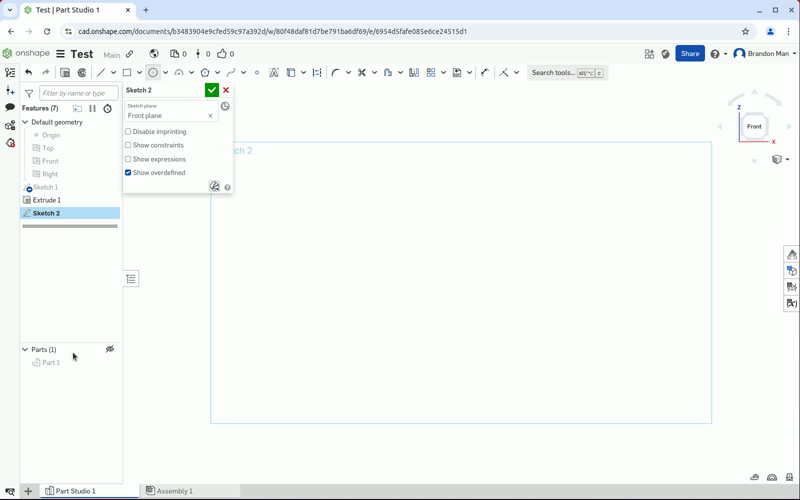
mouse_move(517, 282)
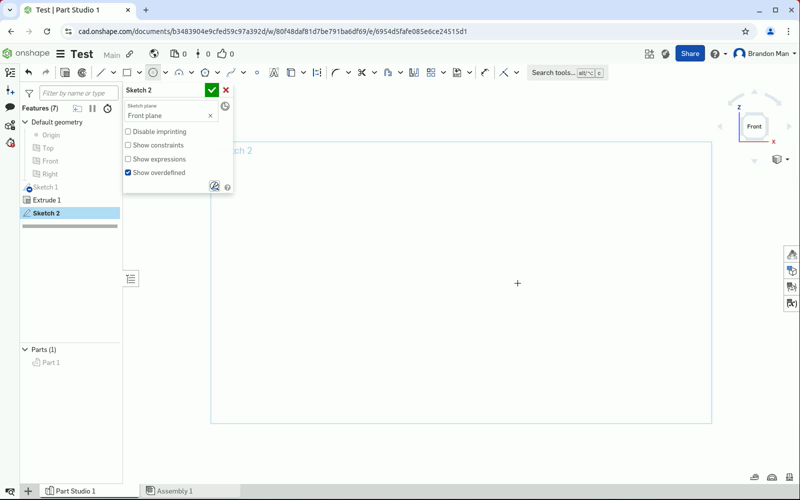
click(517, 282)
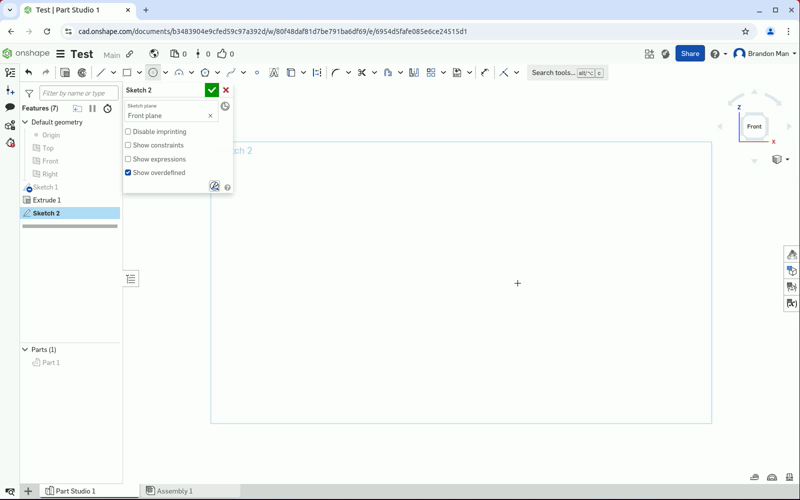
key_up(shift)
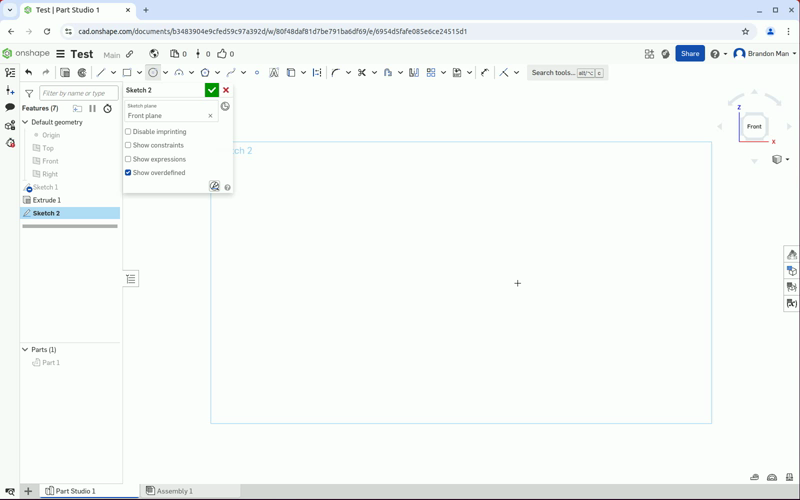
mouse_move(537, 282)
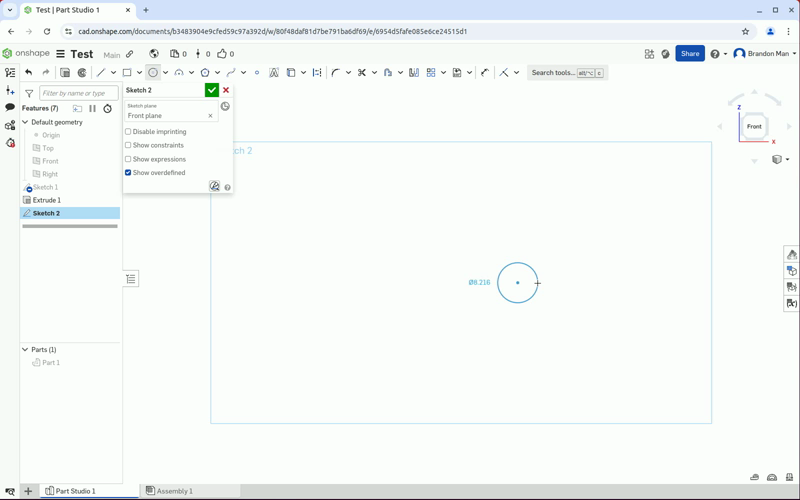
click(537, 282)
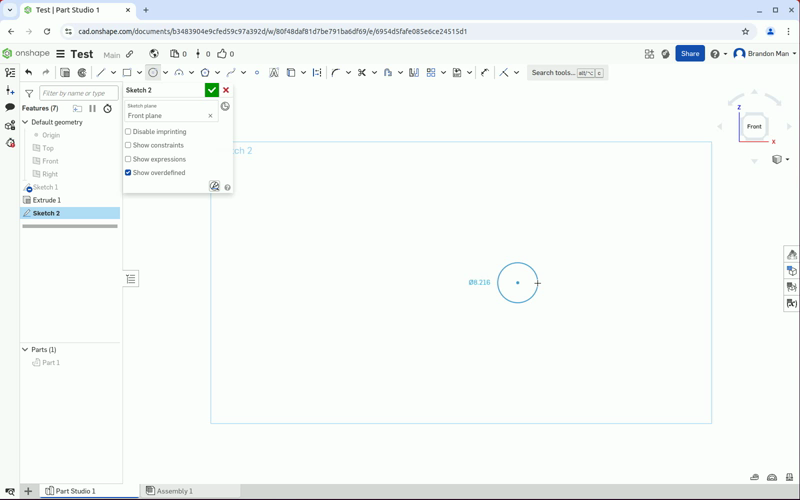
key(esc)
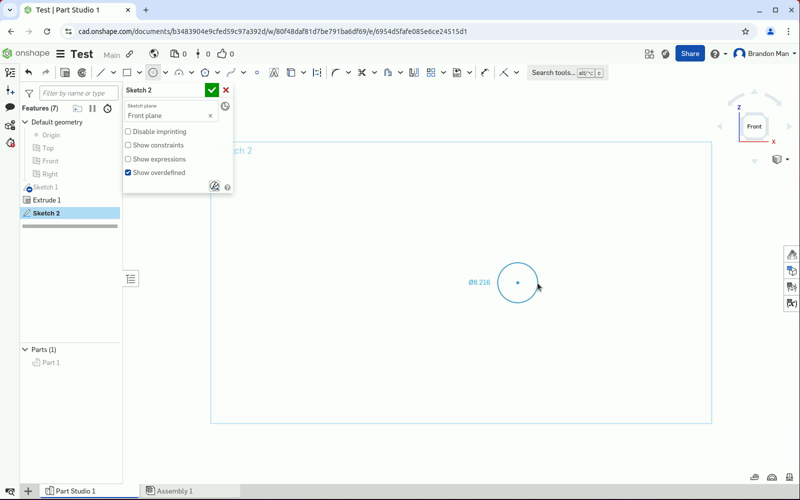
mouse_move(516, 292)
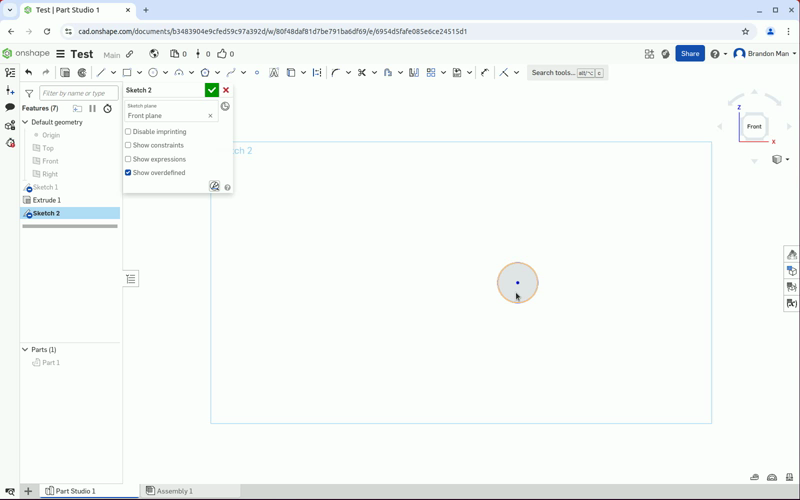
scroll(6)
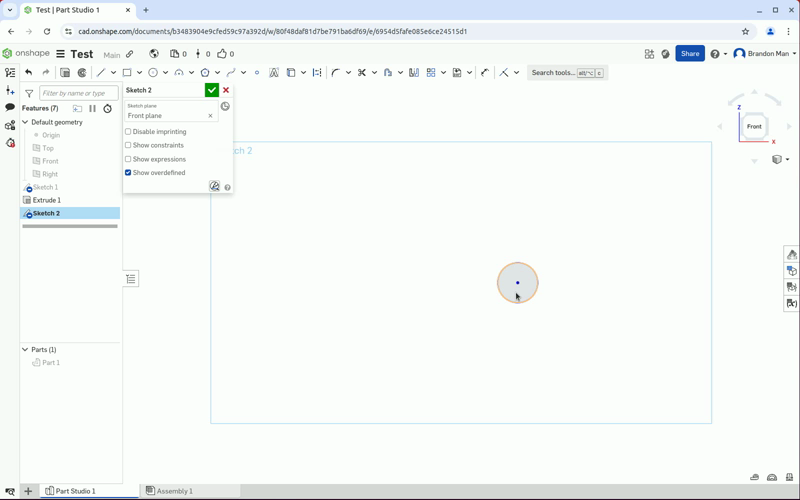
scroll(6)
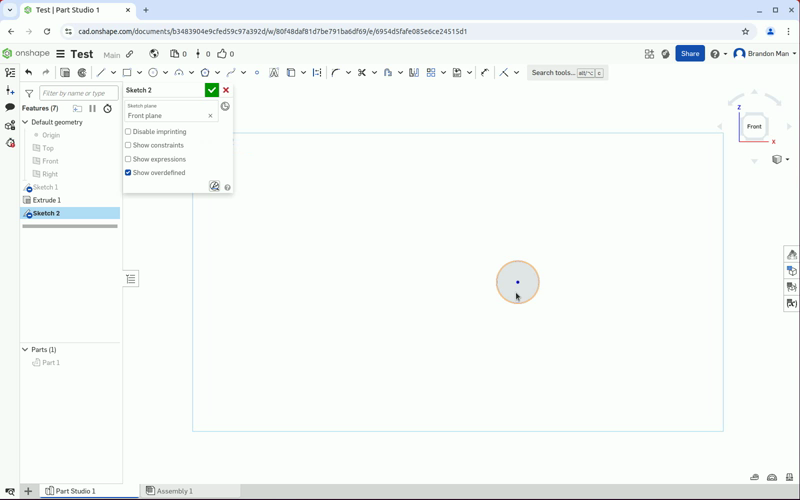
scroll(6)
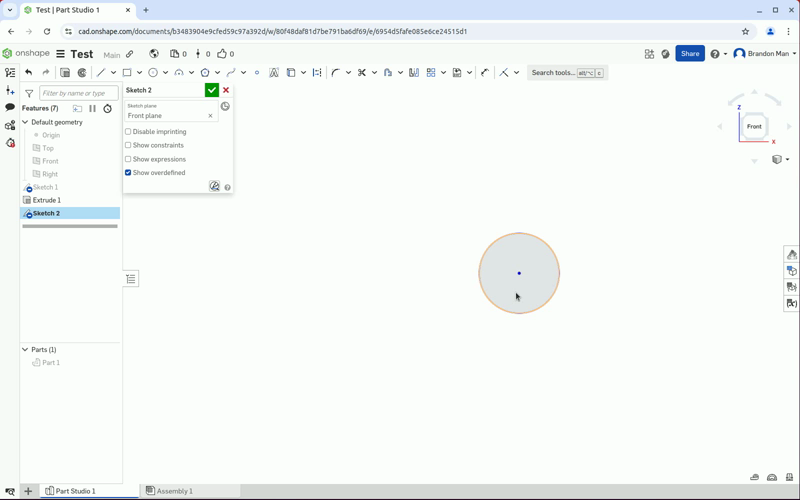
scroll(6)
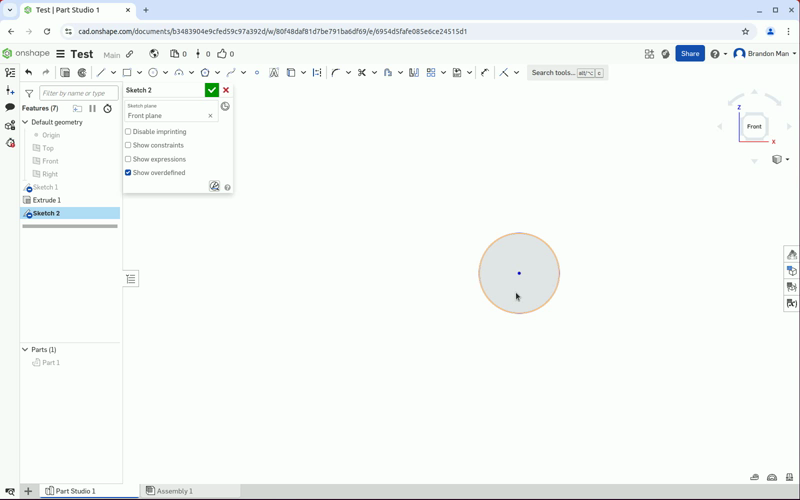
scroll(6)
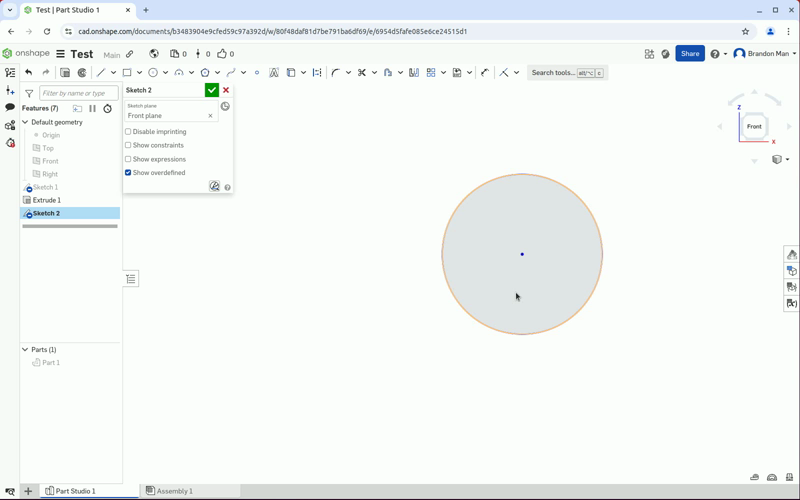
scroll(6)
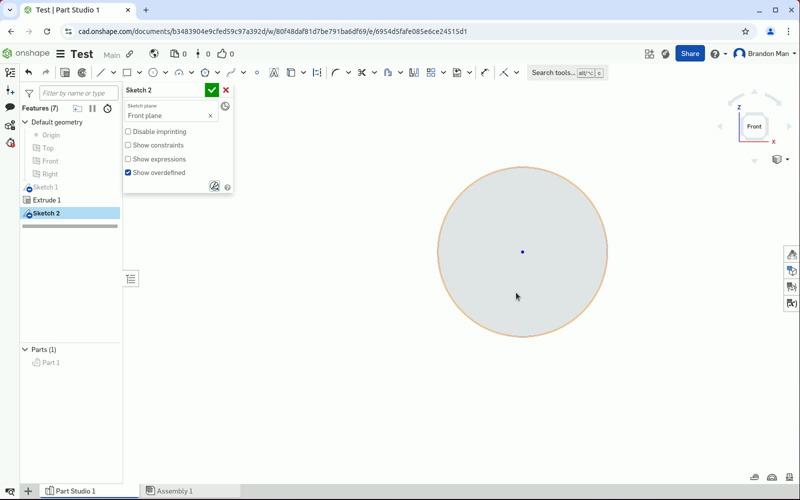
scroll(6)
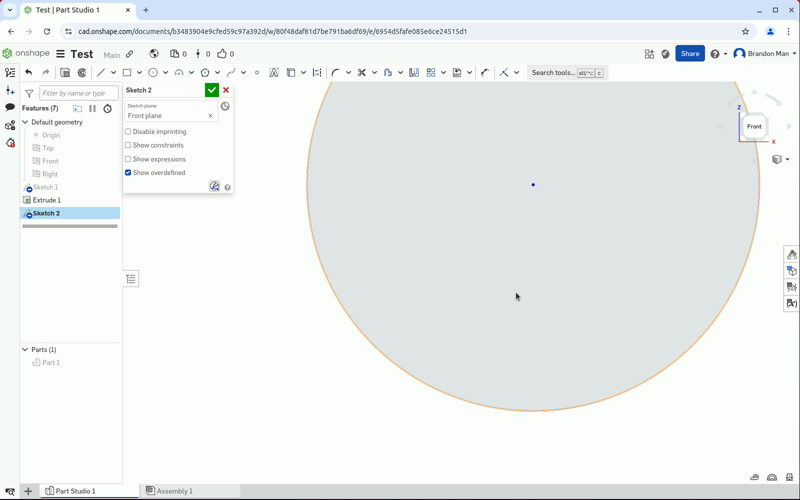
click(516, 292)
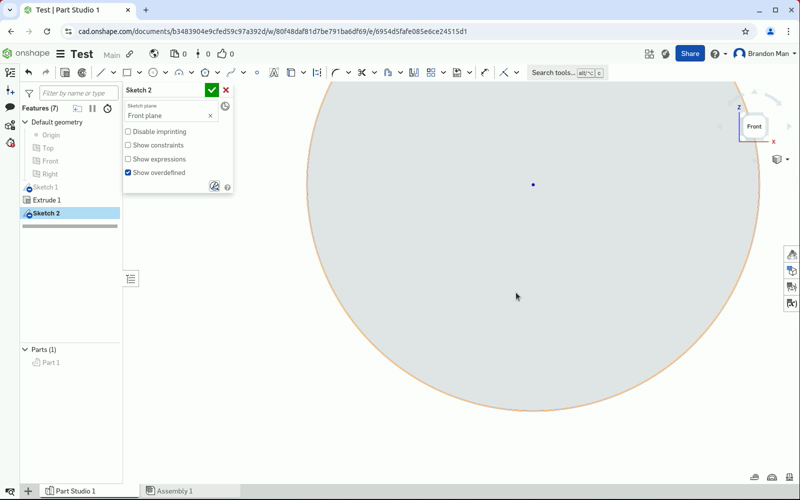
scroll(-6)
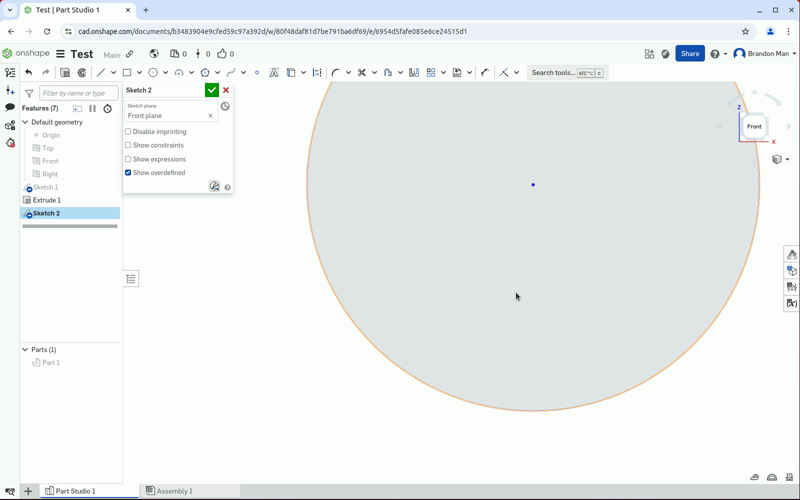
scroll(-6)
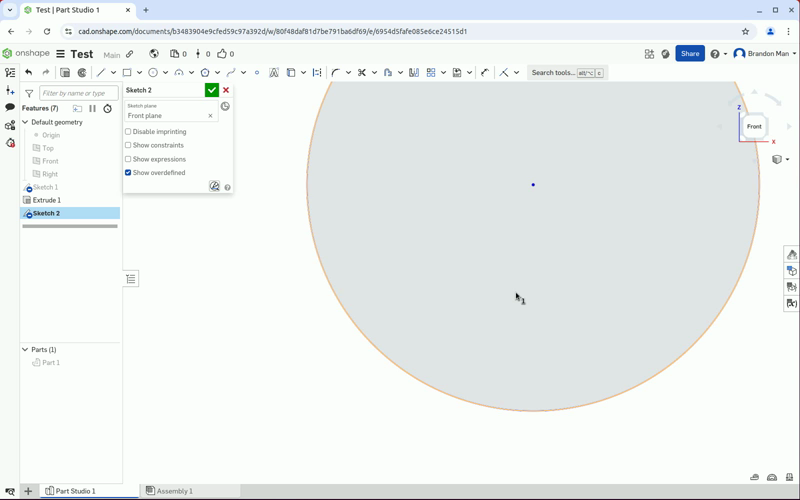
scroll(-6)
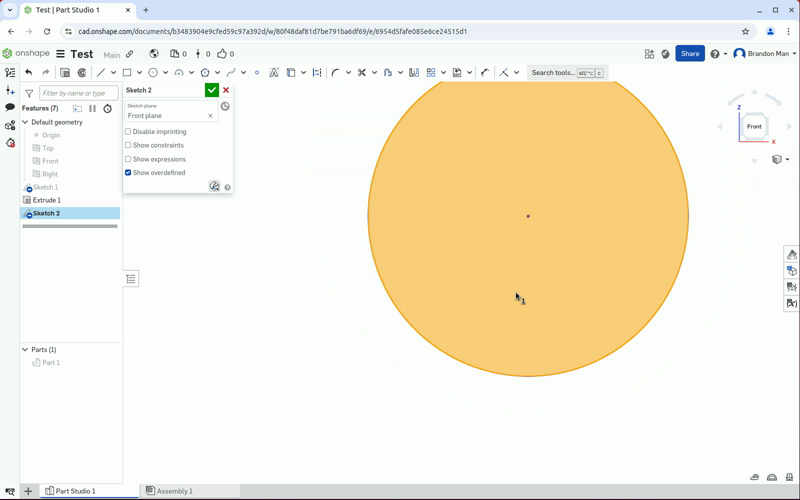
scroll(-6)
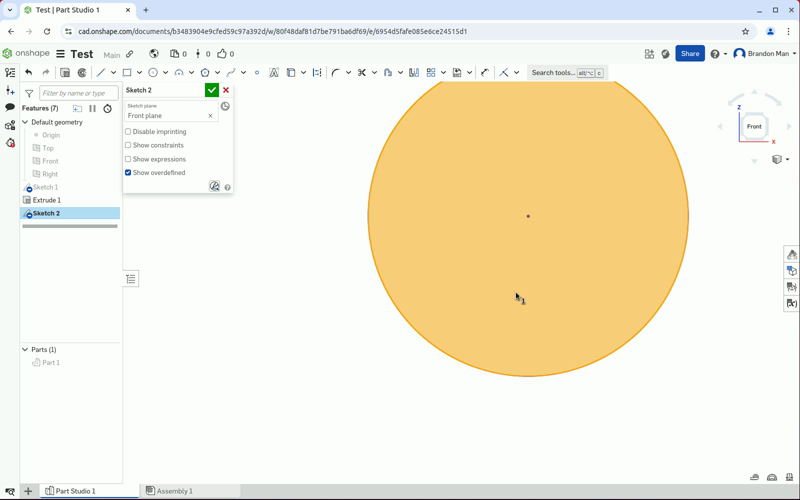
scroll(-6)
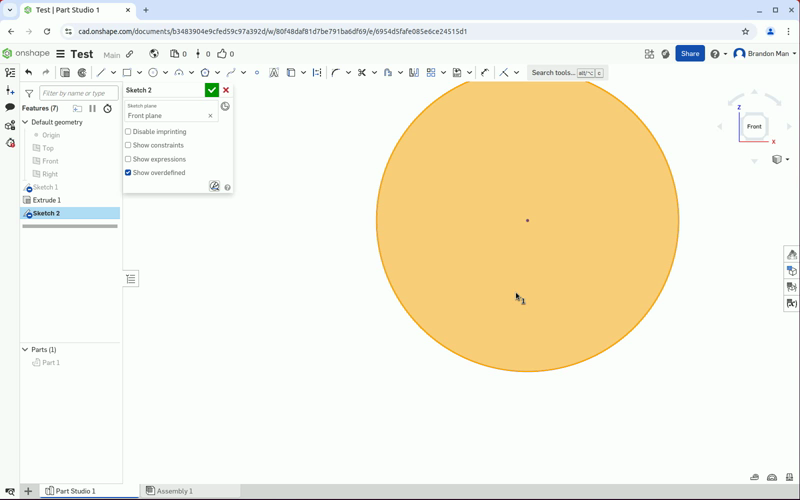
scroll(-6)
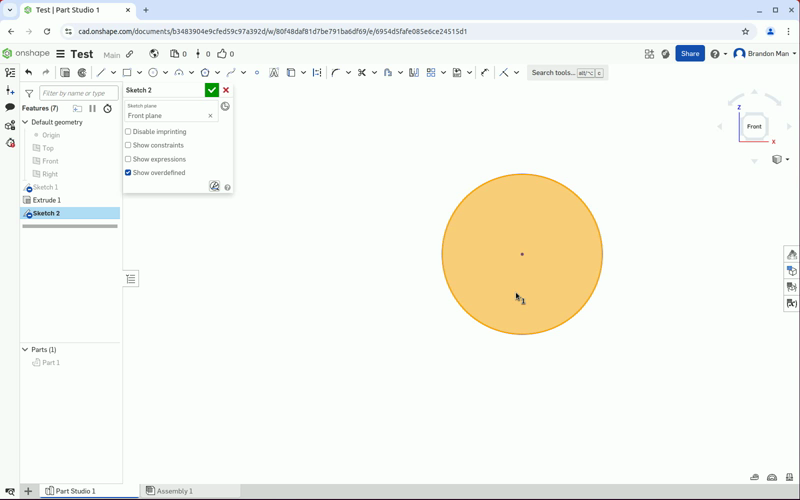
scroll(-6)
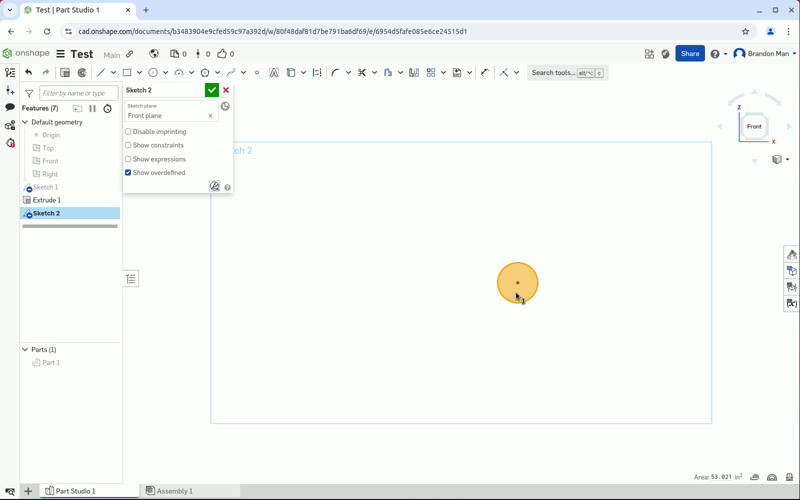
mouse_move(73, 352)
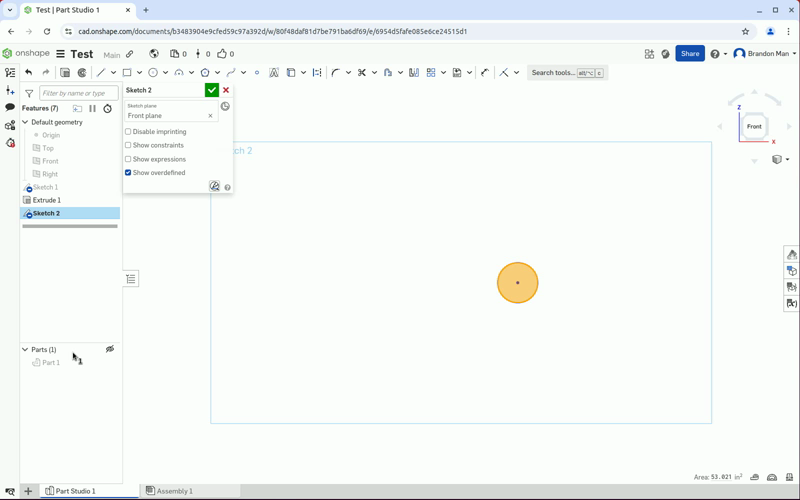
key(shift+y)
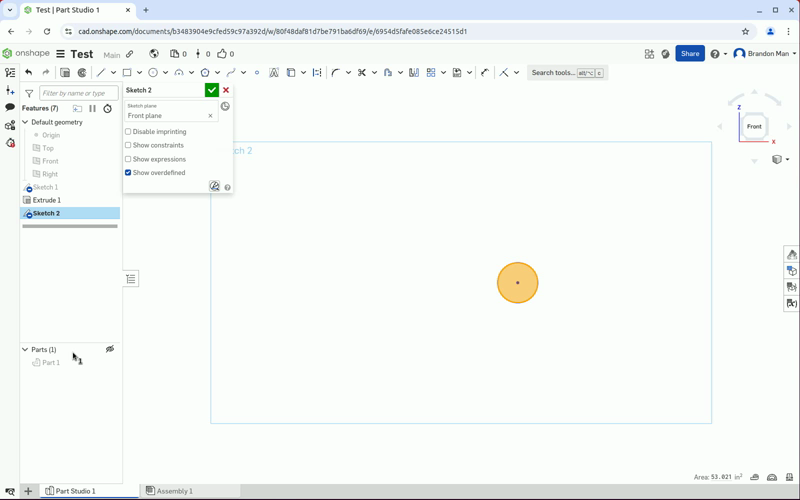
key(shift+e)
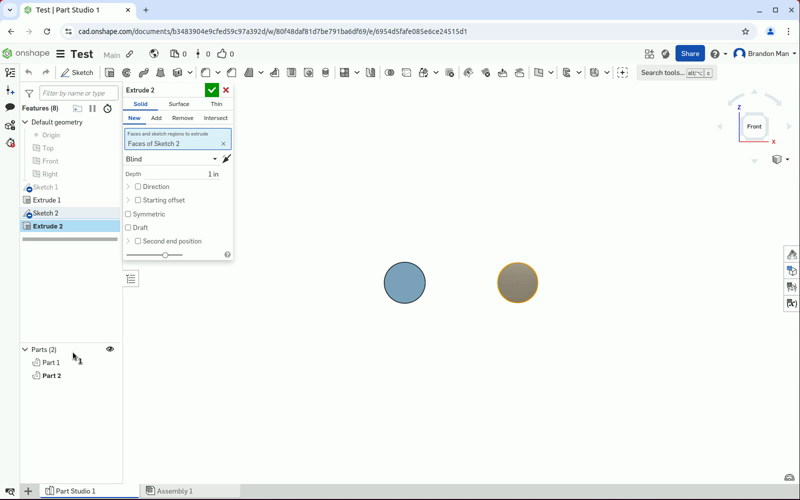
mouse_move(143, 106)
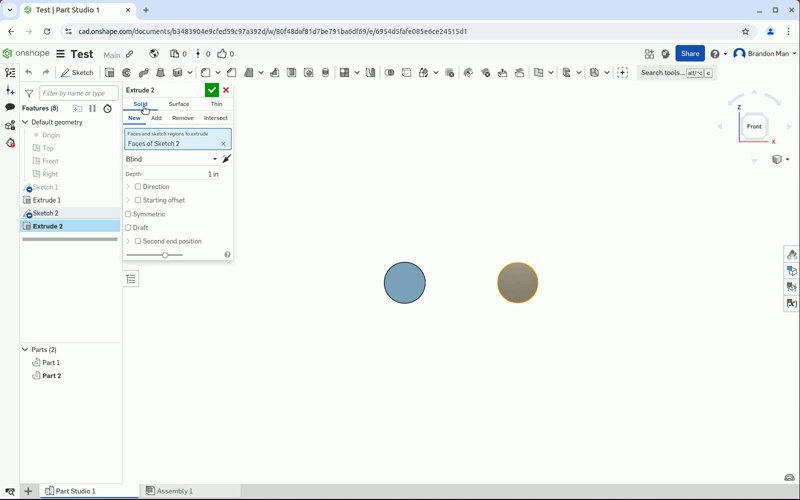
click(143, 106)
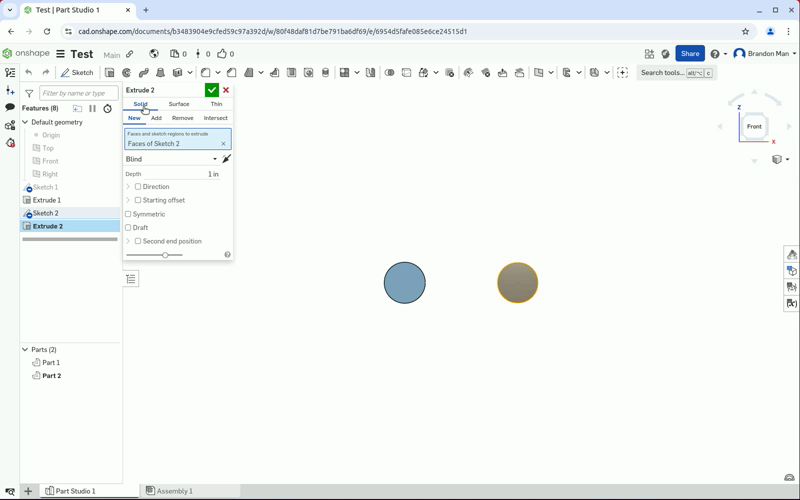
mouse_move(137, 120)
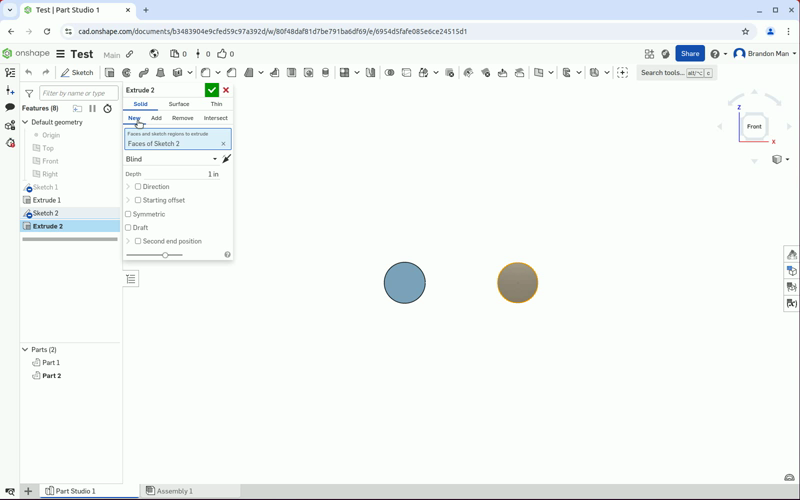
click(137, 120)
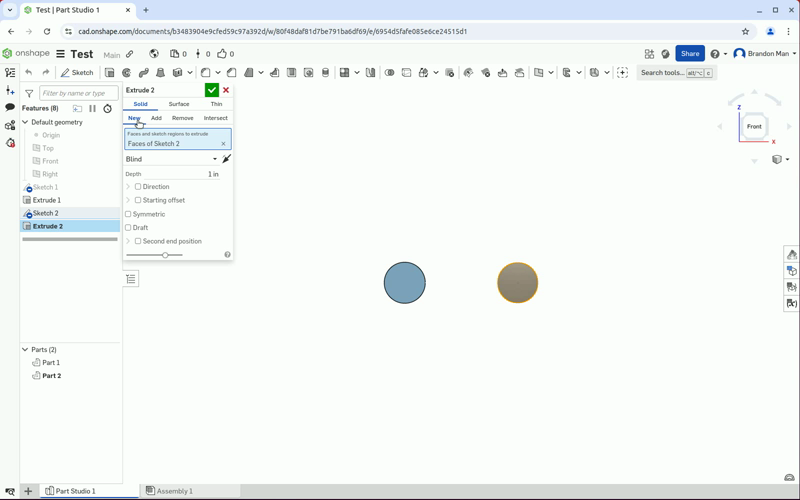
key(tab, 4)
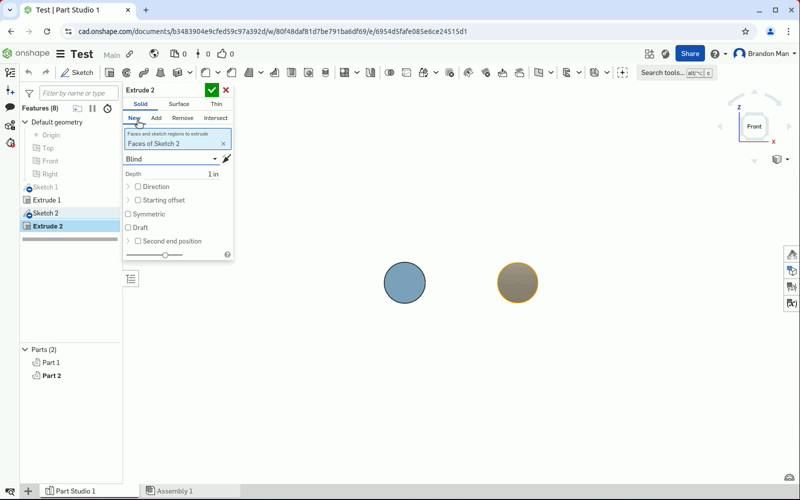
text(7.221)
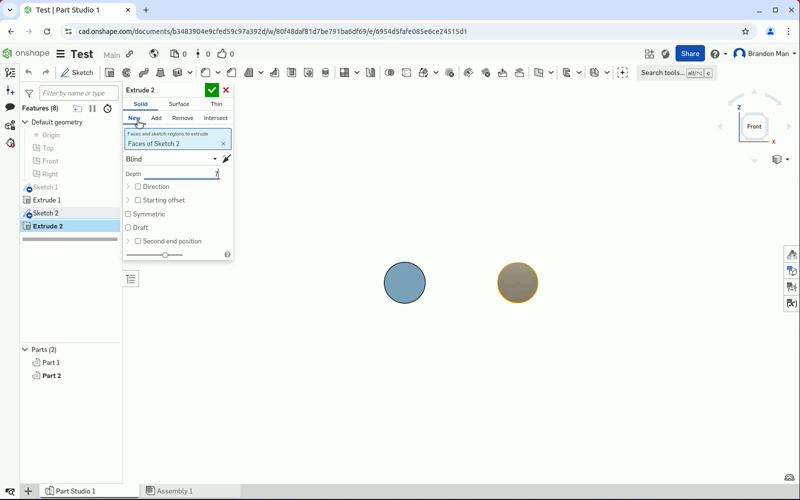
key(enter)
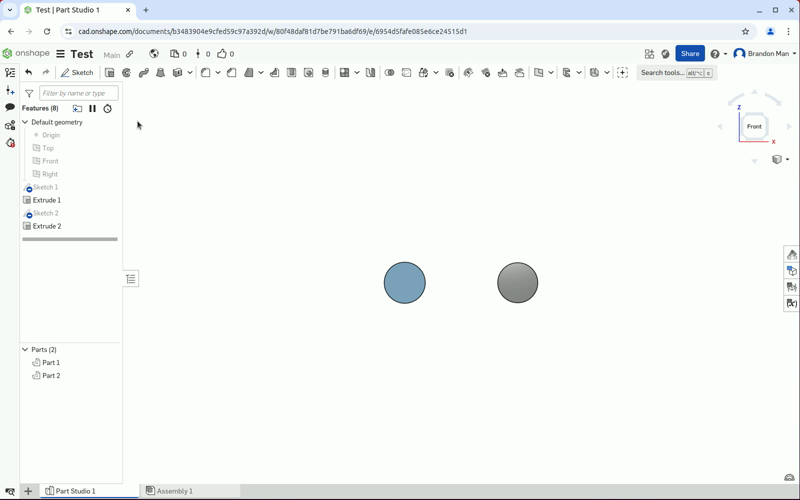
key(shift+h)
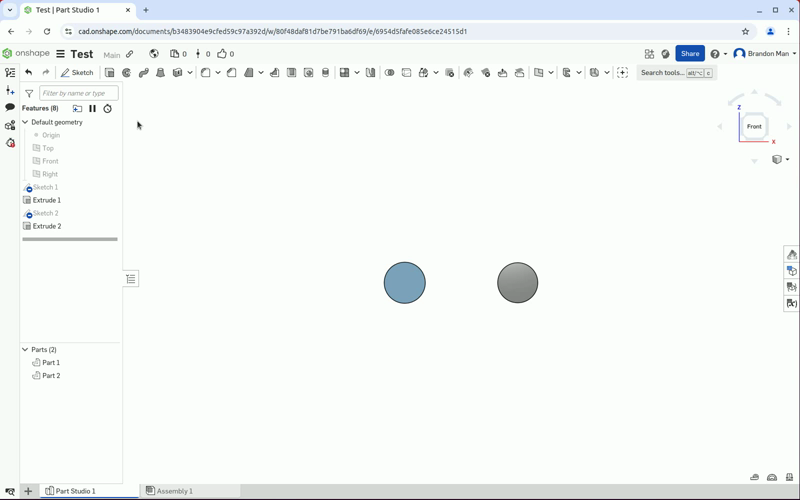
key(shift+h)
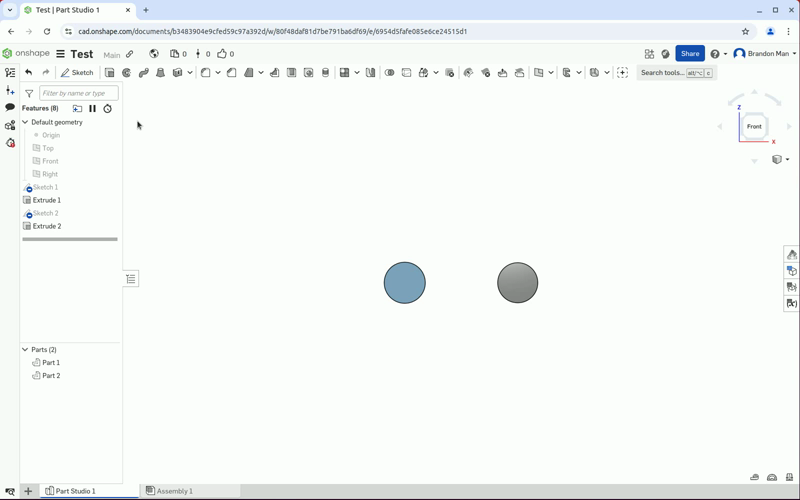
mouse_move(73, 189)
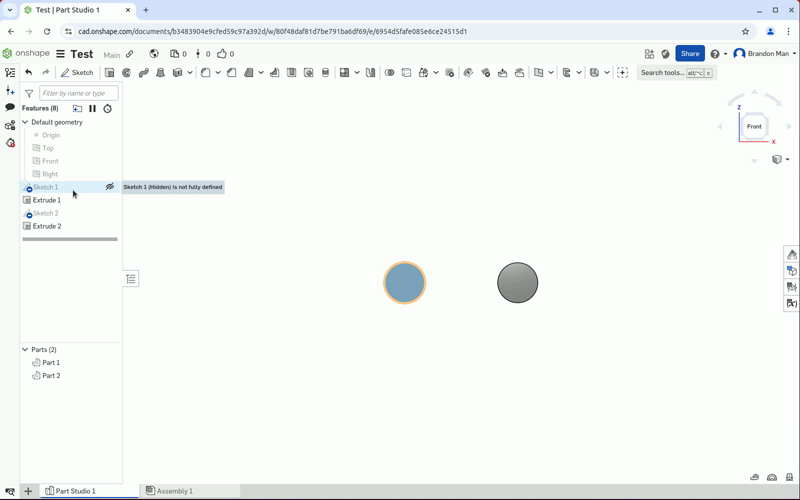
click(73, 189)
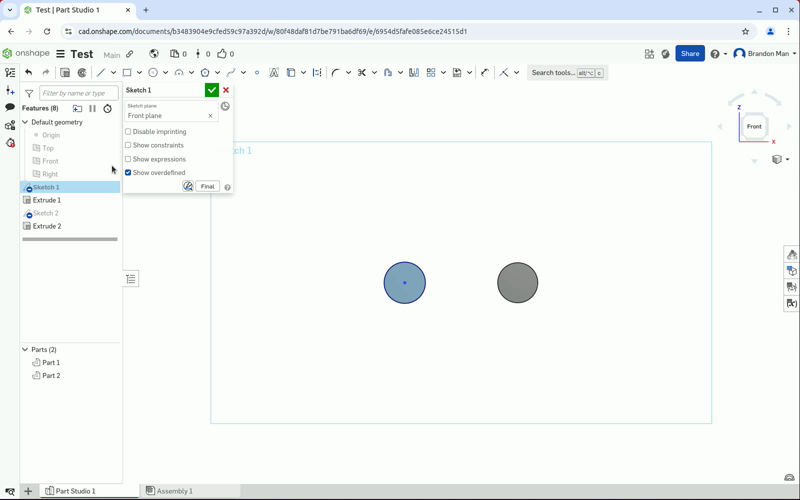
mouse_move(229, 92)
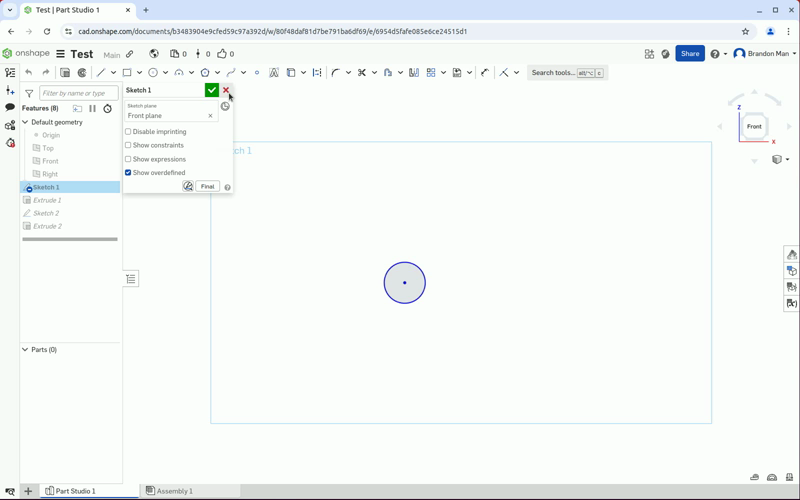
click(229, 92)
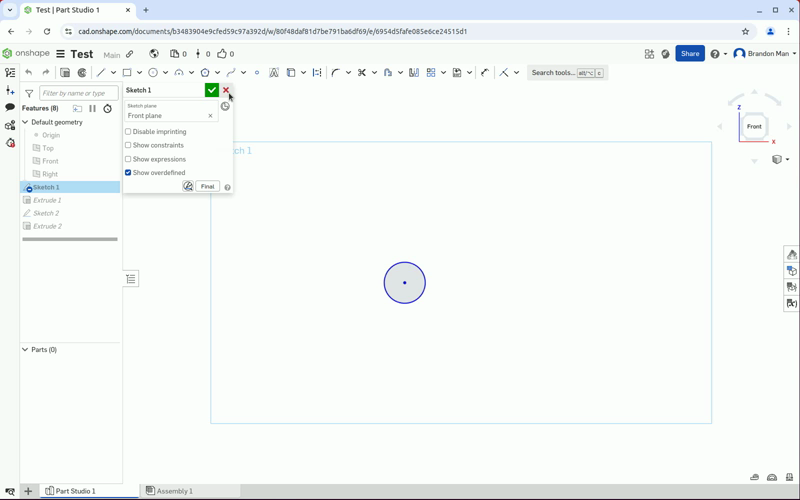
key(shift+s)
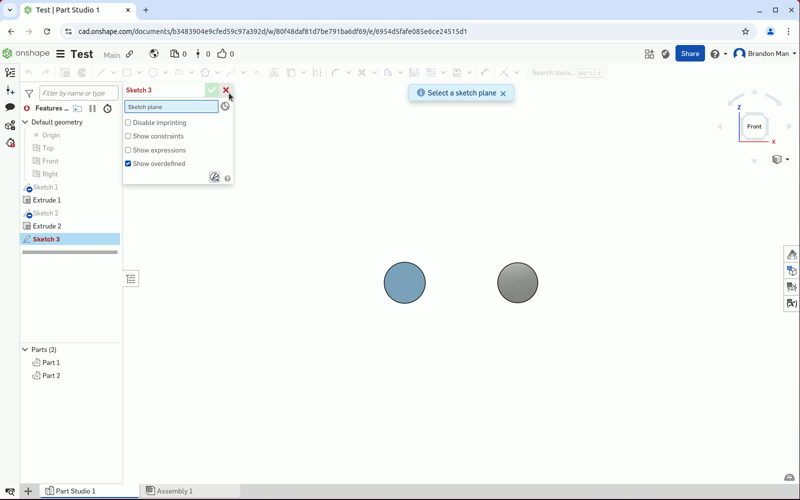
mouse_move(73, 163)
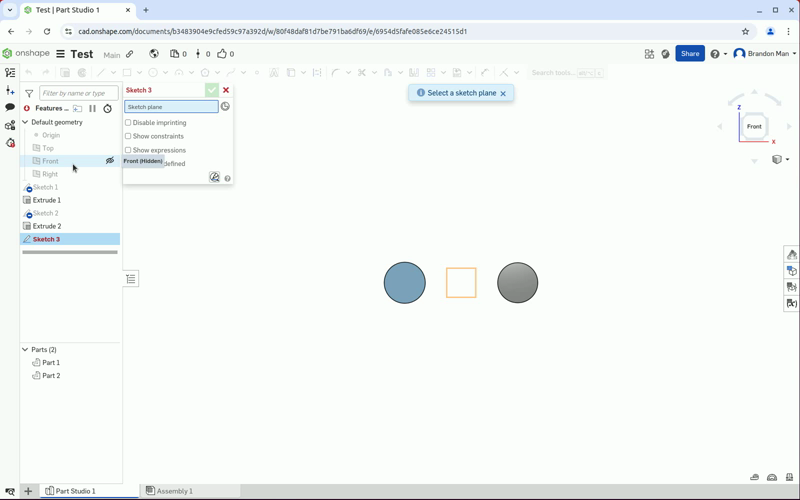
click(73, 163)
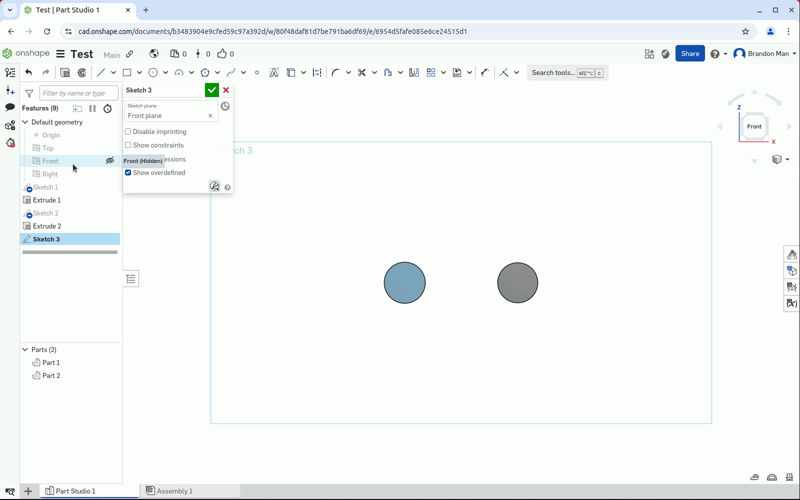
mouse_move(73, 352)
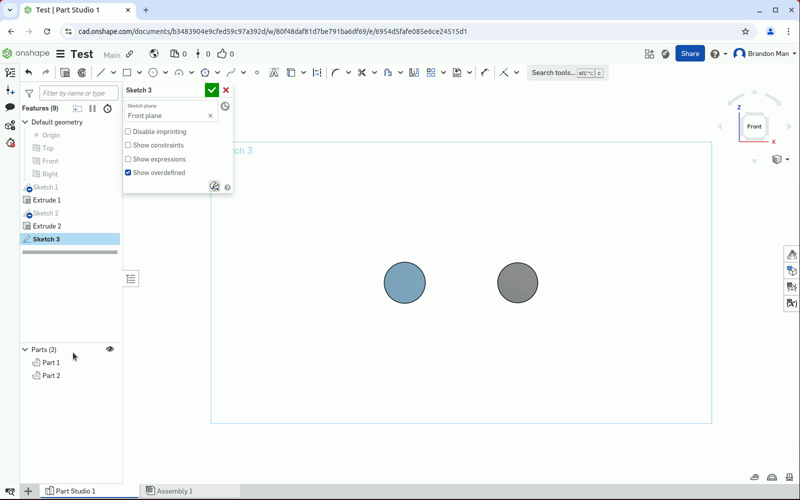
key(y)
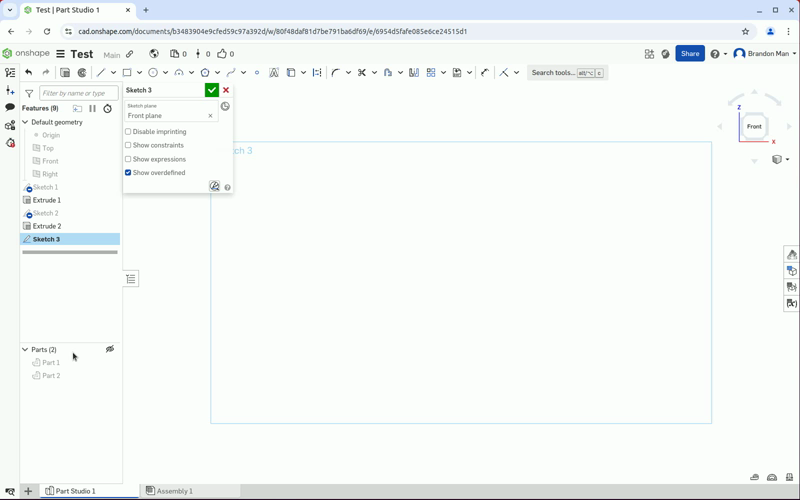
key(l)
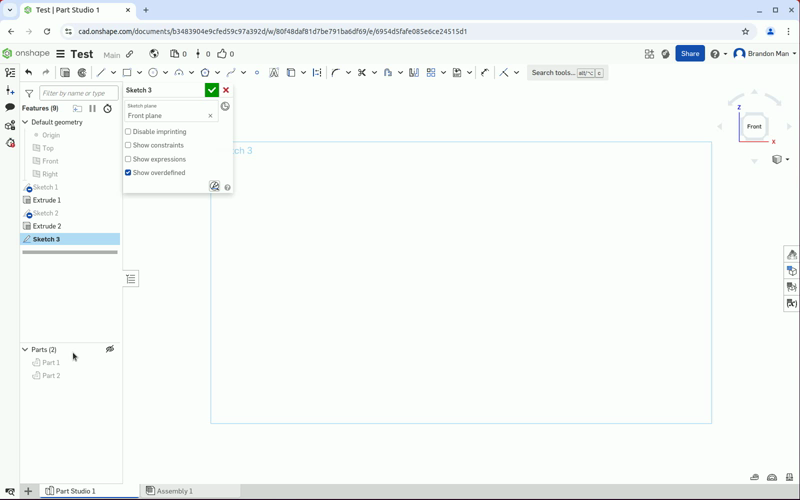
key_down(shift)
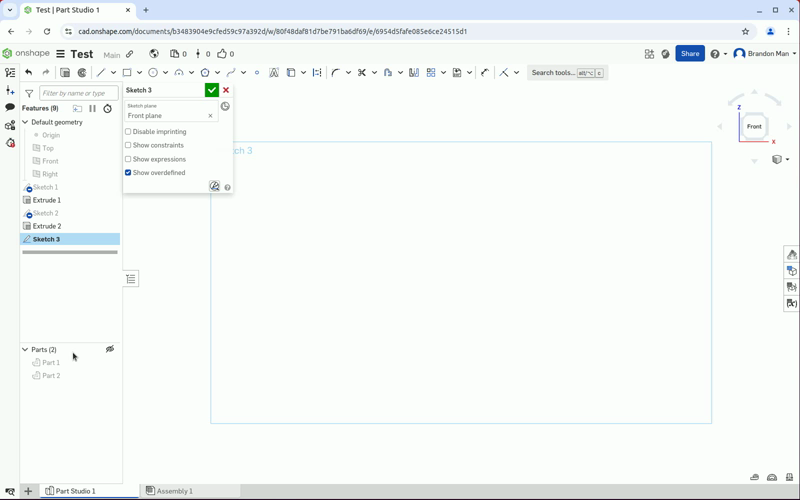
mouse_move(348, 343)
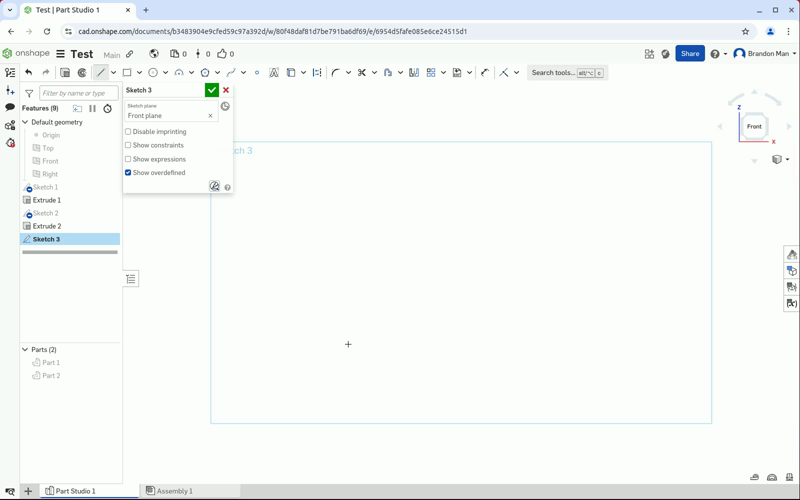
click(348, 343)
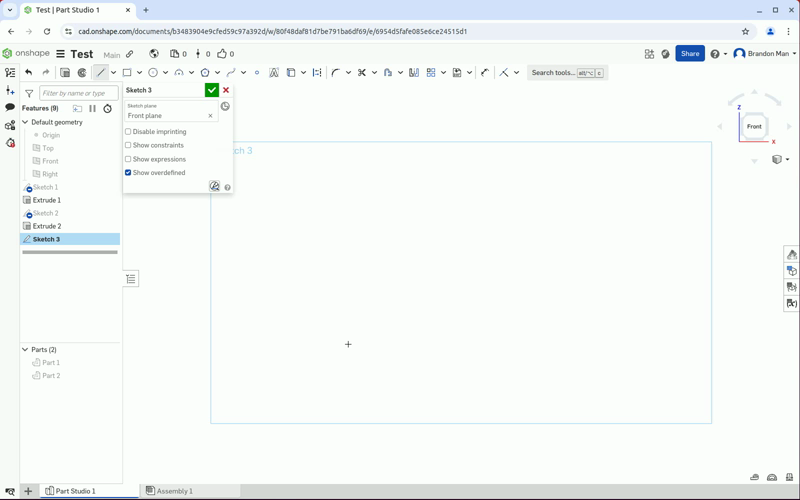
key_up(shift)
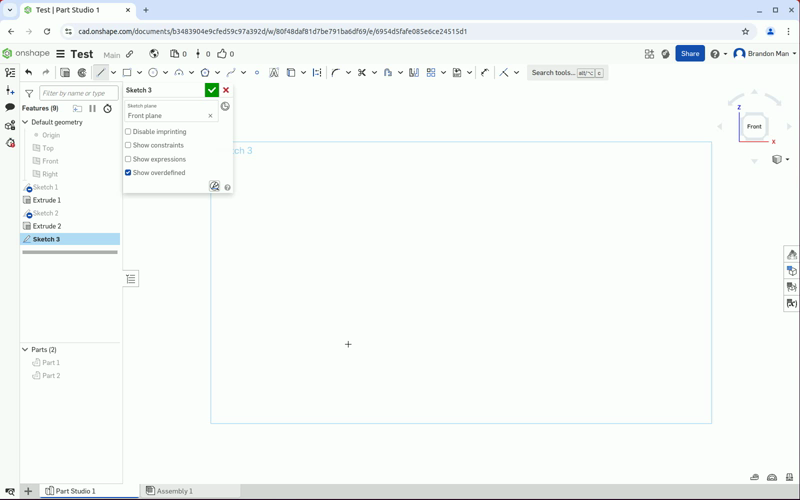
key_down(shift)
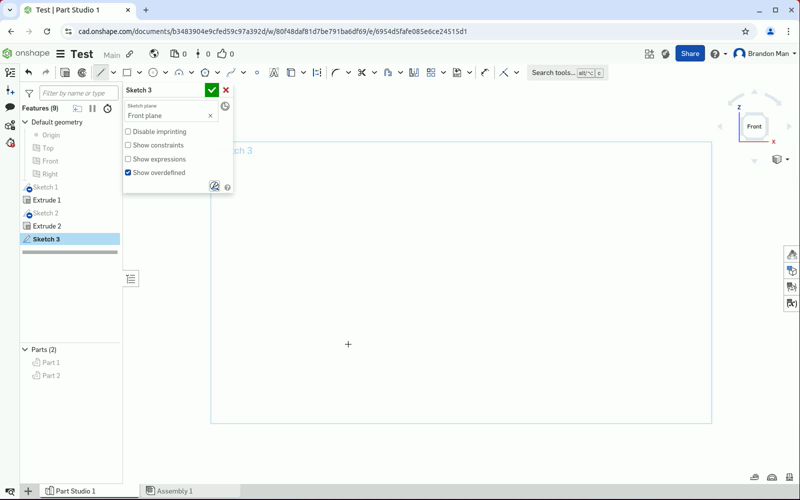
mouse_move(572, 343)
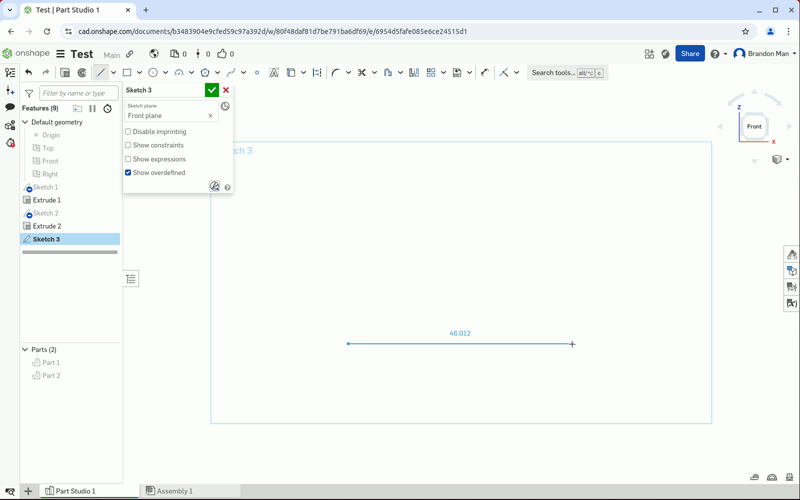
click(572, 343)
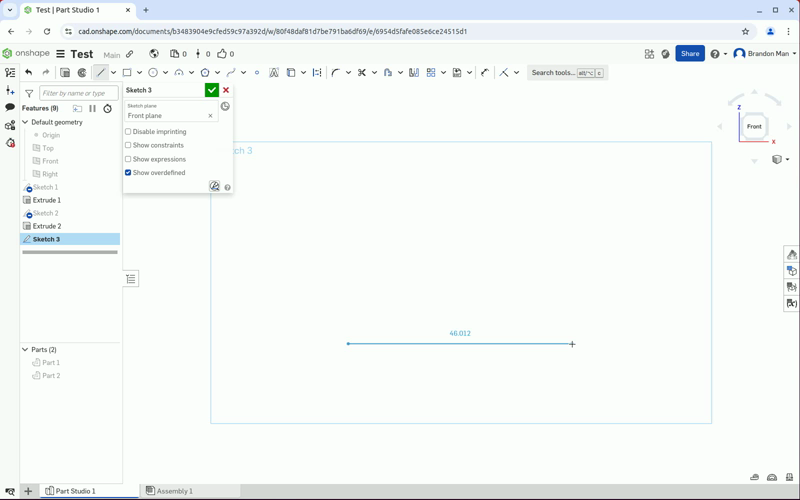
key_up(shift)
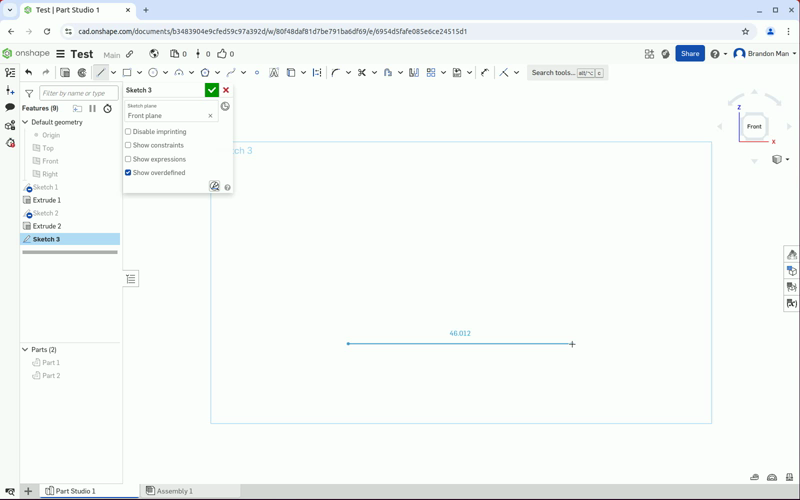
key_down(shift)
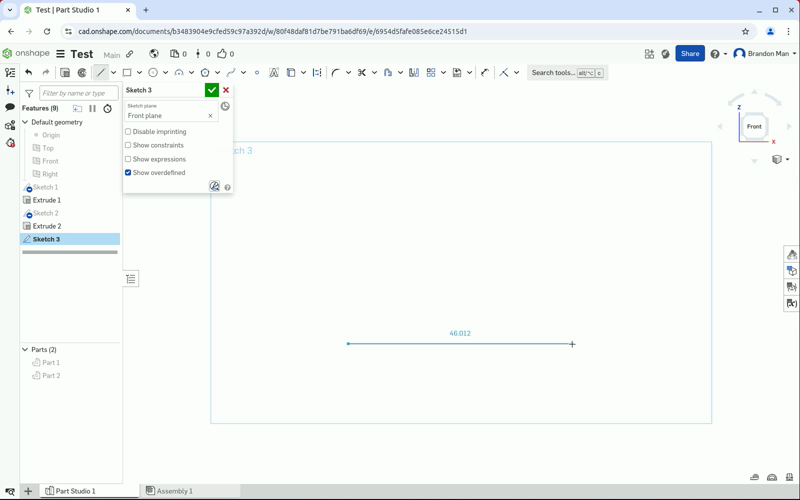
mouse_move(572, 223)
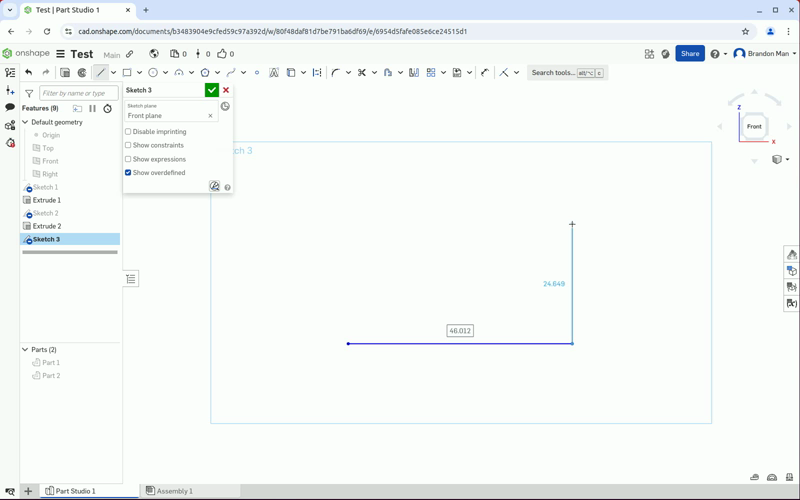
click(572, 223)
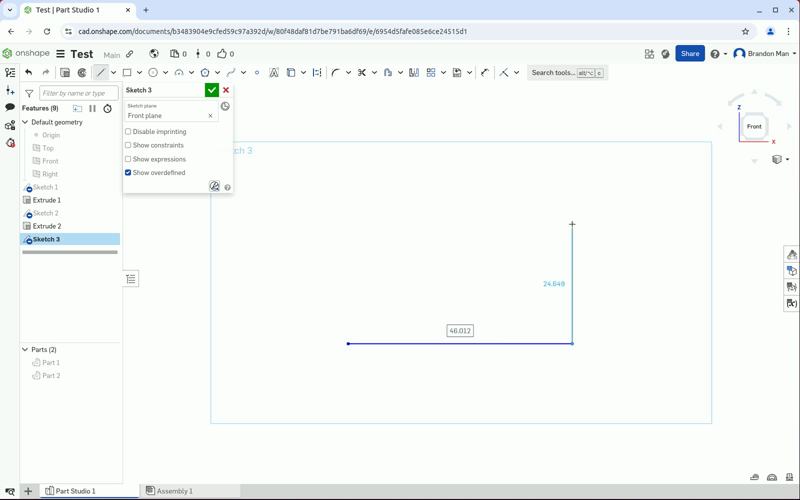
key_up(shift)
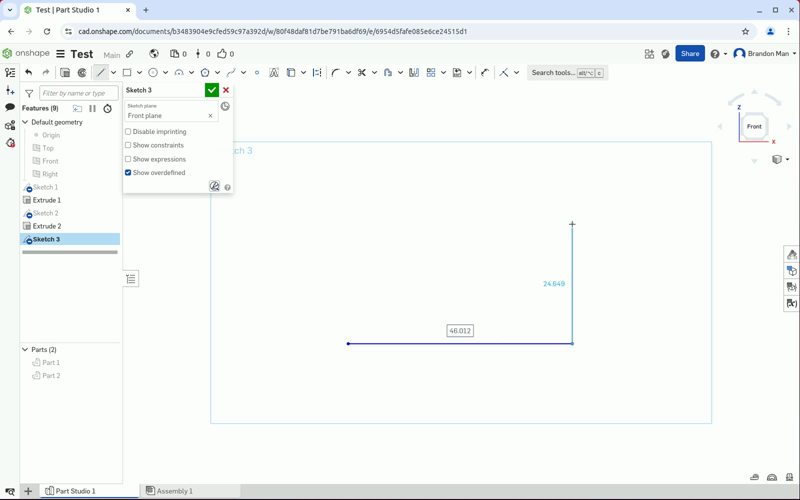
key_down(shift)
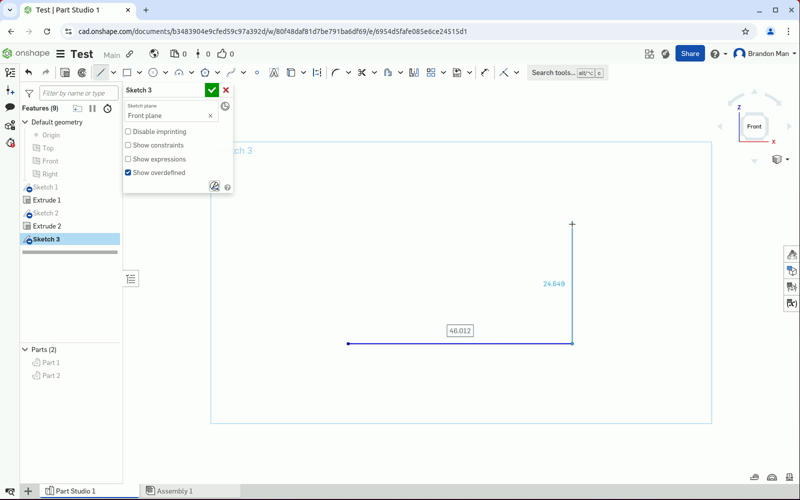
mouse_move(348, 223)
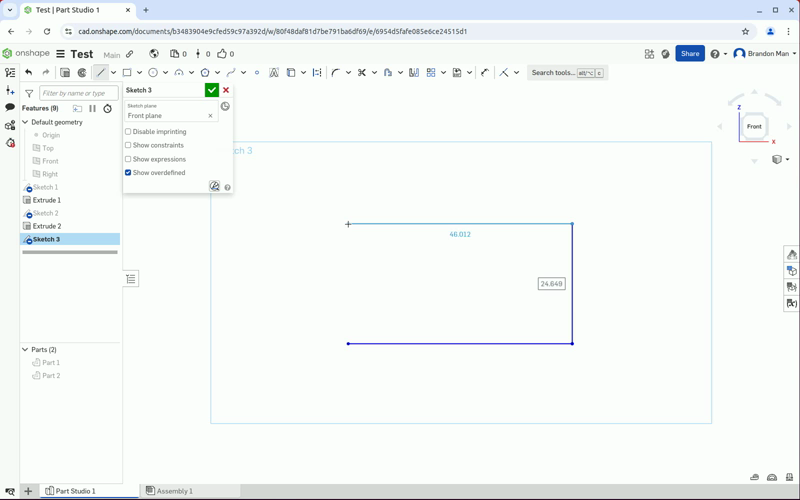
click(348, 223)
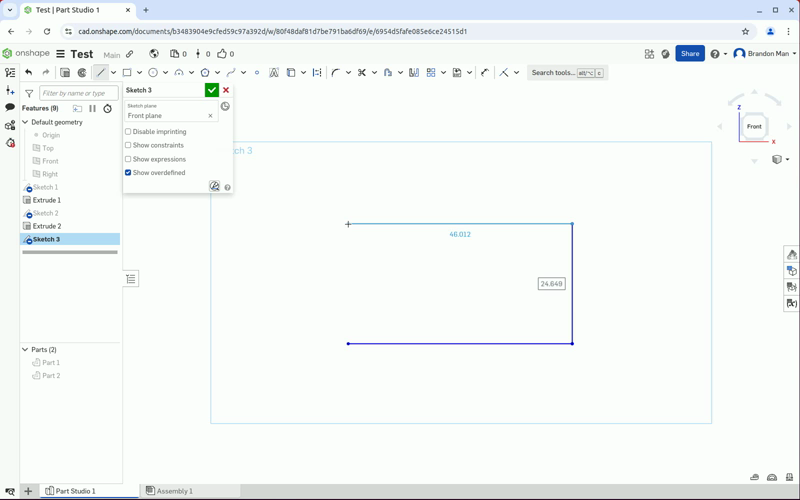
key_up(shift)
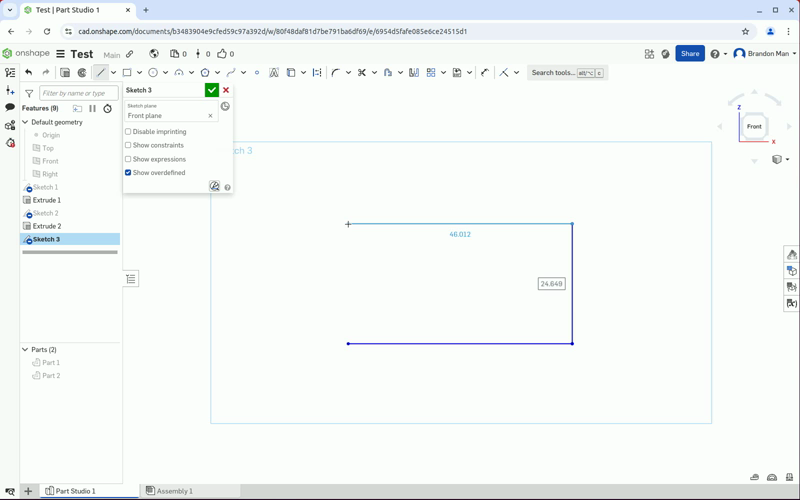
key_down(shift)
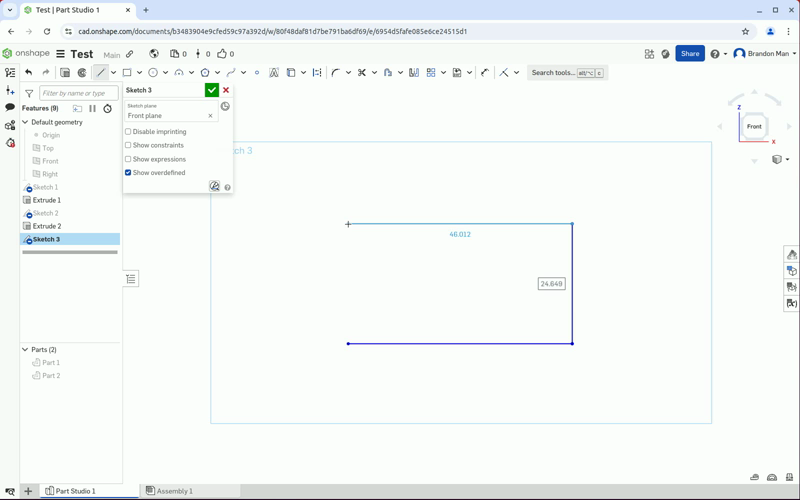
mouse_move(348, 343)
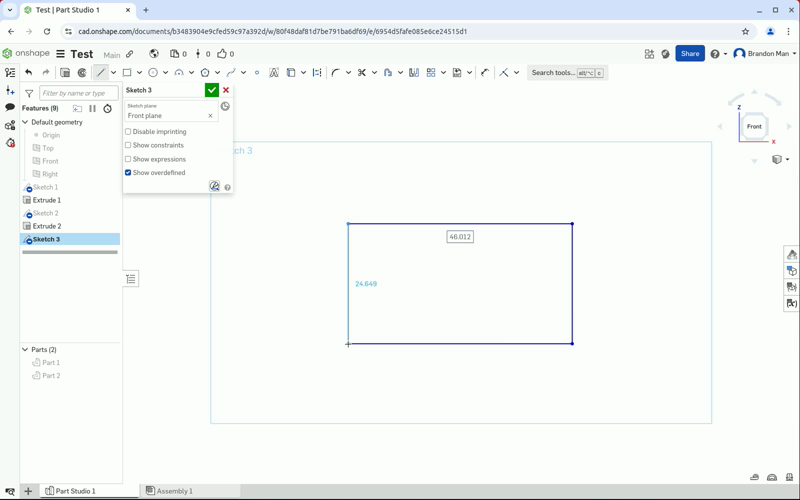
key_up(shift)
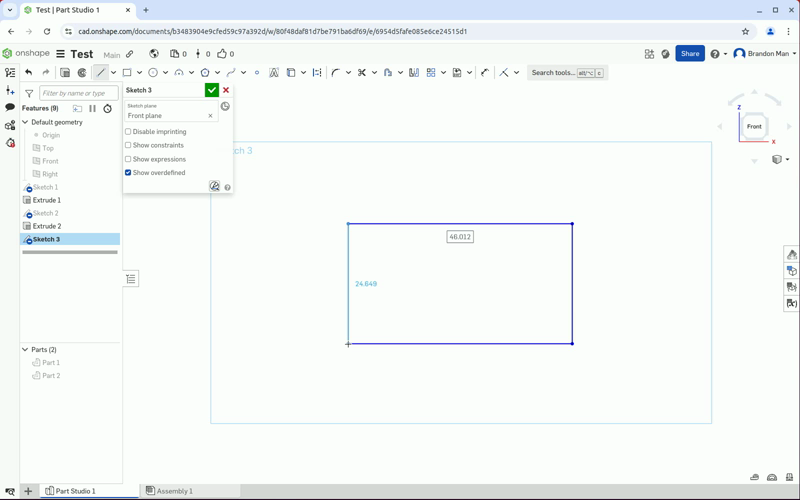
click(348, 343)
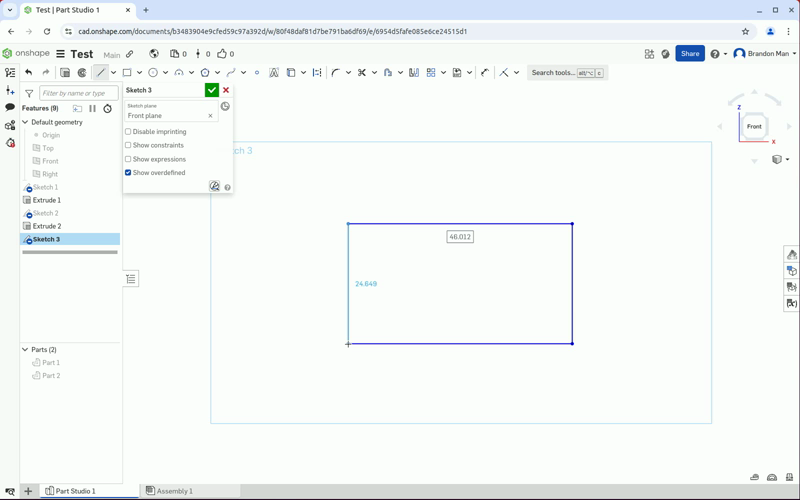
key(esc)
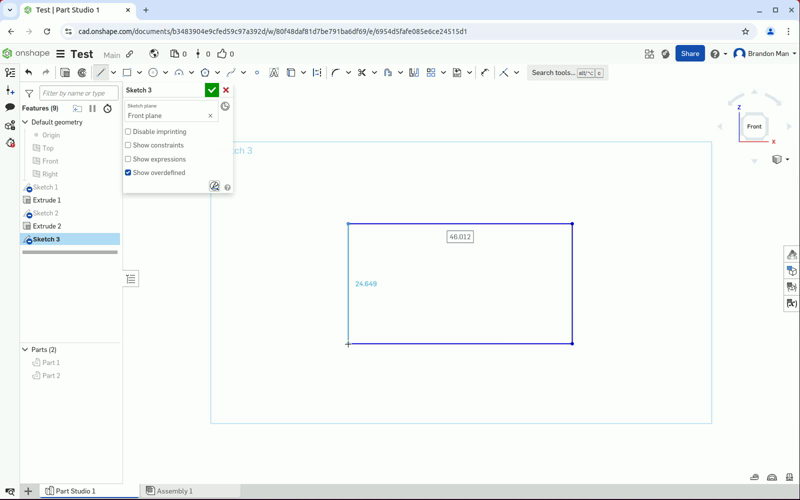
key(c)
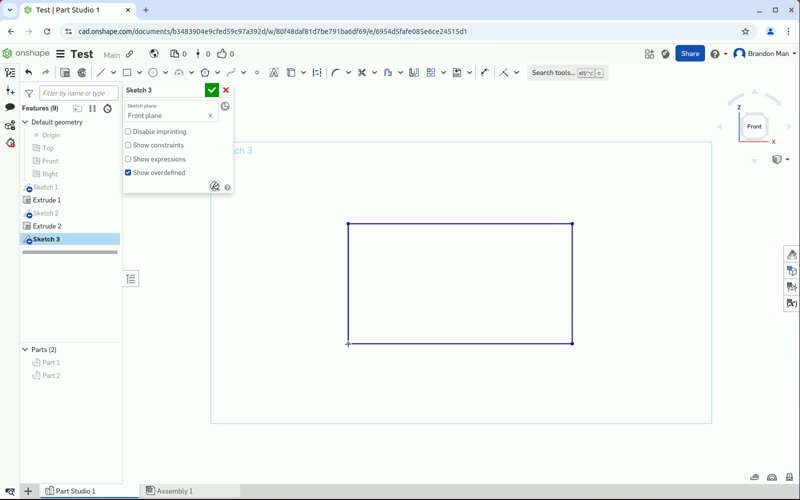
key_down(shift)
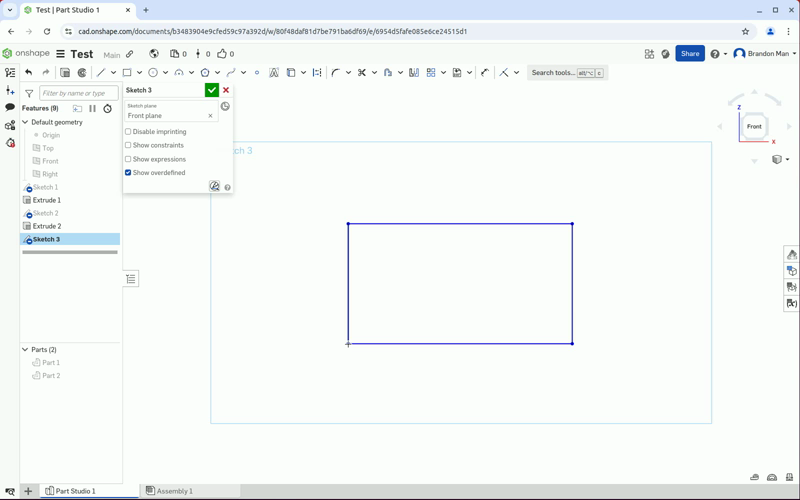
mouse_move(404, 282)
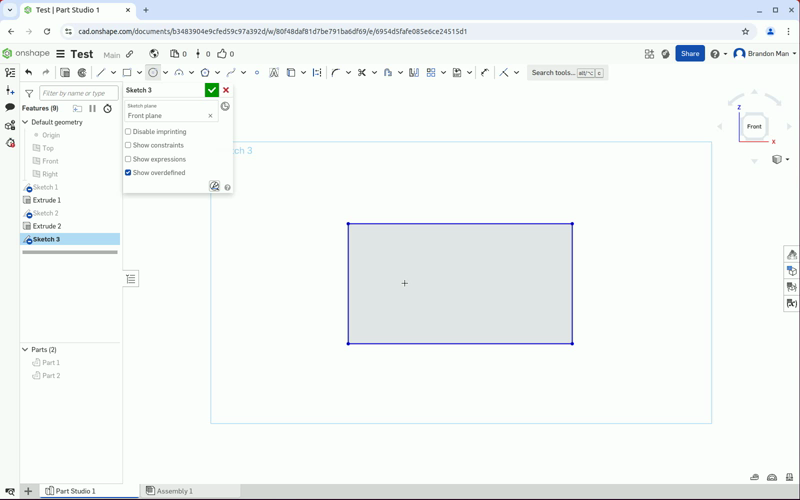
click(404, 282)
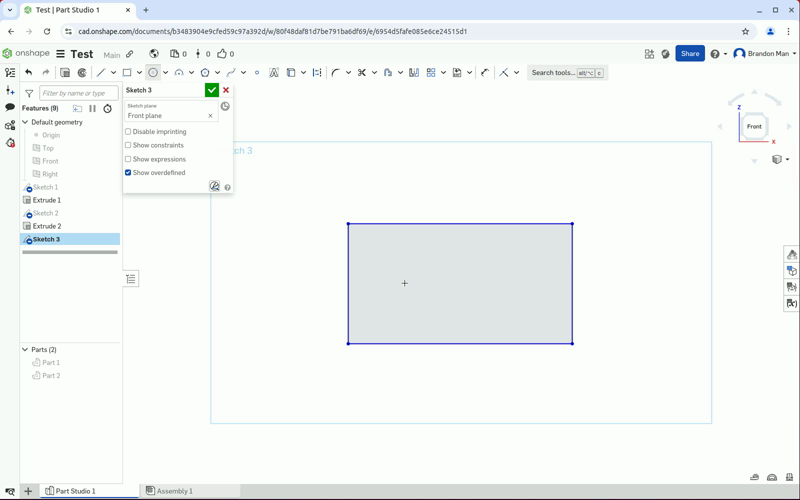
key_up(shift)
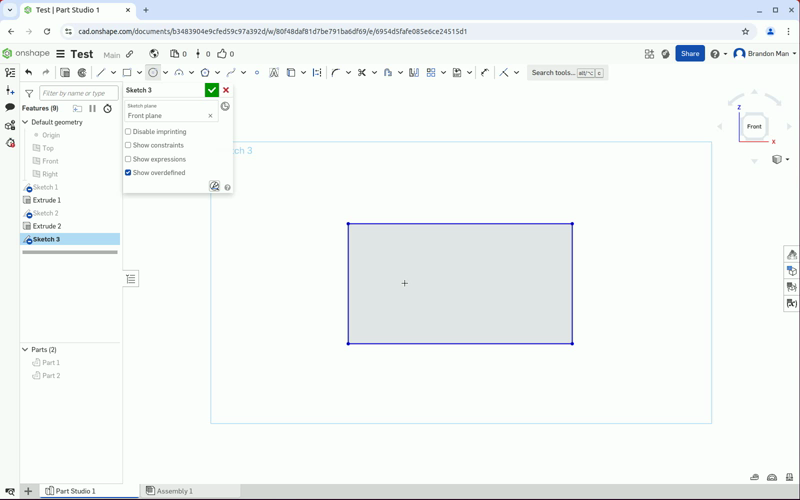
mouse_move(423, 282)
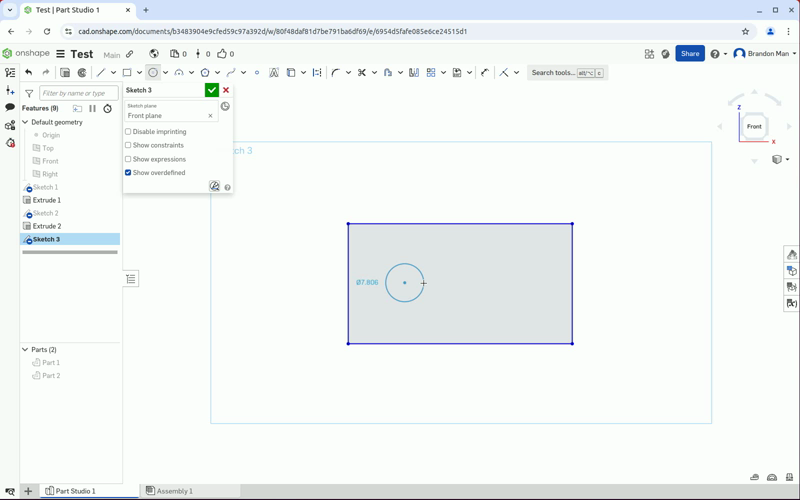
click(423, 282)
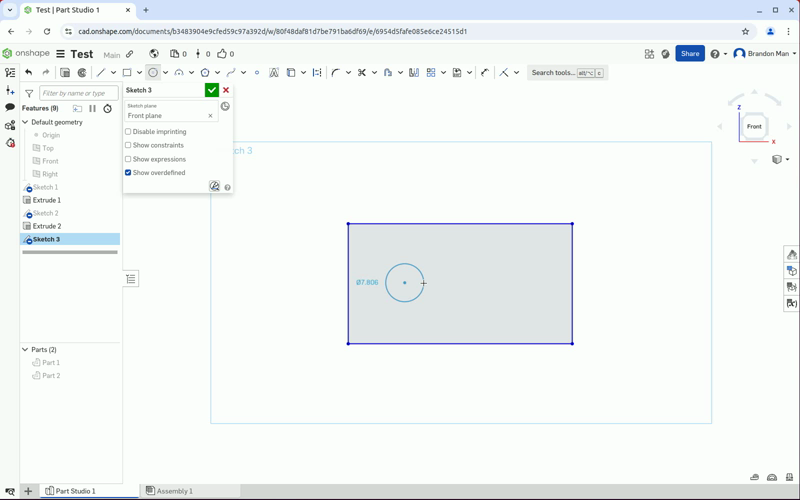
key(esc)
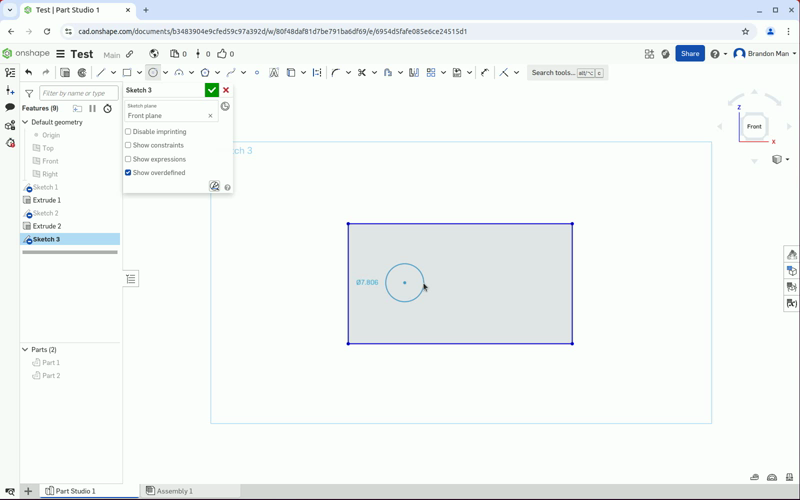
key(c)
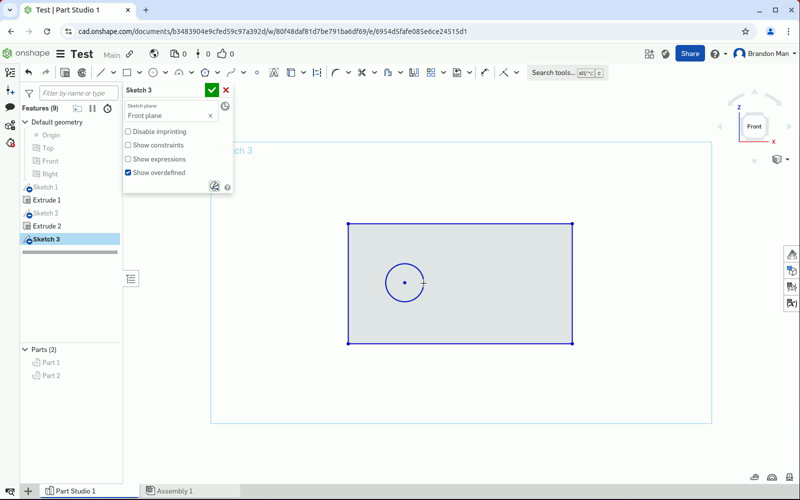
key_down(shift)
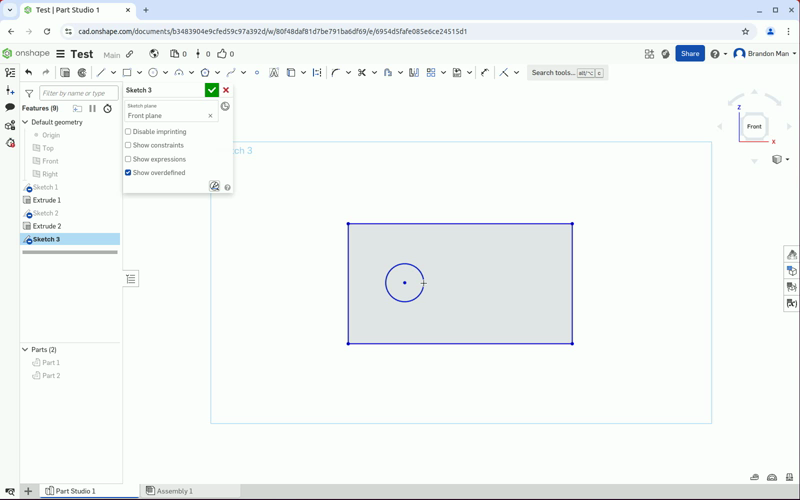
mouse_move(515, 282)
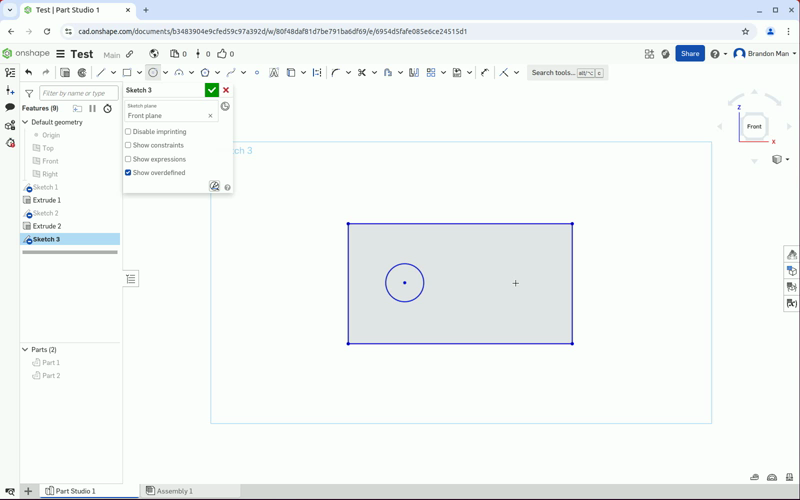
click(515, 282)
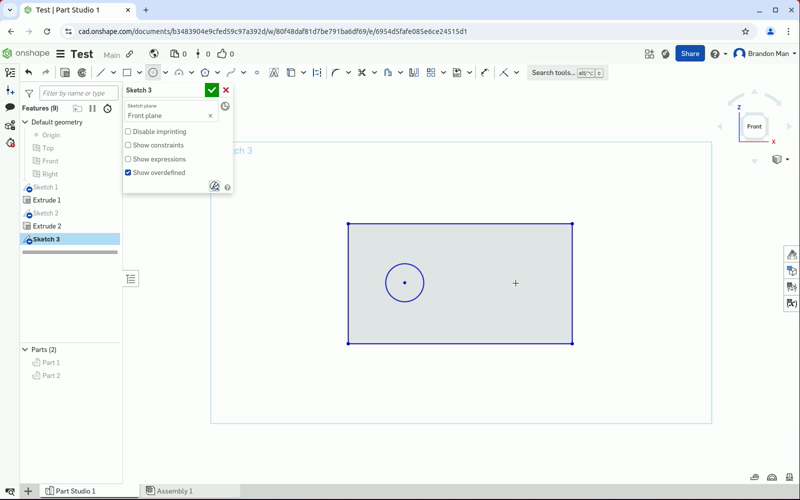
key_up(shift)
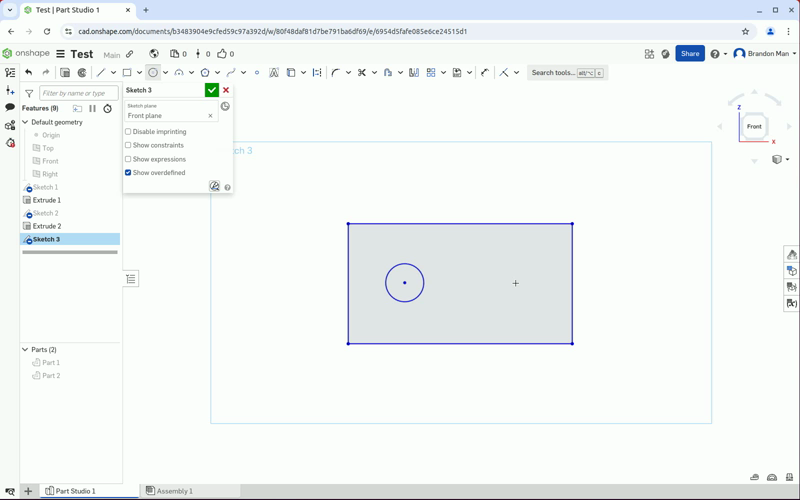
mouse_move(534, 282)
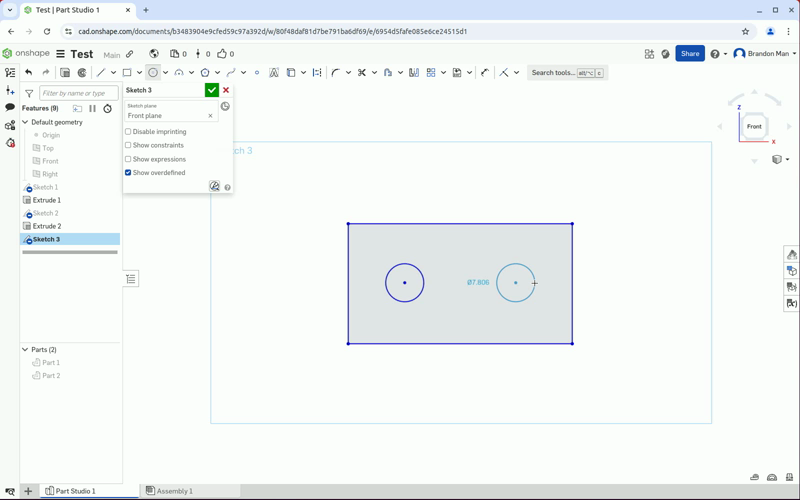
click(534, 282)
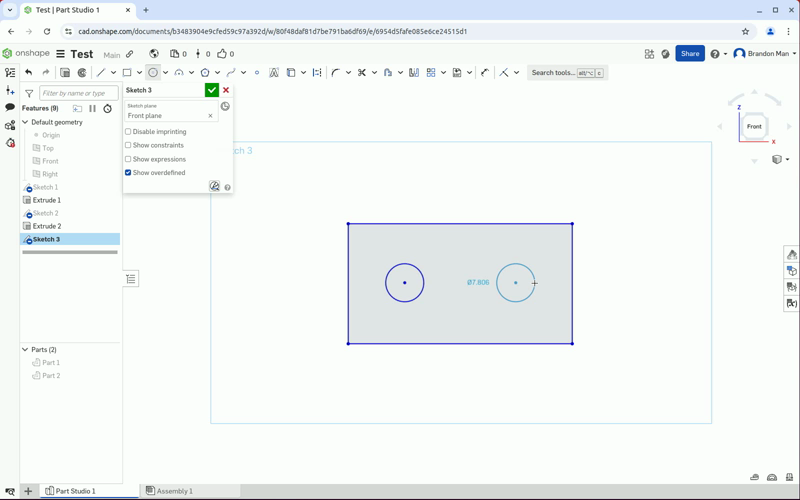
key(esc)
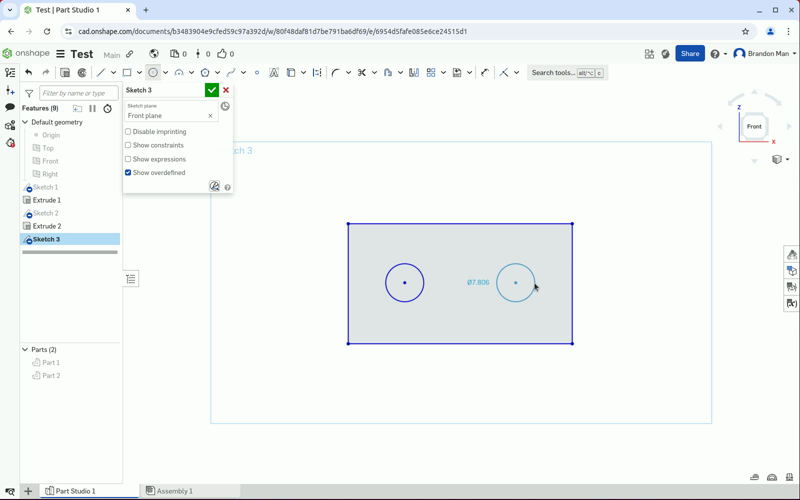
mouse_move(407, 241)
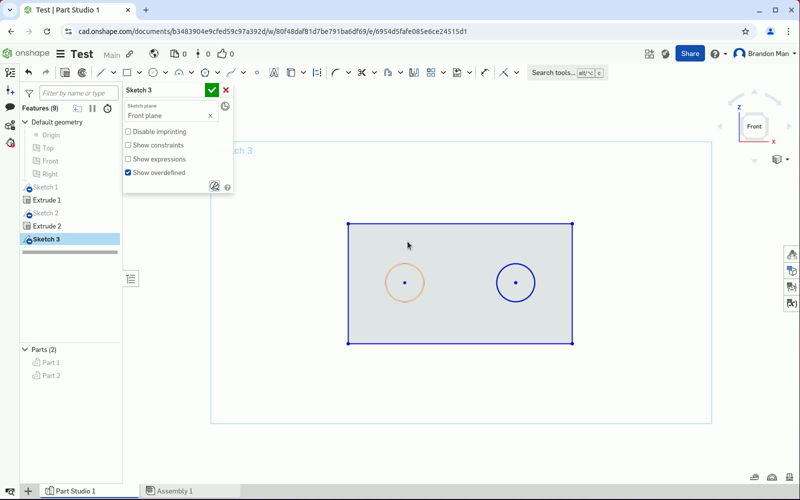
click(407, 241)
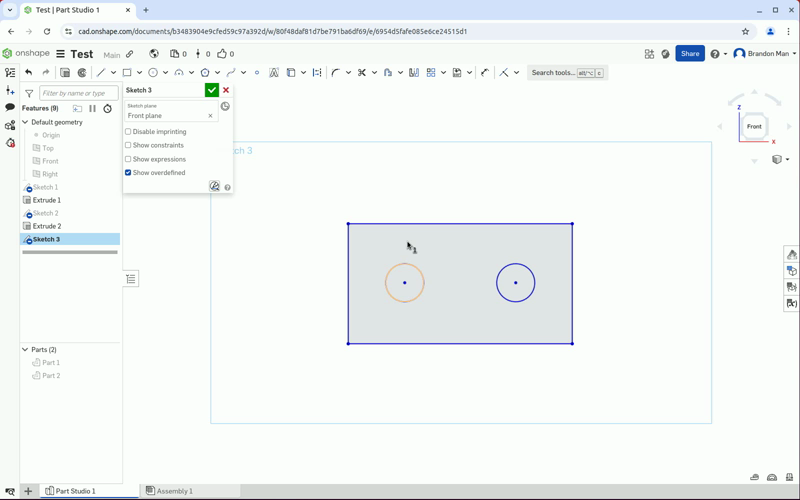
mouse_move(73, 352)
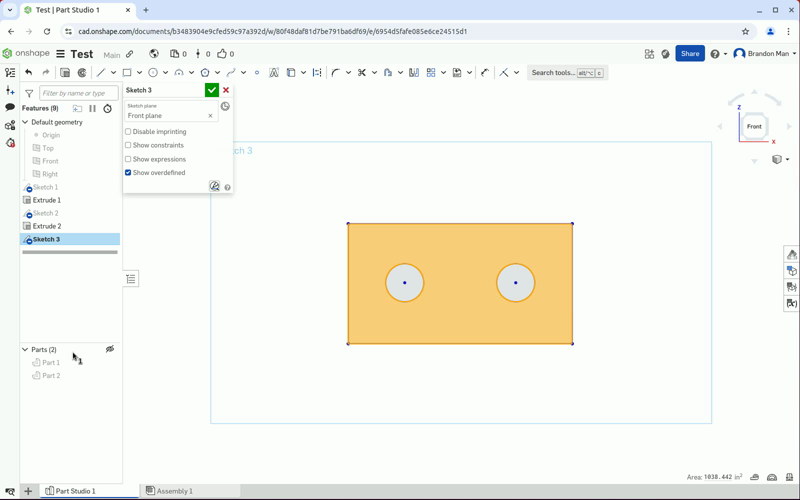
key(shift+y)
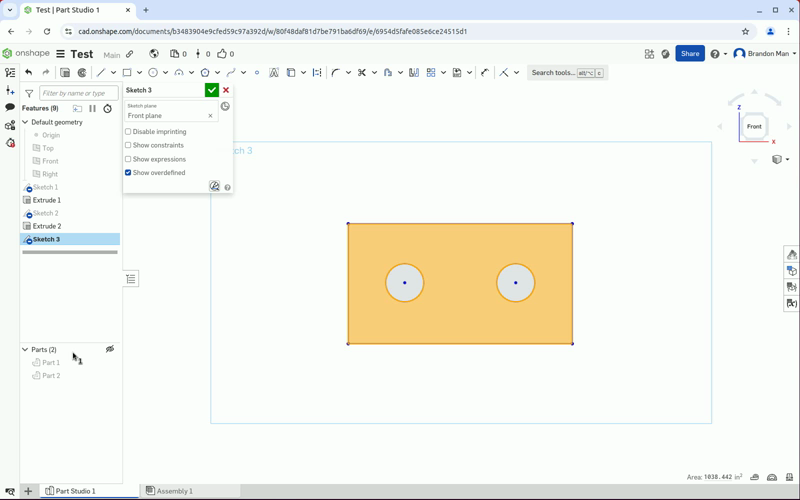
key(shift+e)
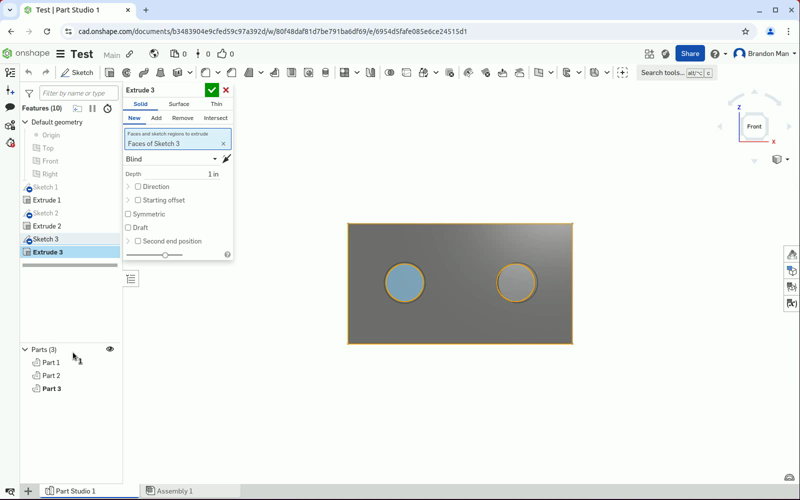
mouse_move(143, 106)
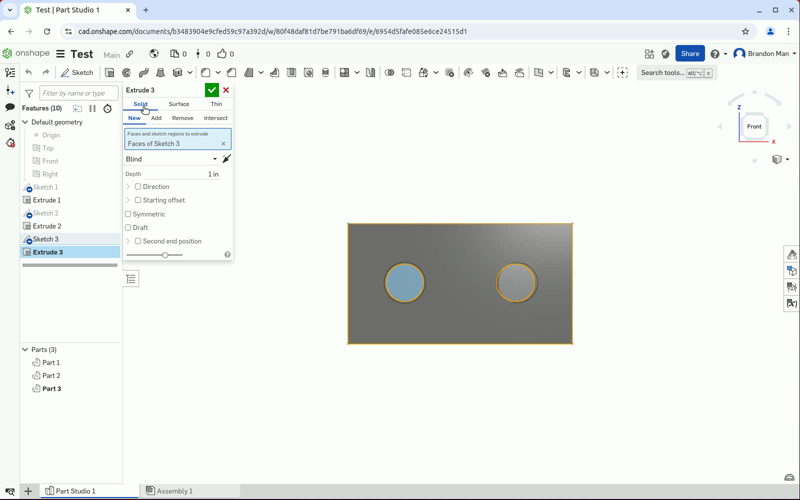
click(143, 106)
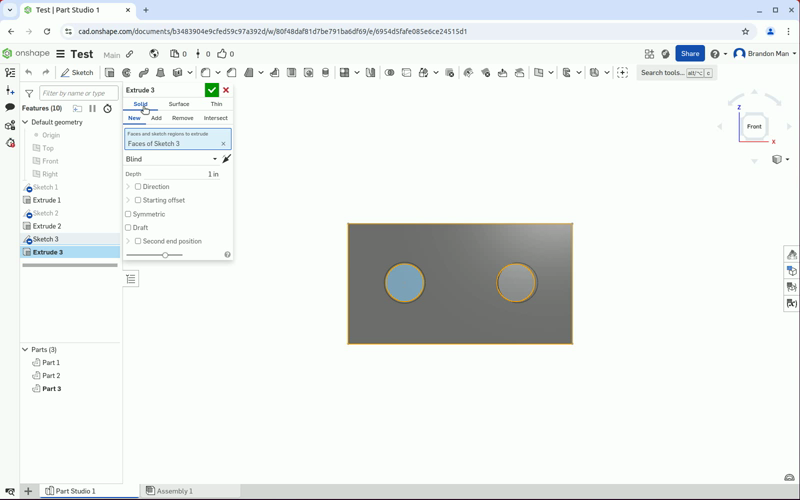
mouse_move(137, 120)
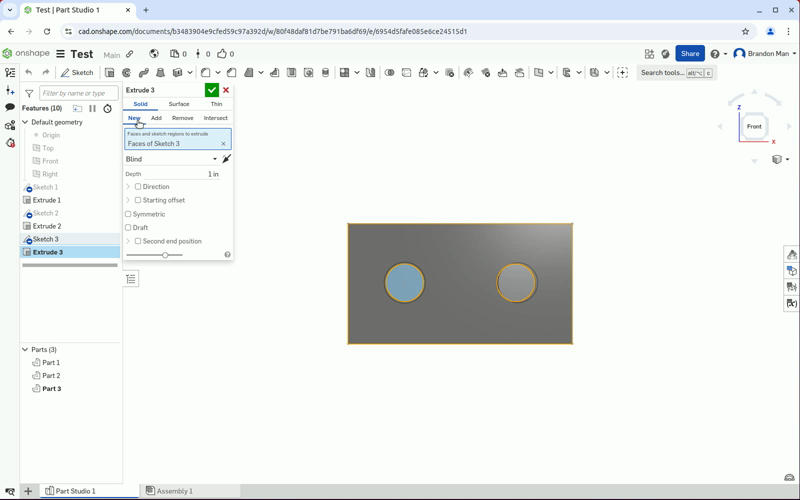
click(137, 120)
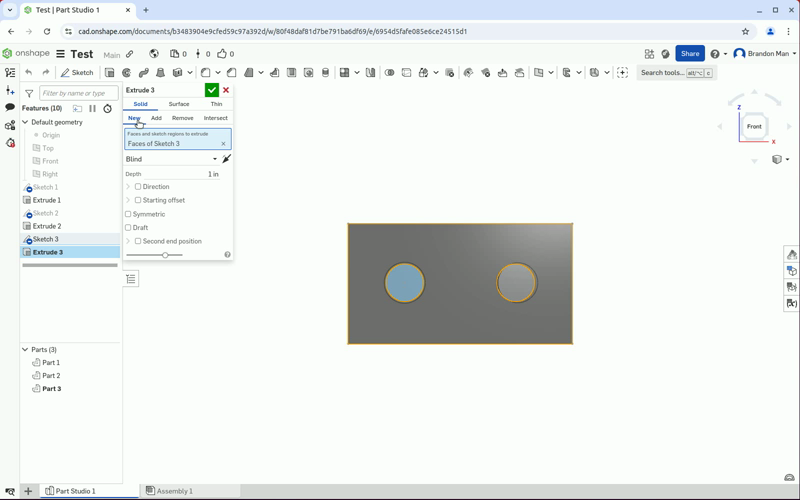
key(tab, 4)
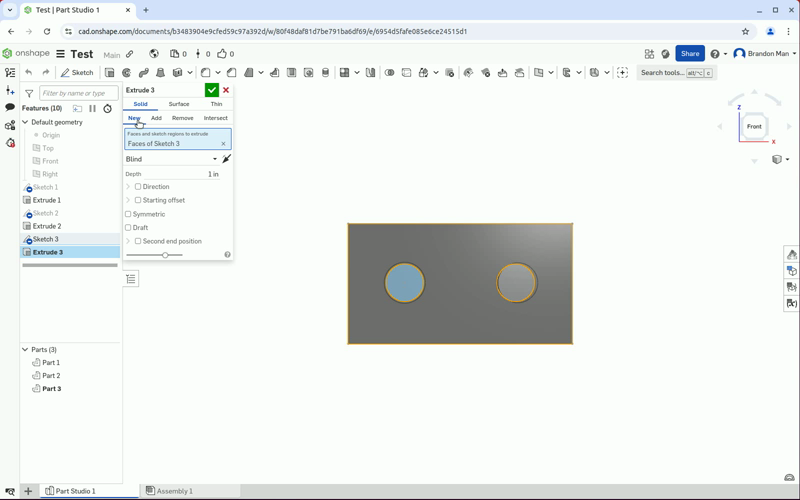
text(7.221)
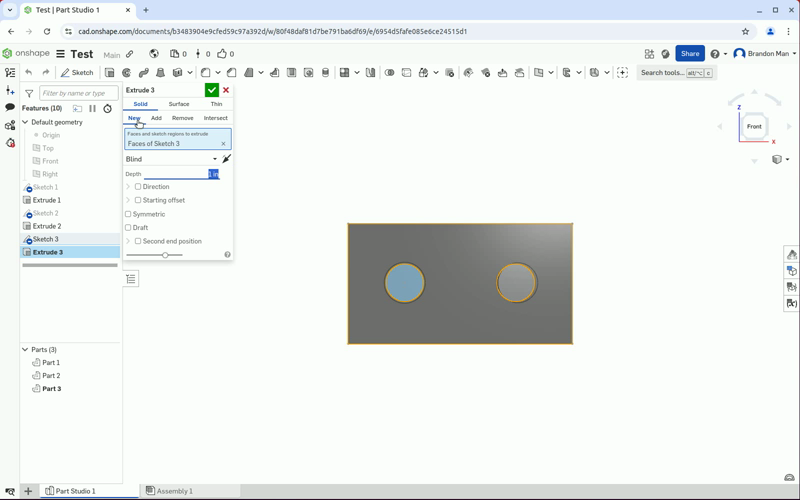
key(enter)
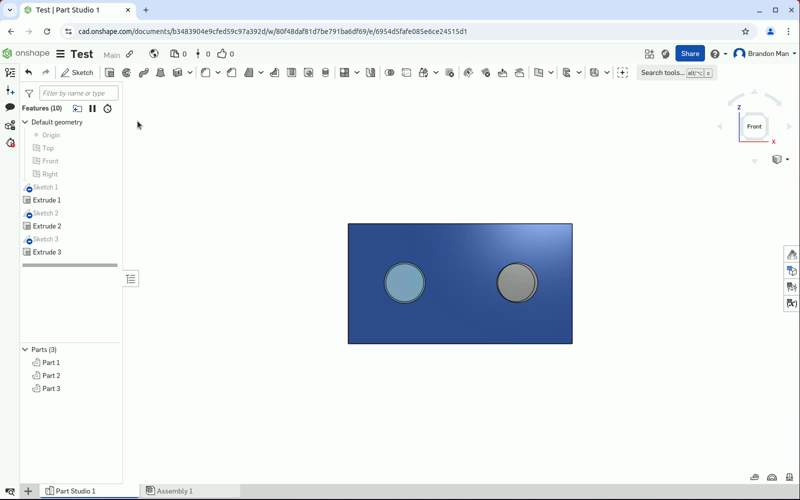
key(shift+h)
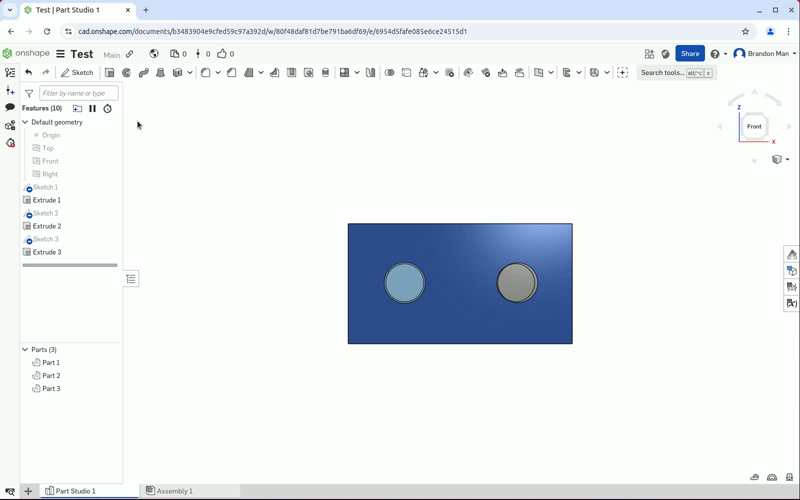
key(shift+h)
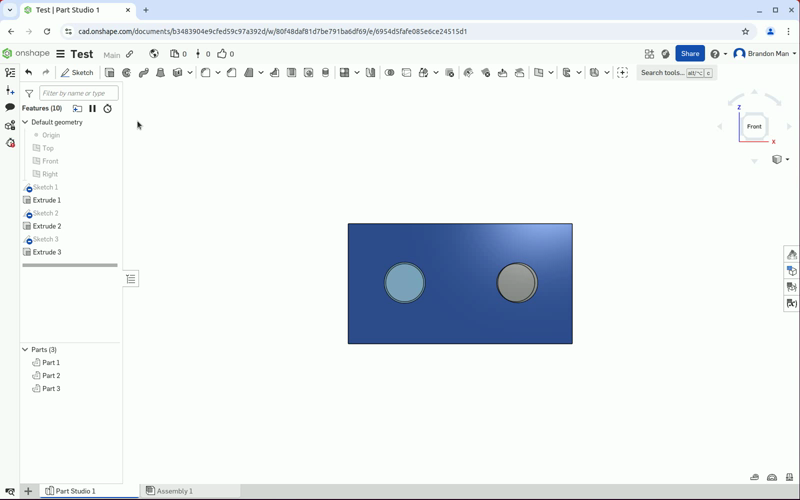
mouse_move(73, 189)
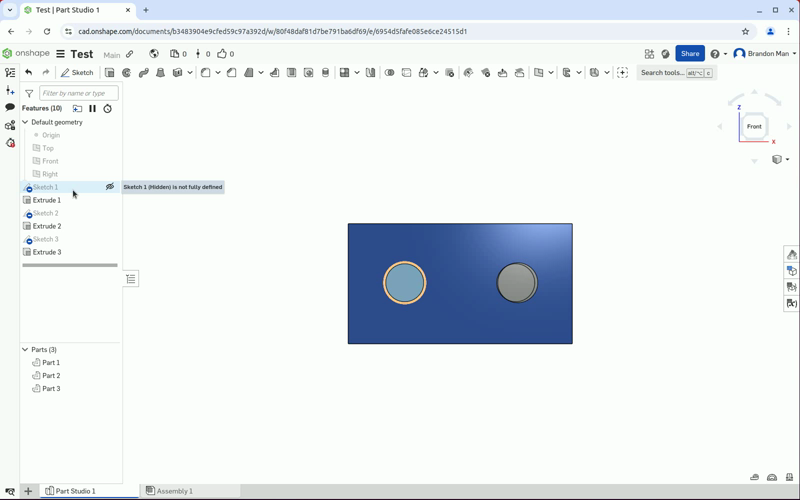
click(73, 189)
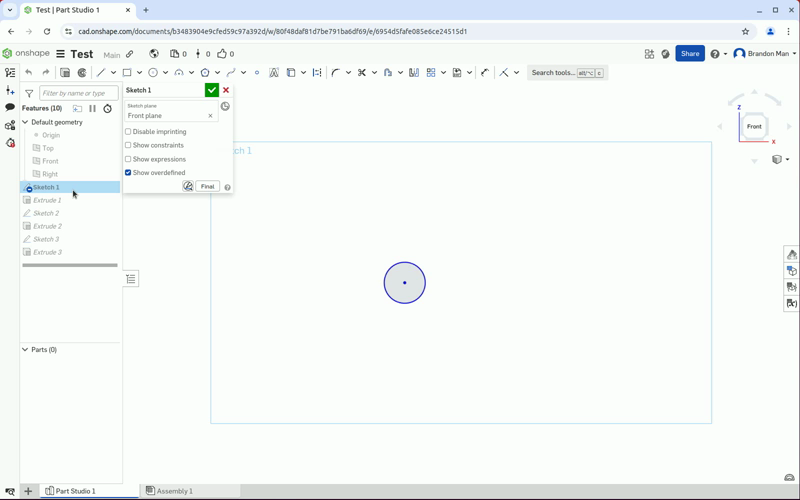
mouse_move(229, 92)
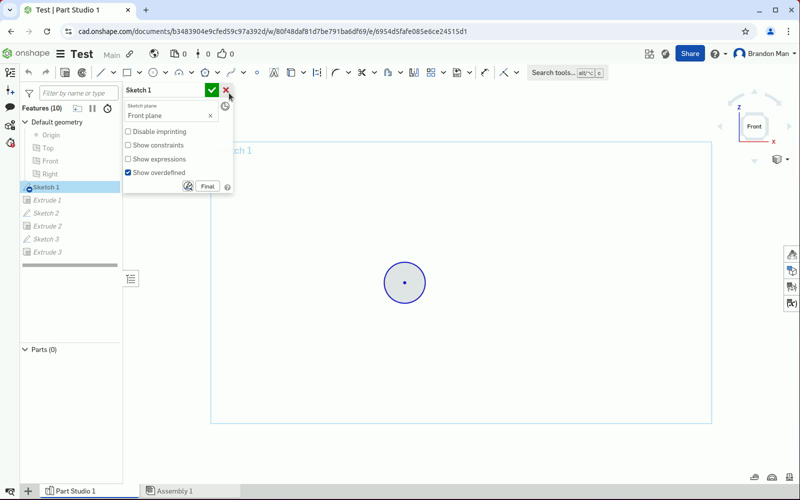
click(229, 92)
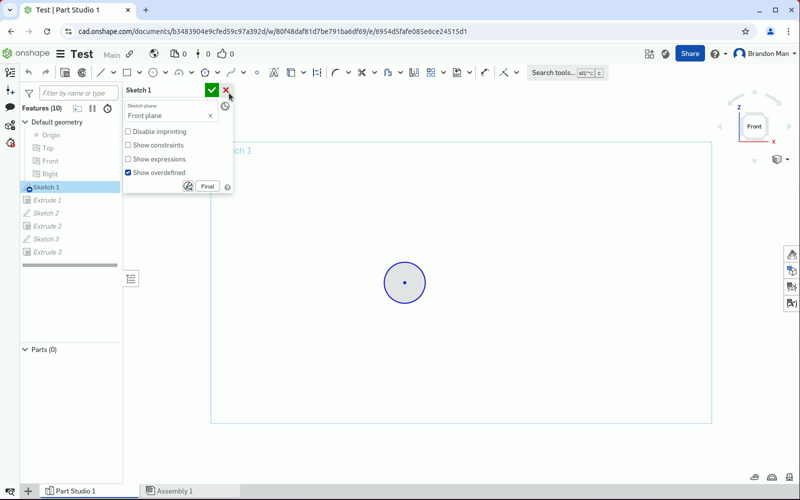
key(shift+s)
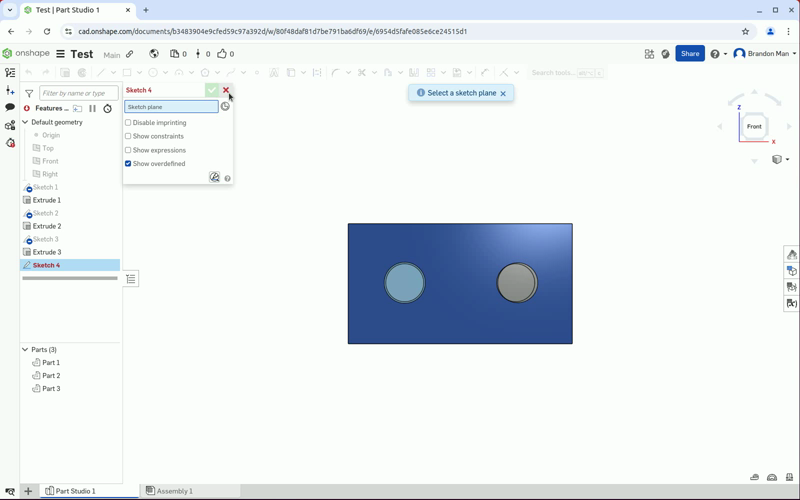
mouse_move(73, 163)
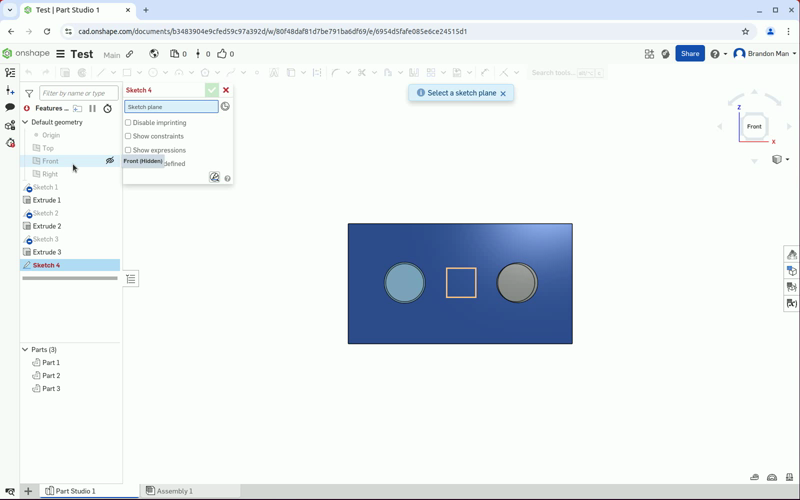
click(73, 163)
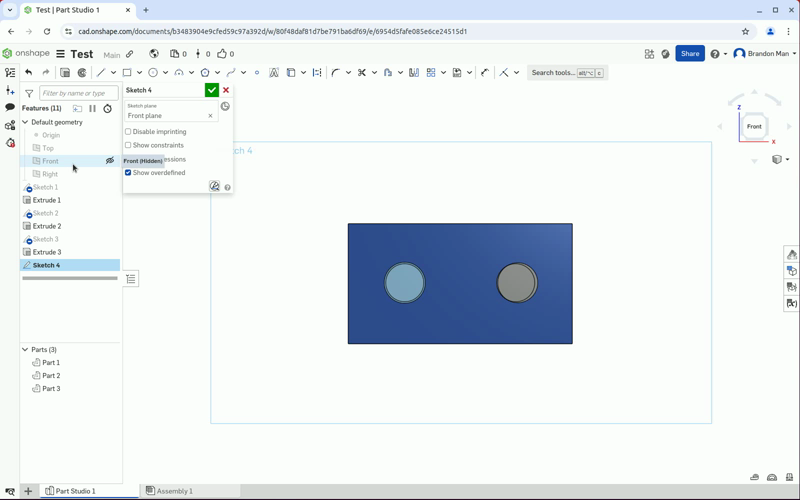
mouse_move(73, 352)
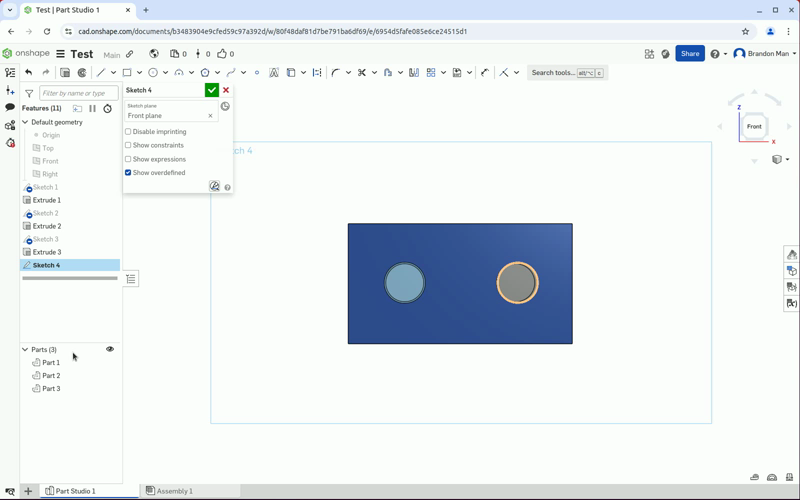
key(y)
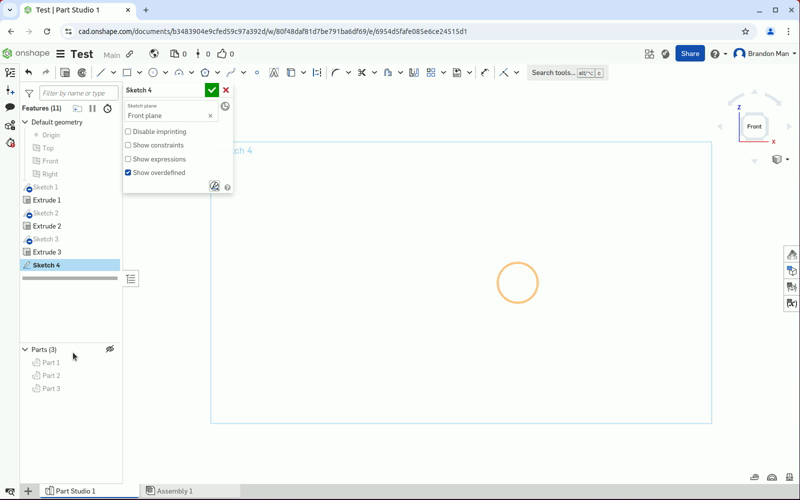
key(c)
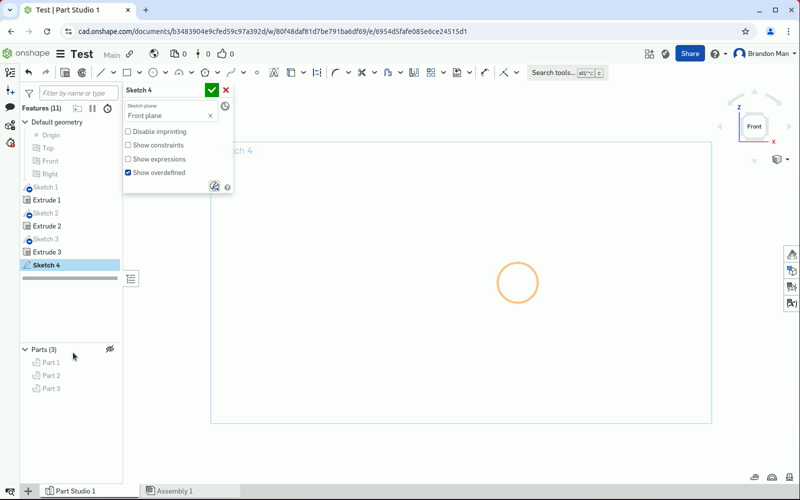
key_down(shift)
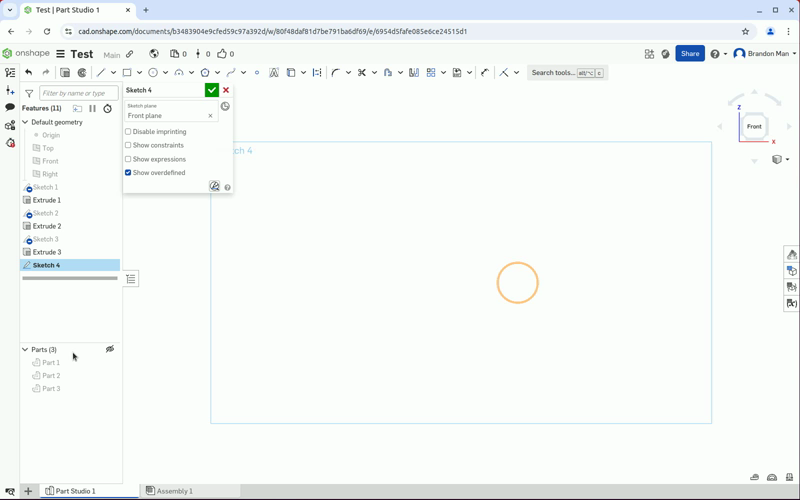
mouse_move(404, 282)
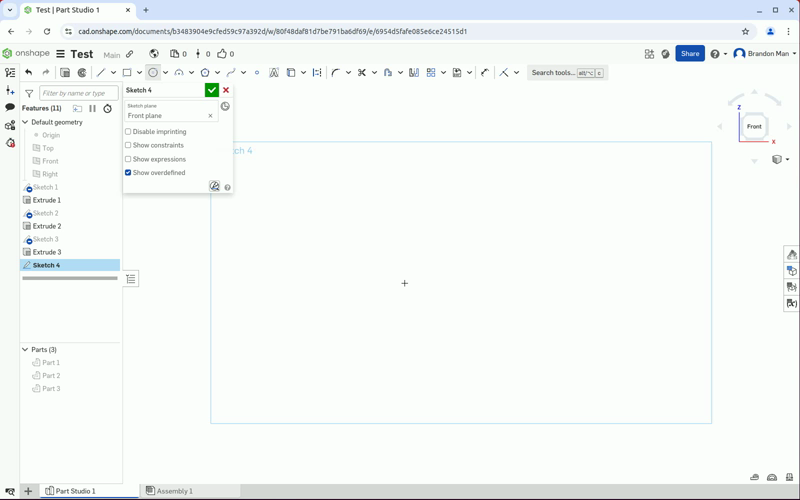
click(404, 282)
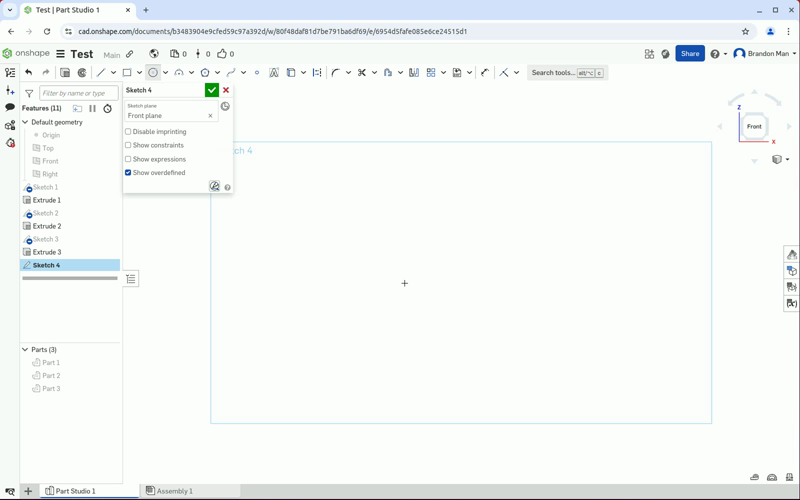
key_up(shift)
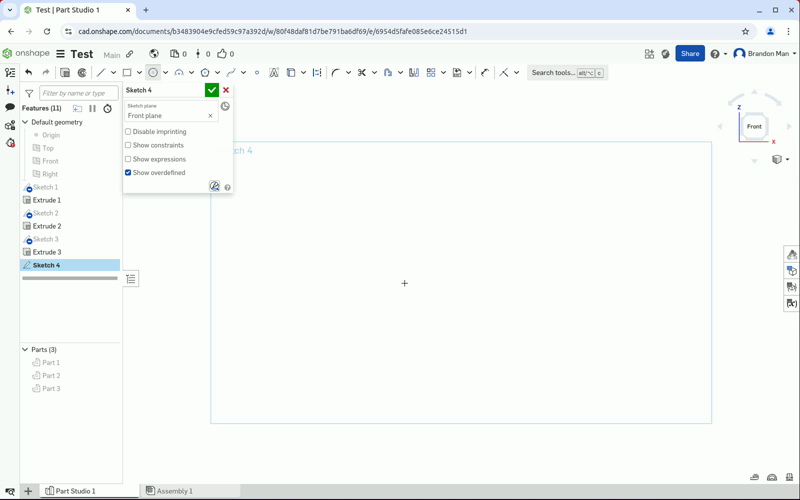
mouse_move(425, 282)
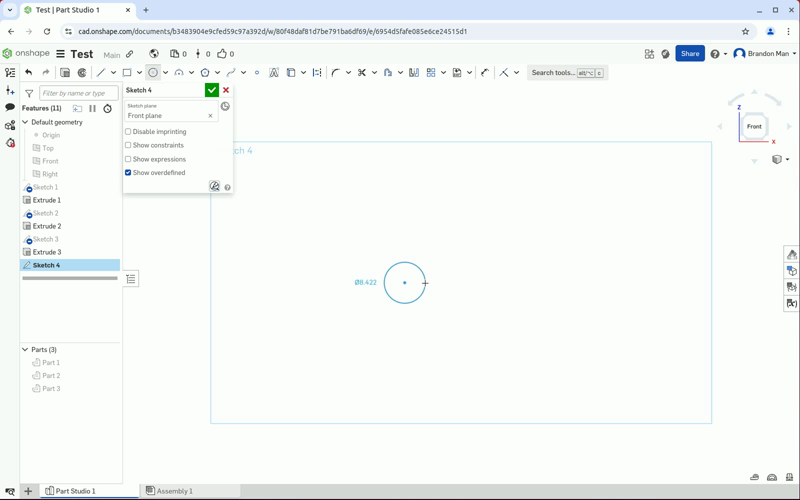
click(425, 282)
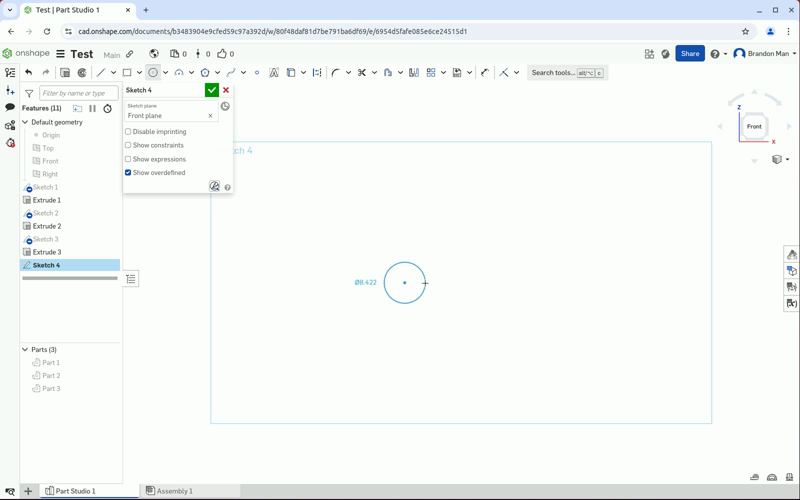
key(esc)
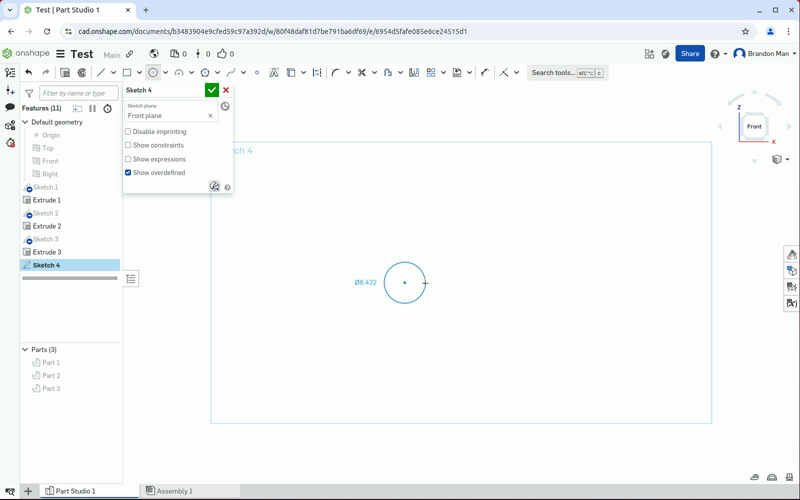
mouse_move(403, 276)
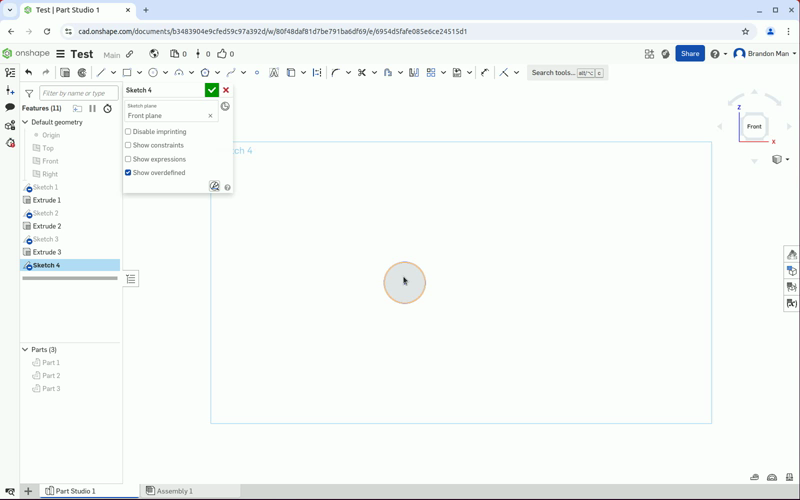
scroll(6)
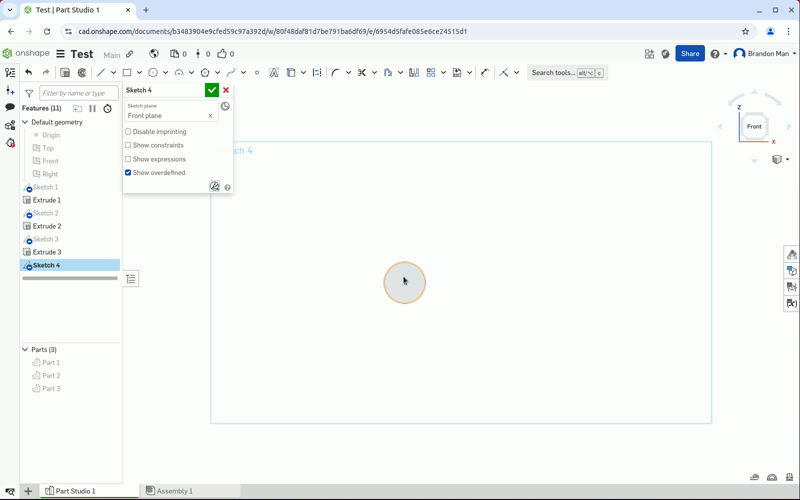
scroll(6)
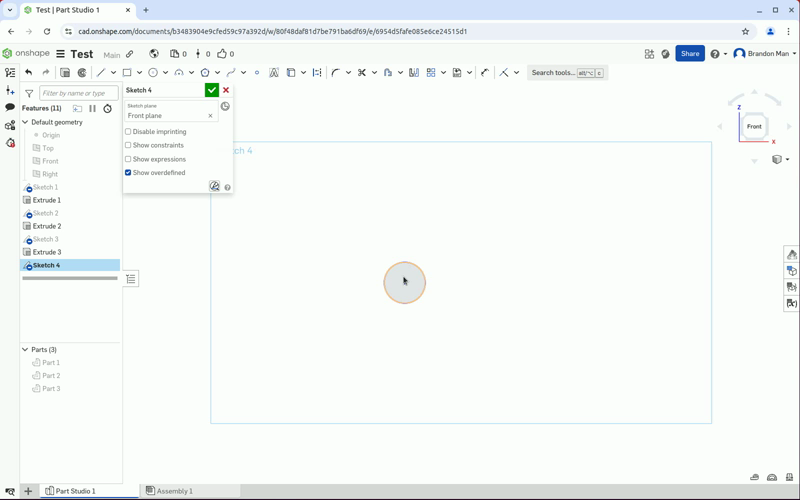
scroll(6)
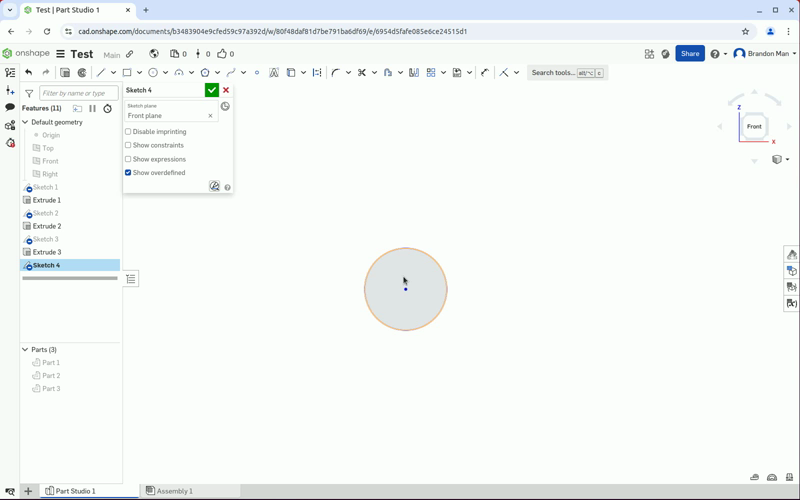
scroll(6)
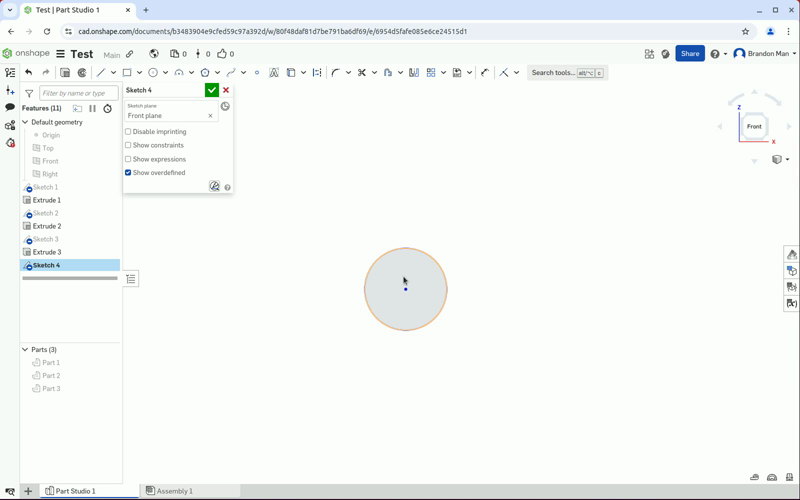
scroll(6)
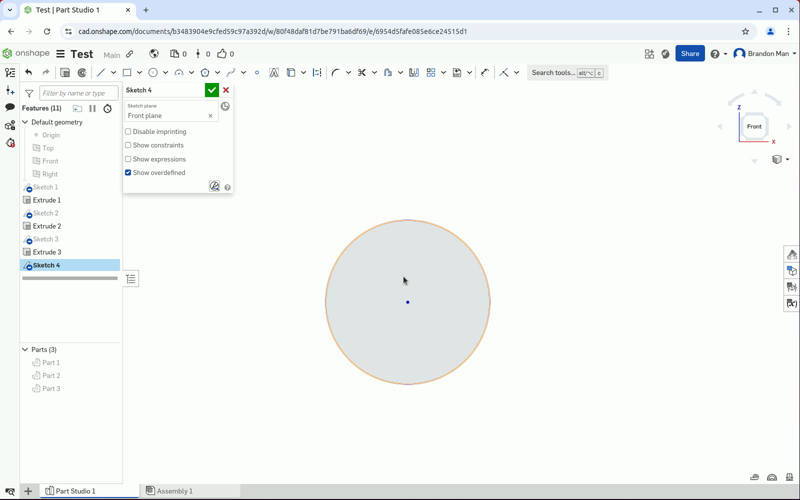
scroll(6)
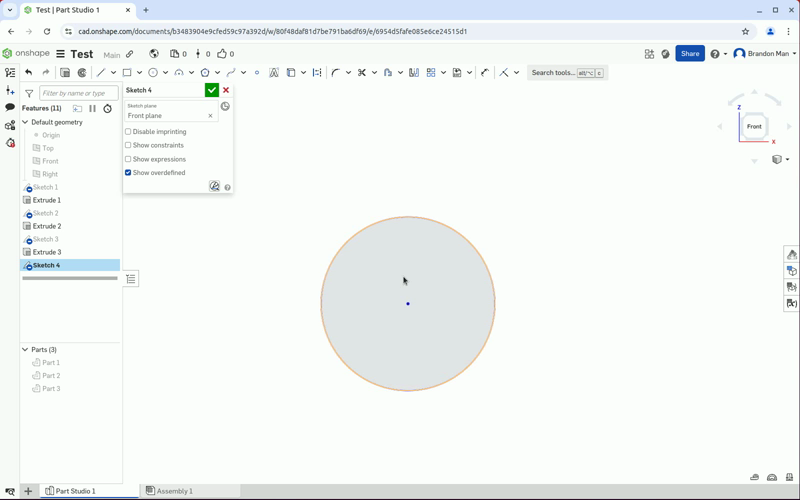
scroll(6)
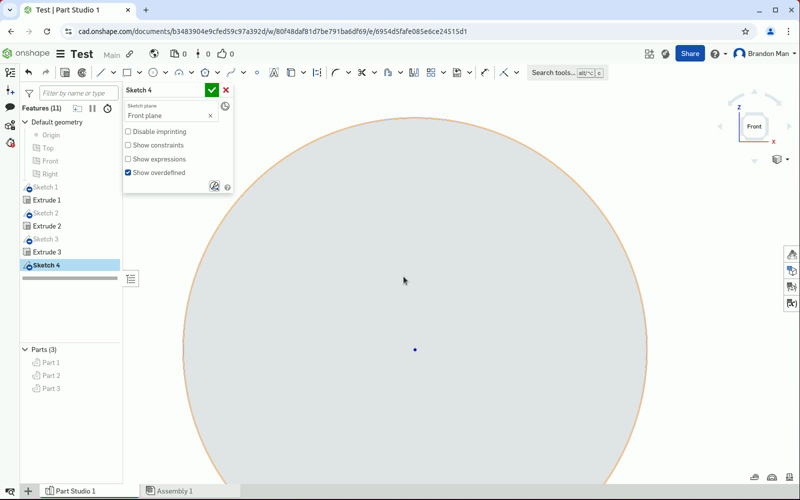
click(403, 276)
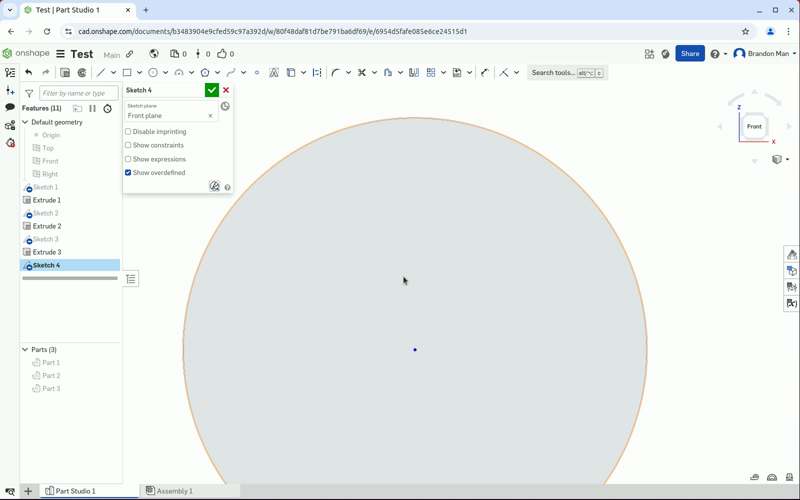
scroll(-6)
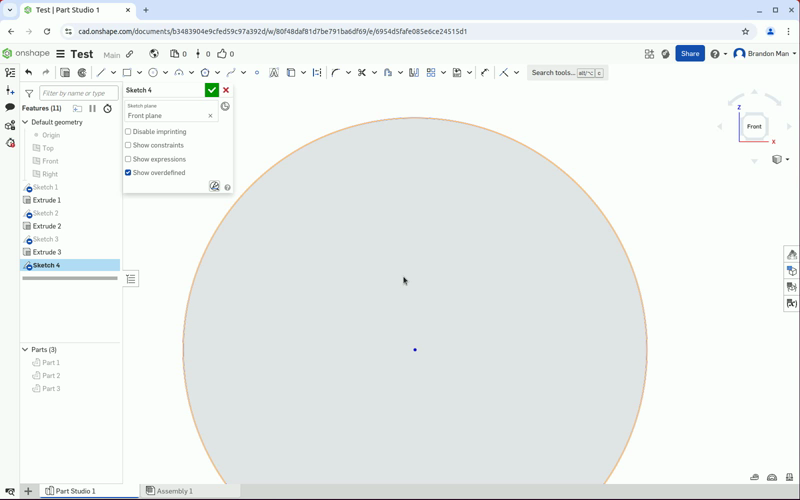
scroll(-6)
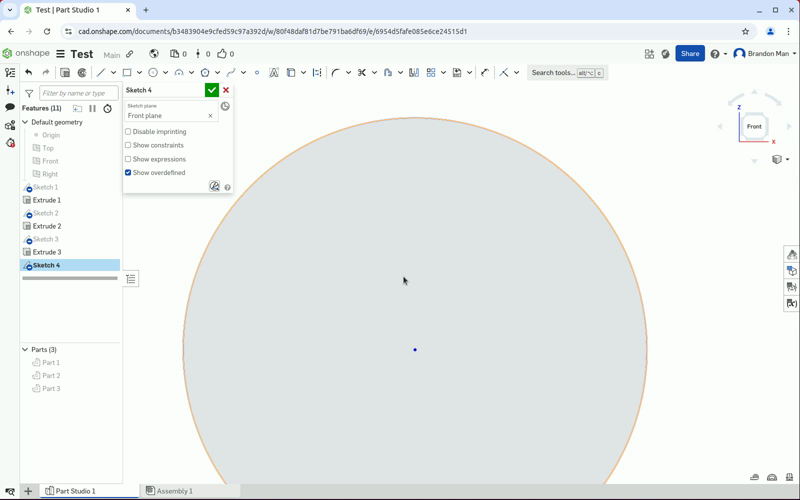
scroll(-6)
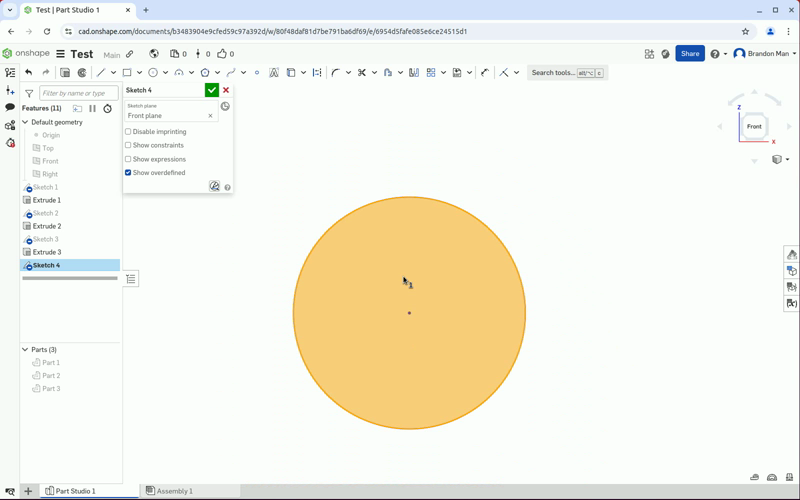
scroll(-6)
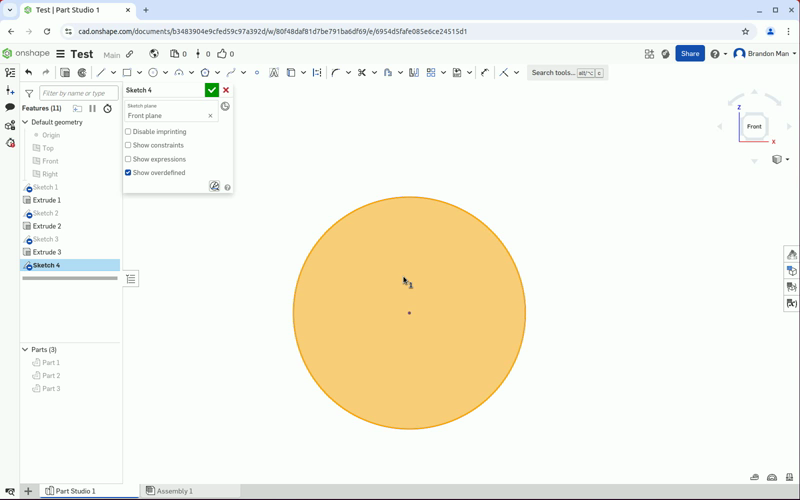
scroll(-6)
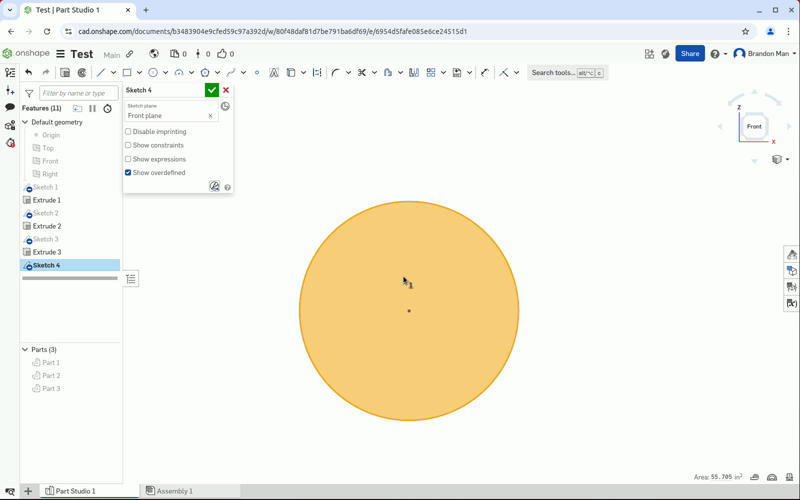
scroll(-6)
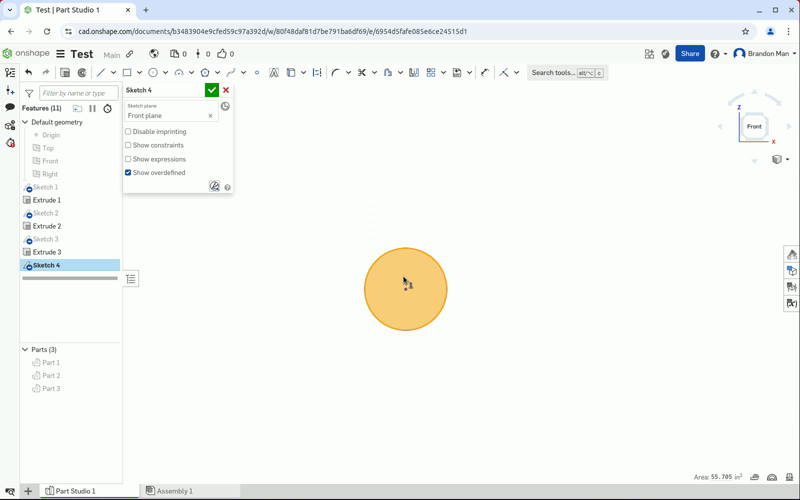
scroll(-6)
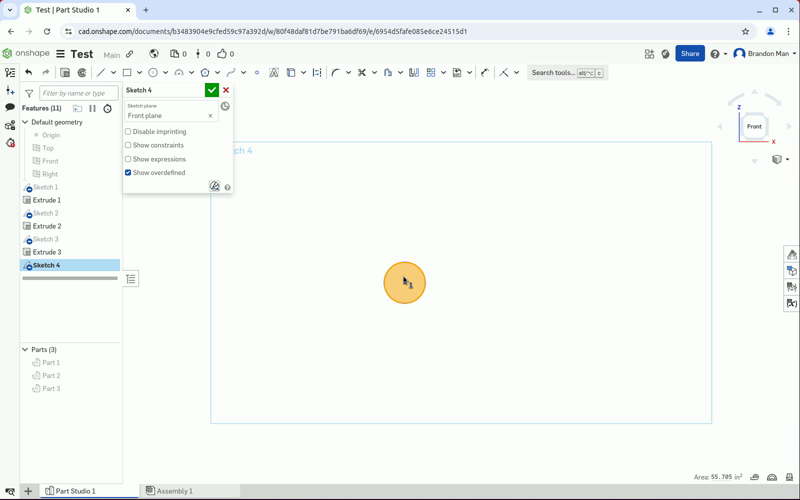
mouse_move(73, 352)
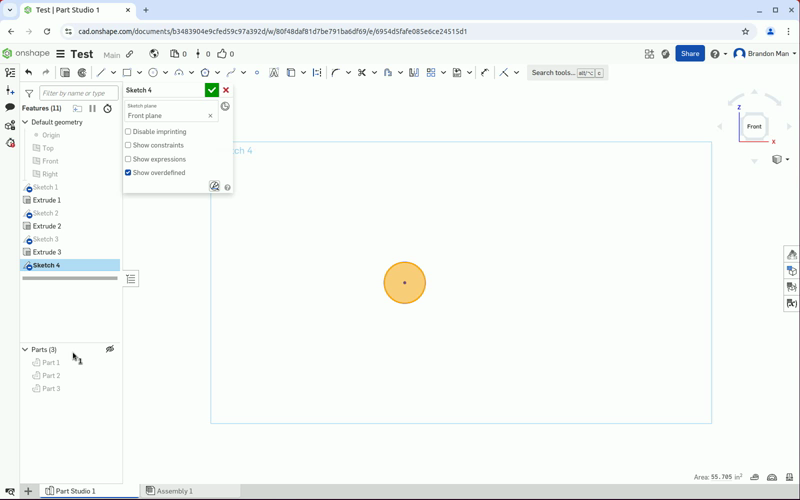
key(shift+y)
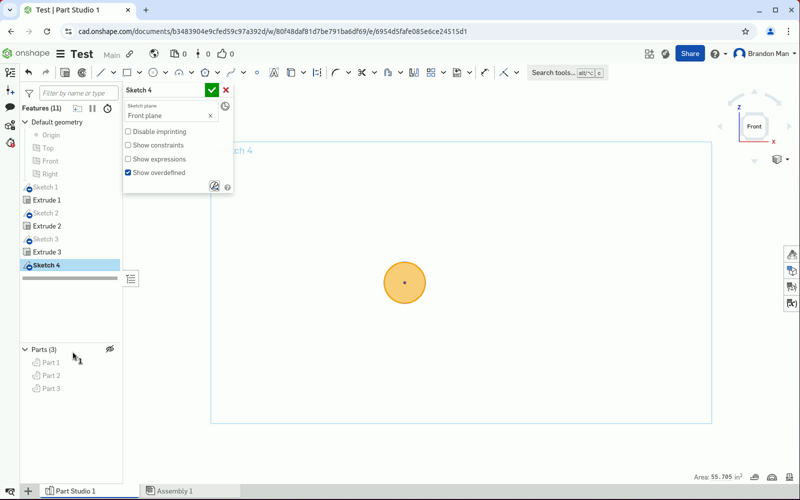
key(shift+e)
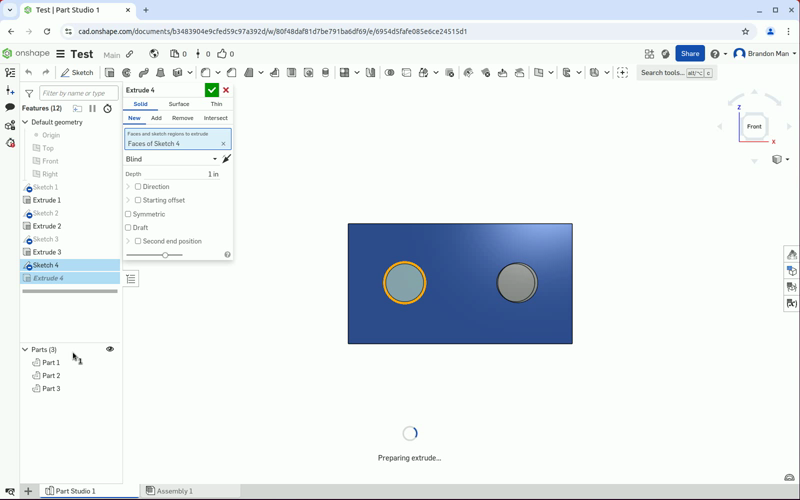
mouse_move(143, 106)
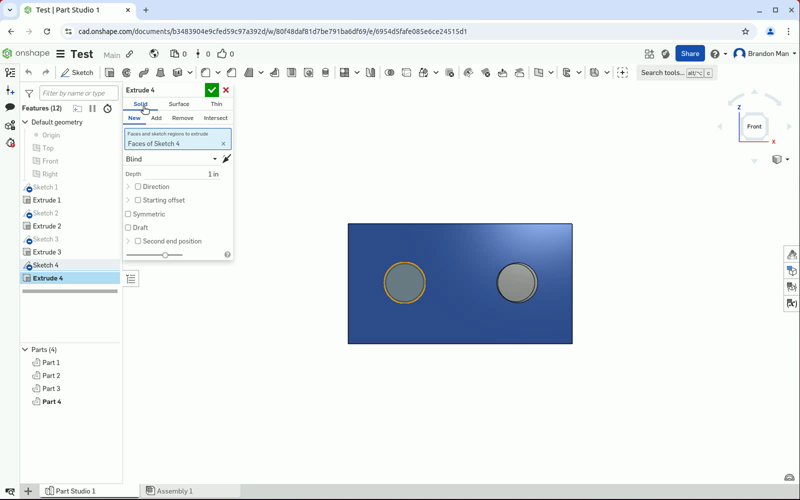
click(143, 106)
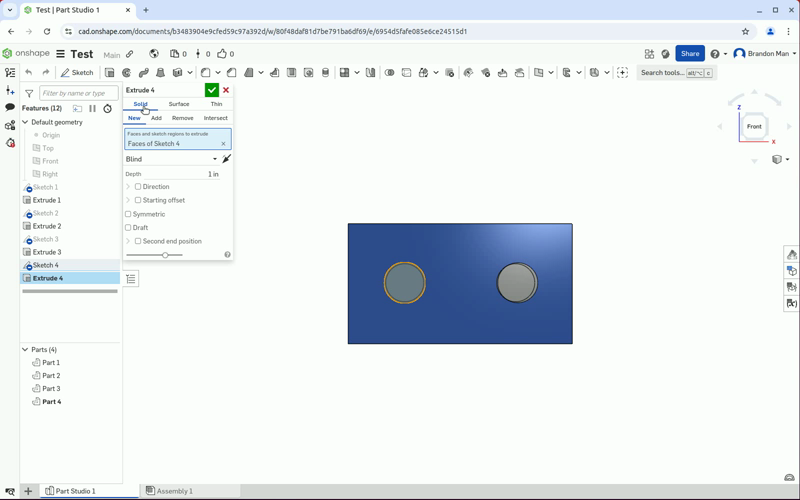
mouse_move(137, 120)
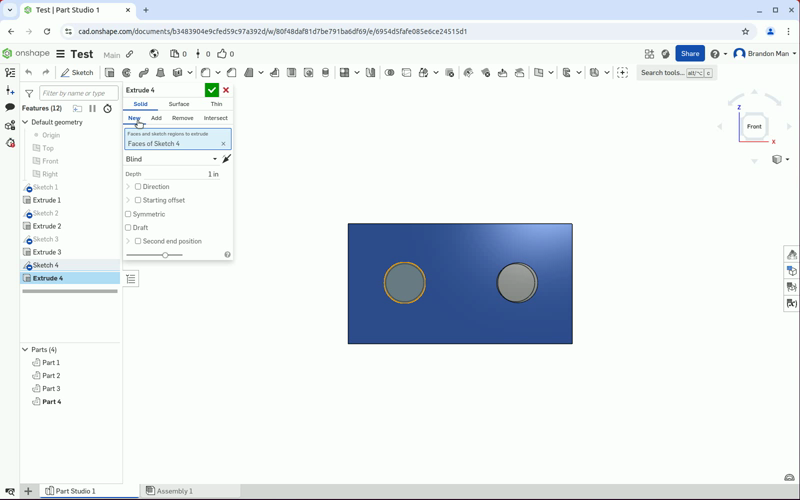
click(137, 120)
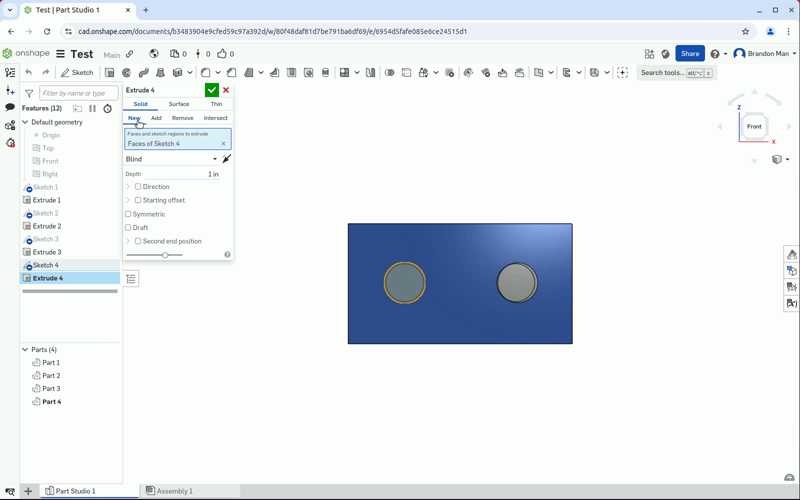
key(tab, 4)
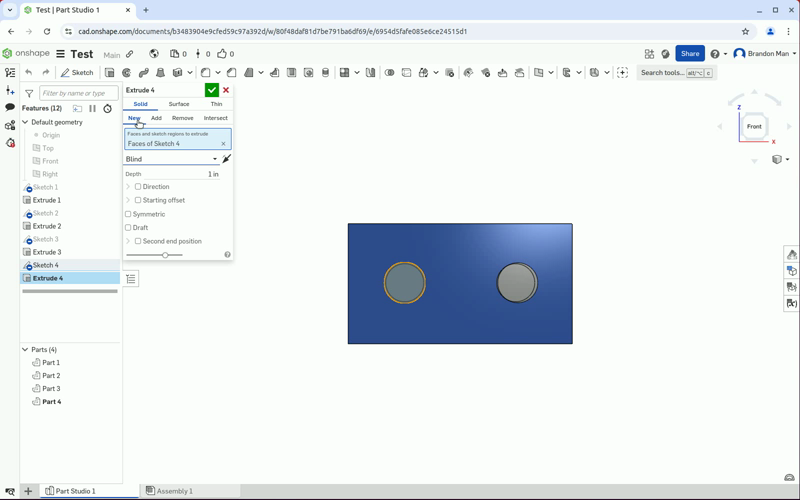
text(14.443)
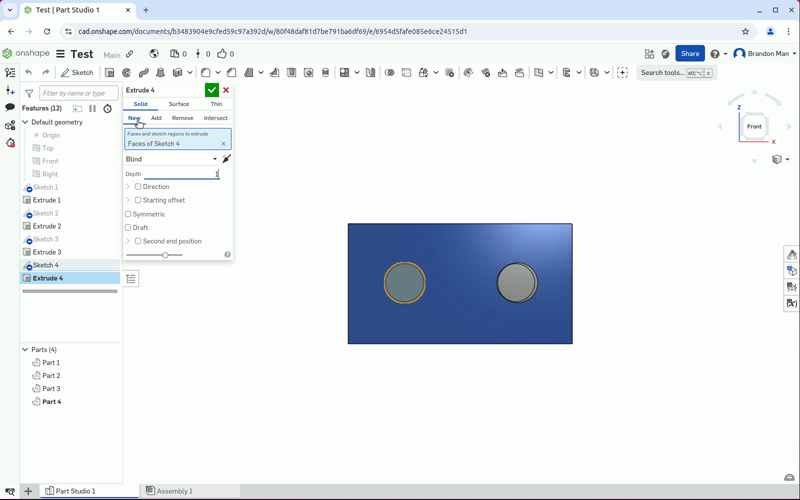
key(enter)
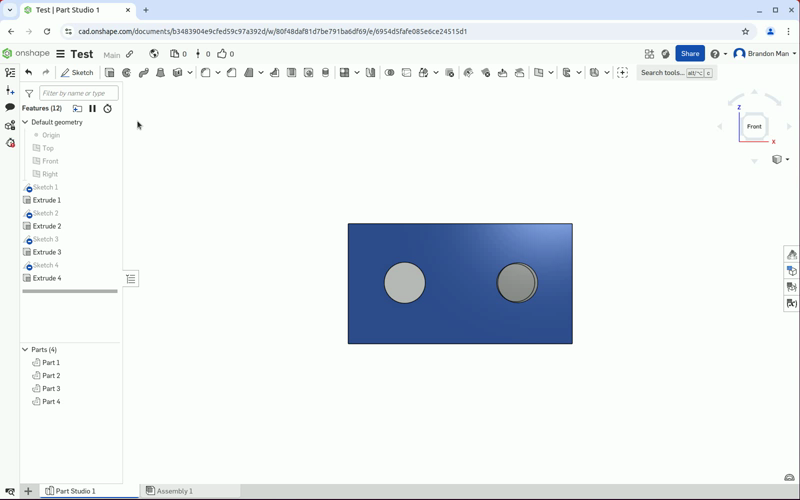
key(shift+h)
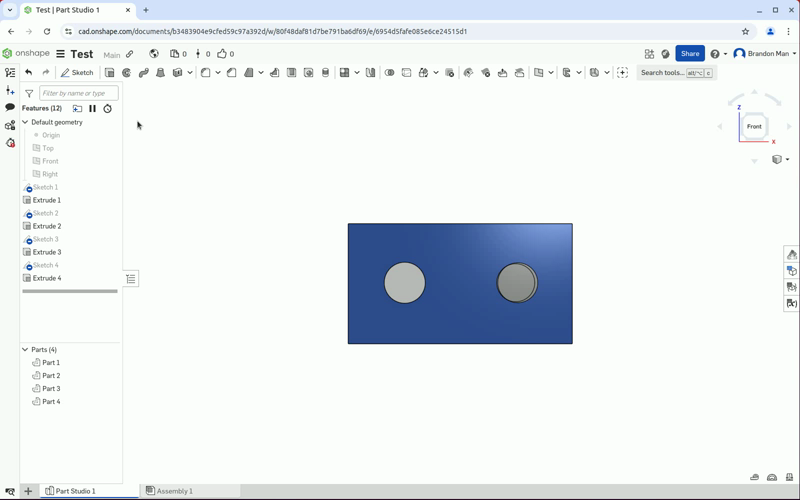
key(shift+h)
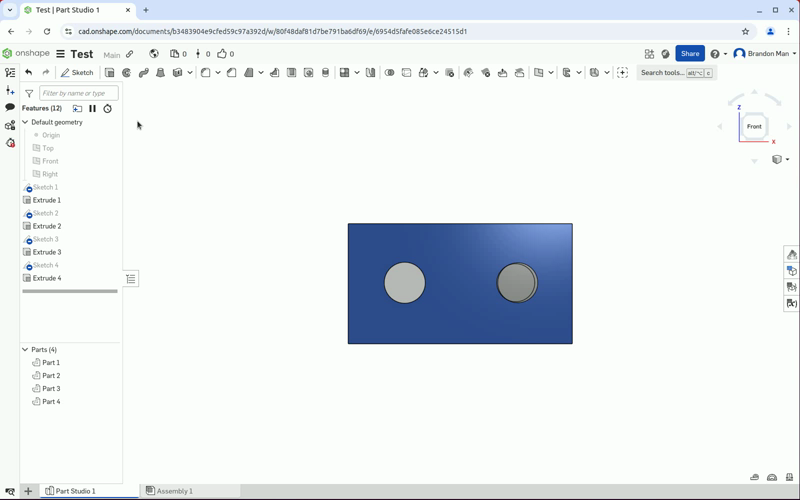
mouse_move(73, 189)
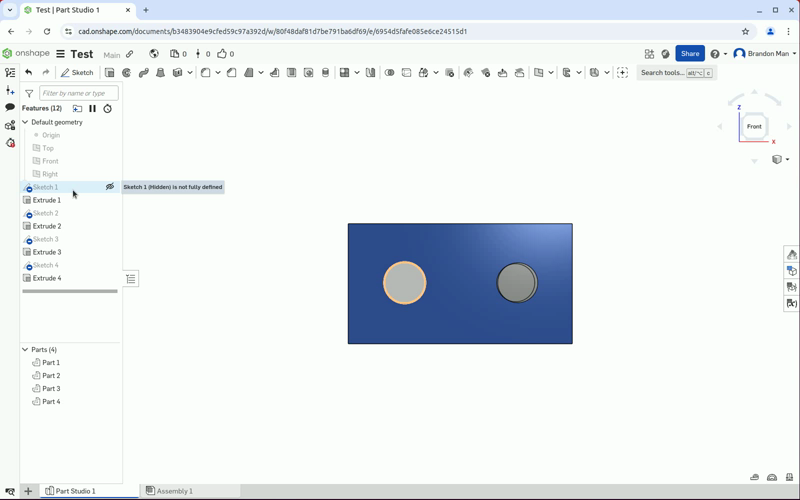
click(73, 189)
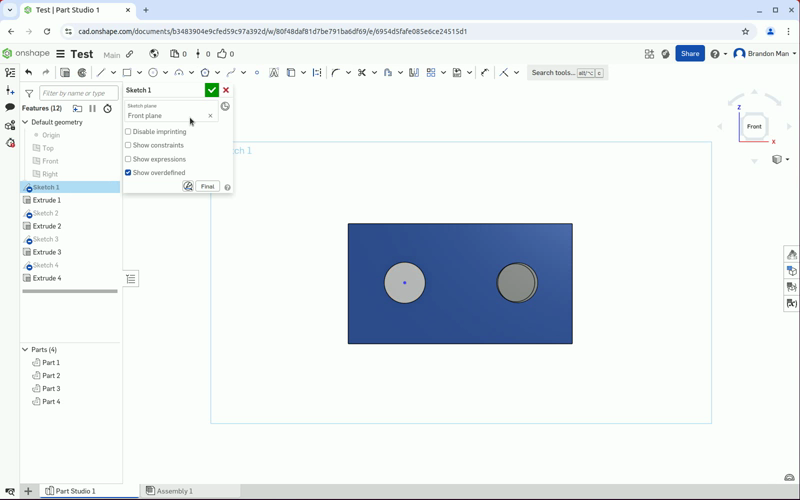
mouse_move(229, 92)
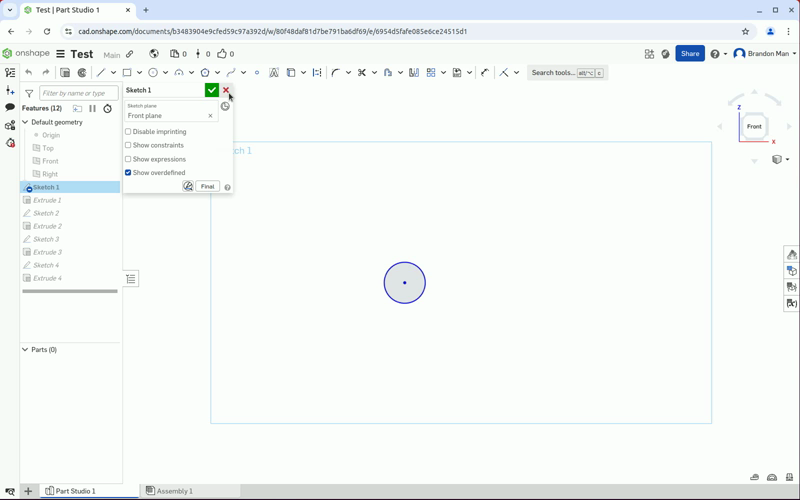
click(229, 92)
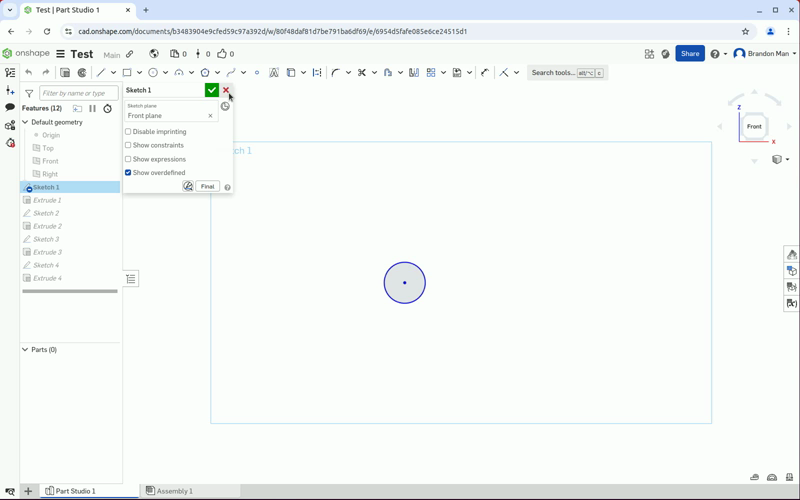
key(shift+s)
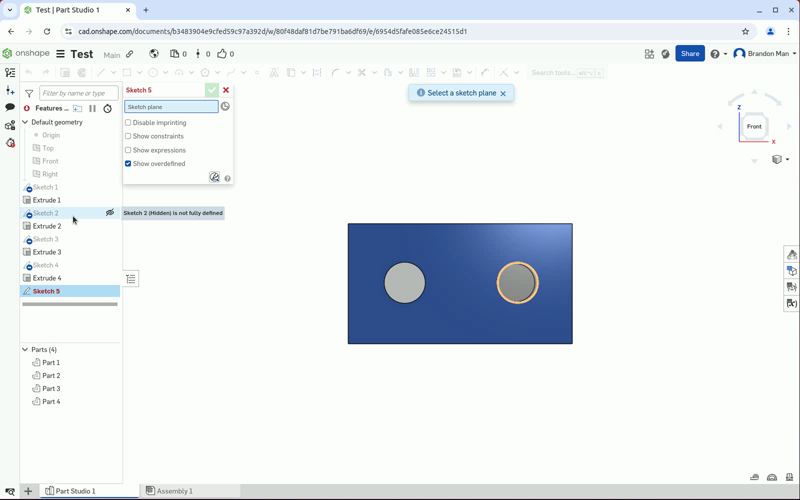
scroll(3)
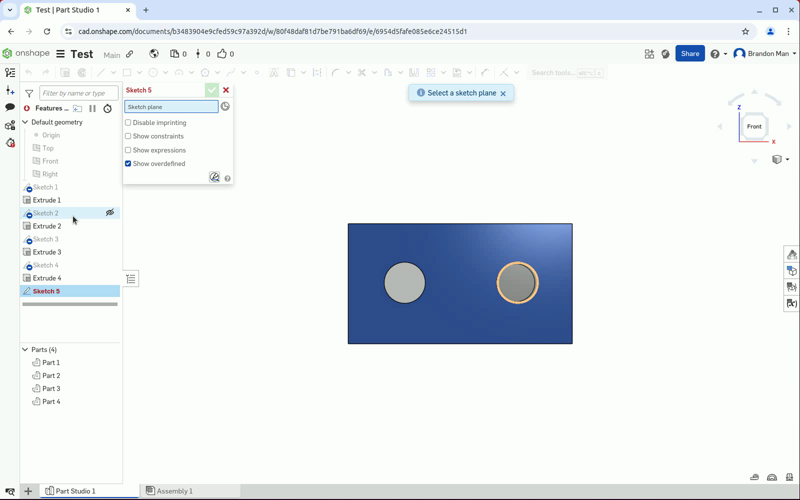
mouse_move(73, 163)
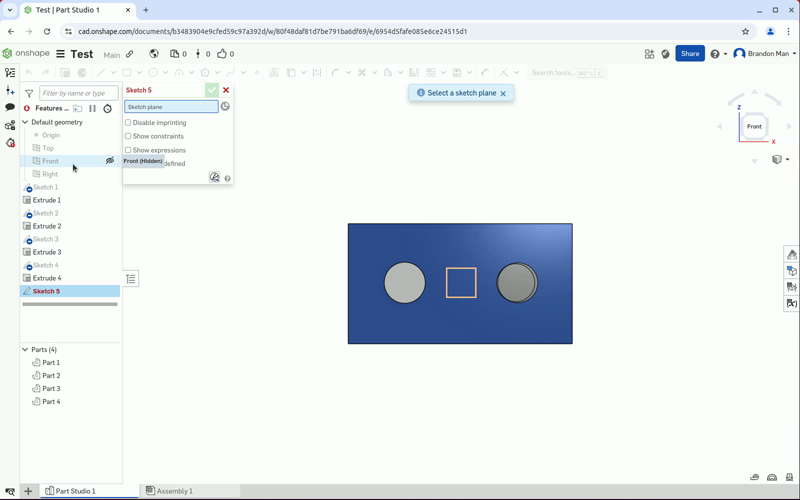
click(73, 163)
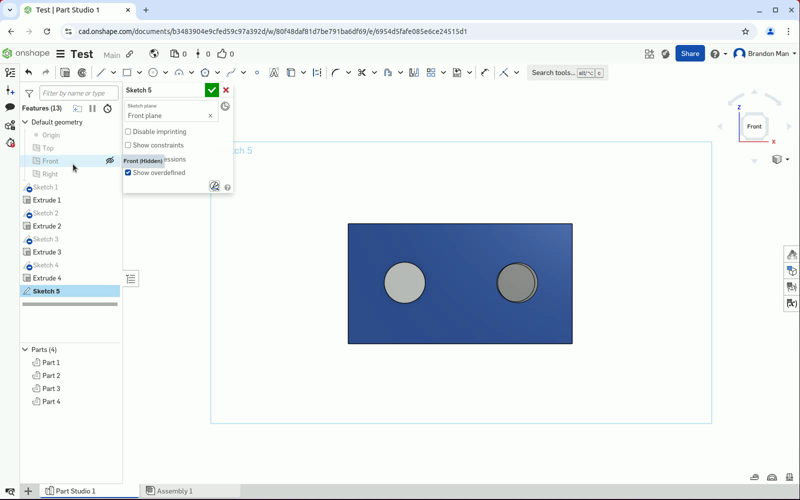
mouse_move(73, 352)
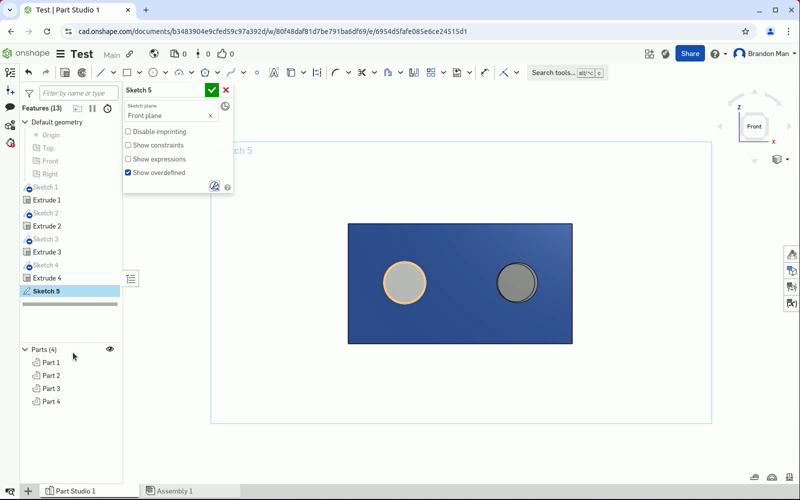
key(y)
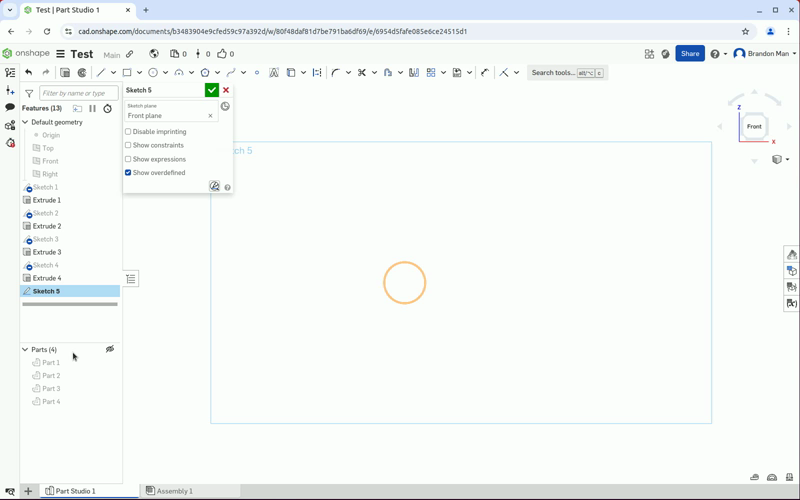
key(c)
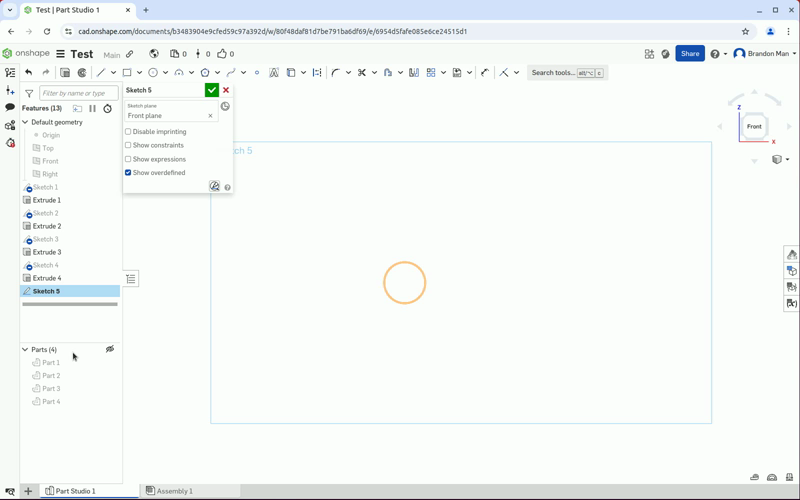
key_down(shift)
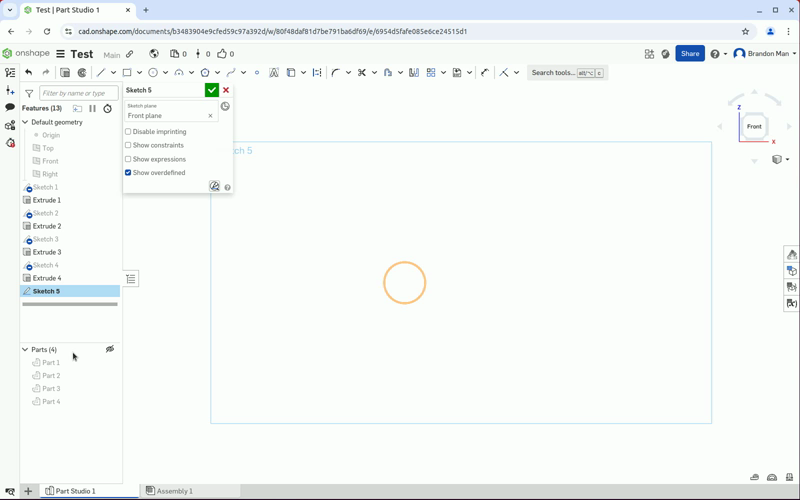
mouse_move(517, 282)
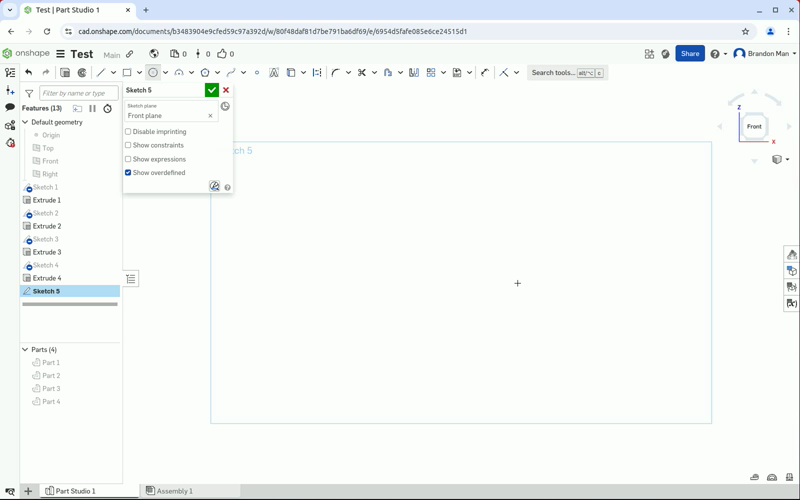
click(517, 282)
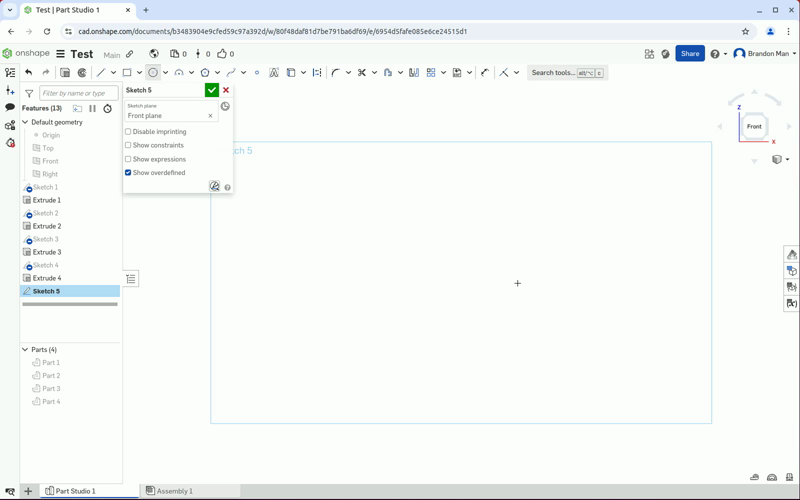
key_up(shift)
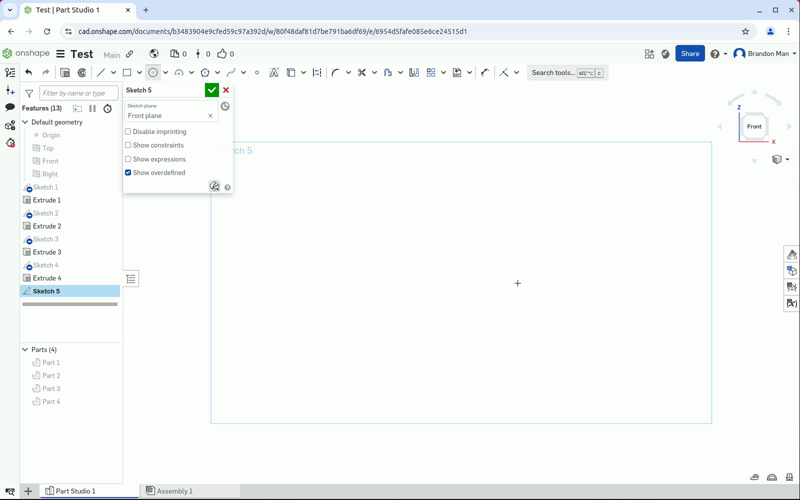
mouse_move(537, 282)
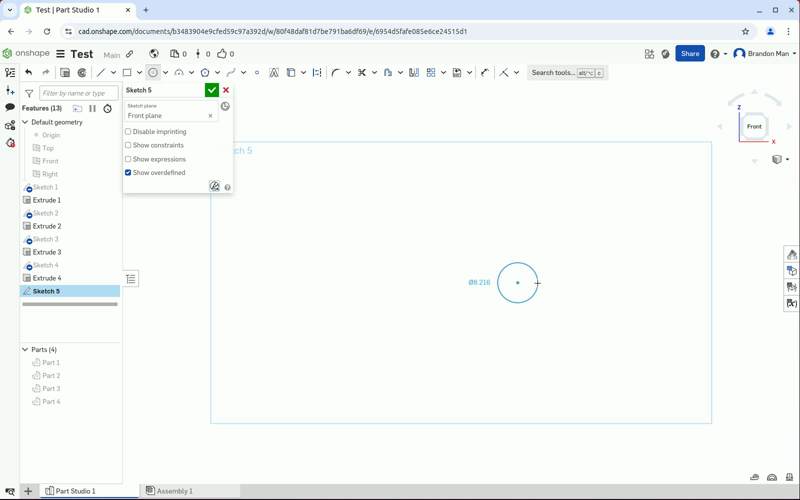
click(537, 282)
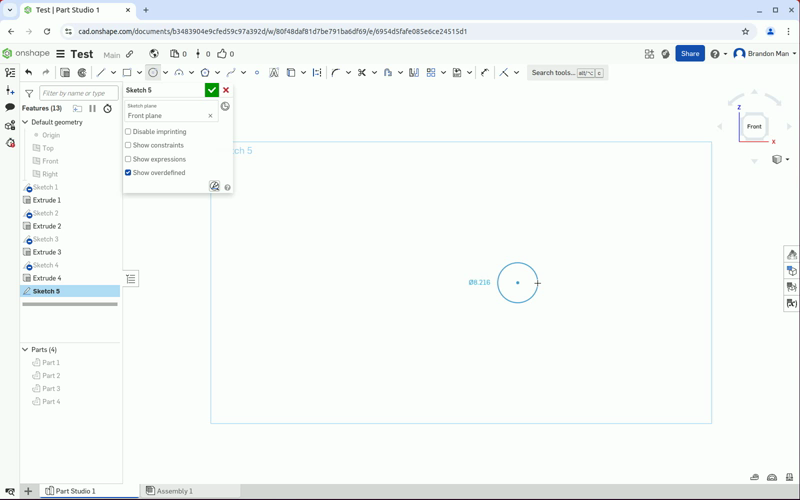
key(esc)
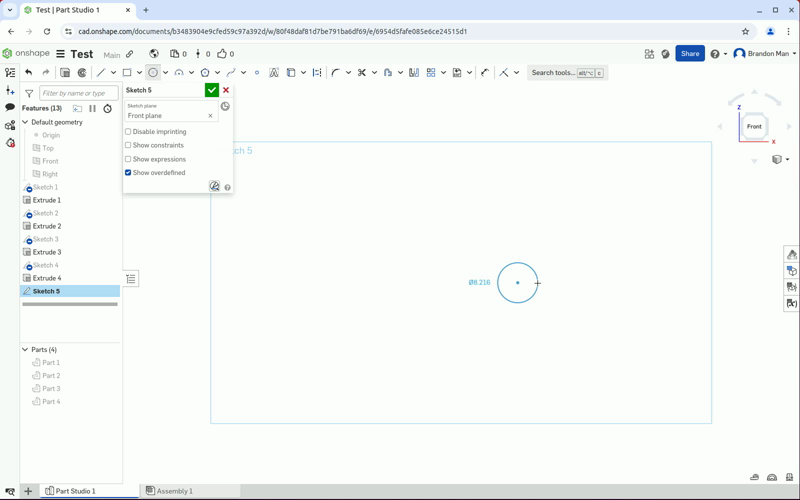
mouse_move(526, 289)
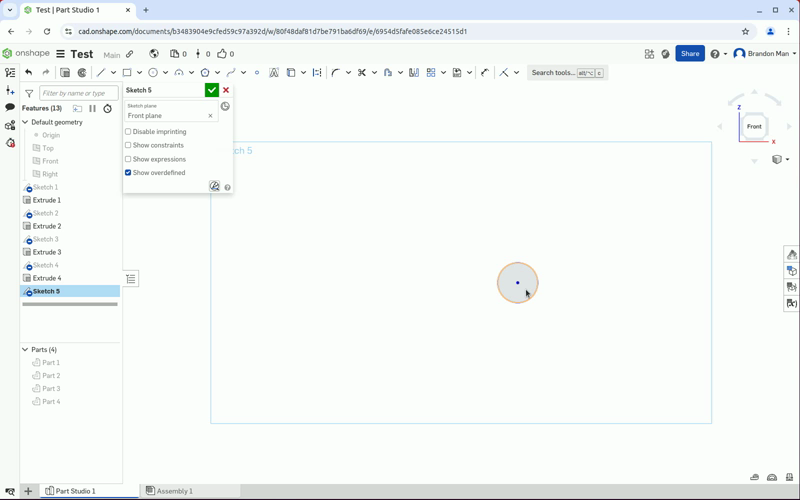
scroll(6)
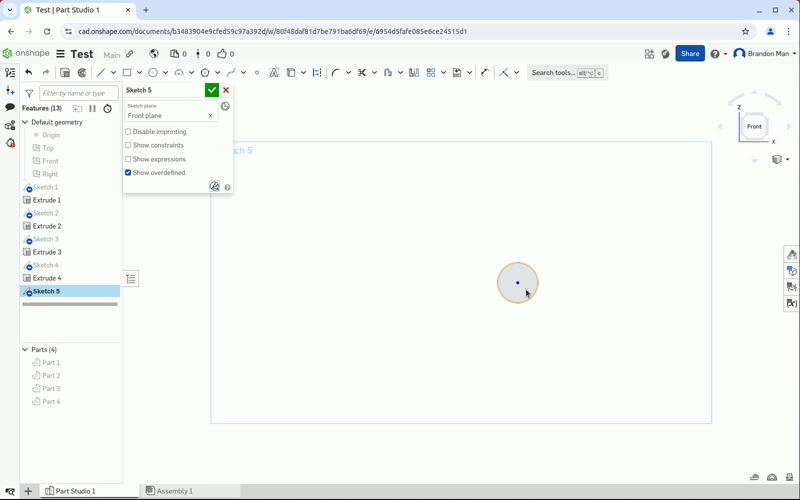
scroll(6)
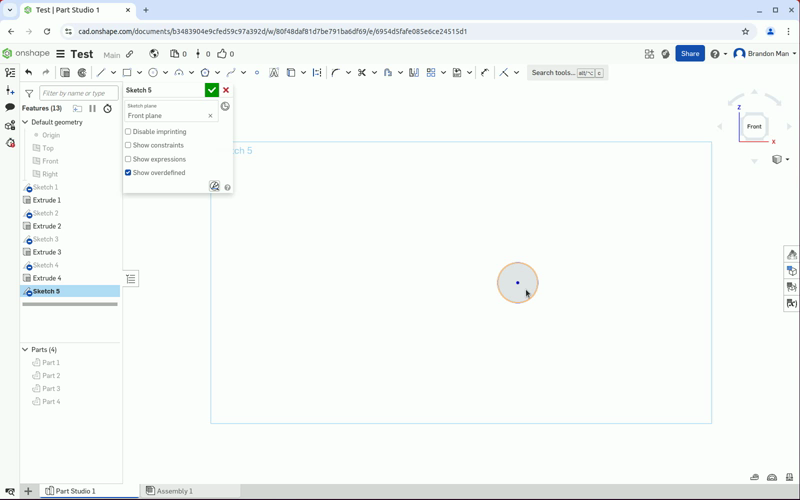
scroll(6)
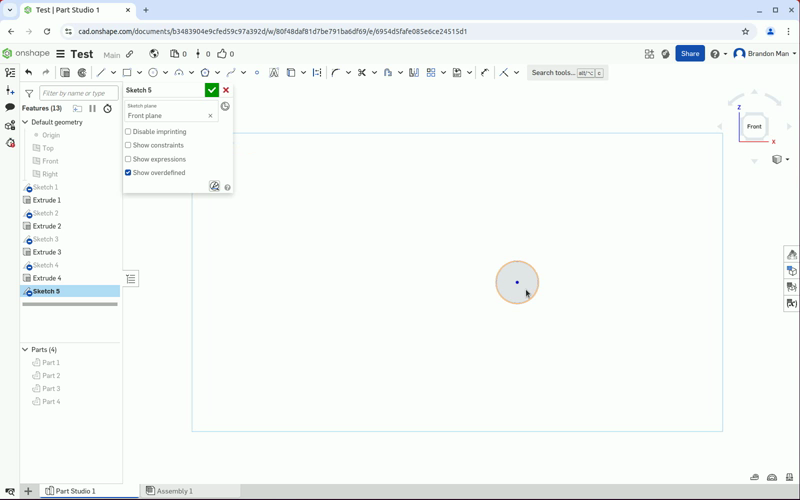
scroll(6)
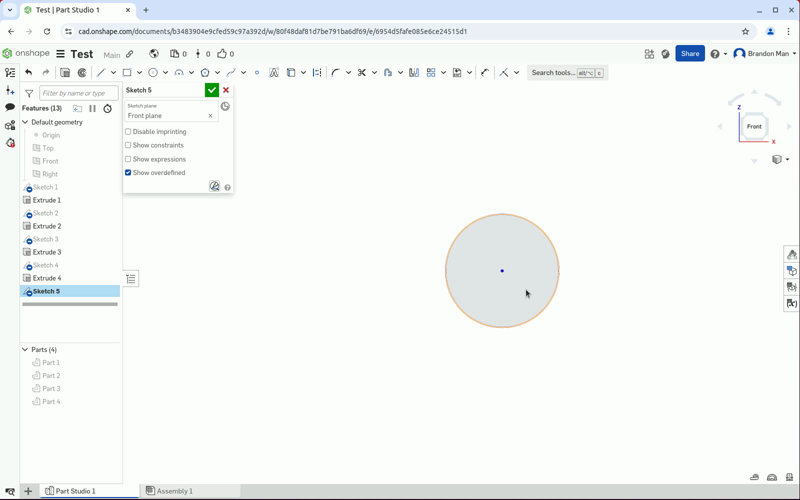
scroll(6)
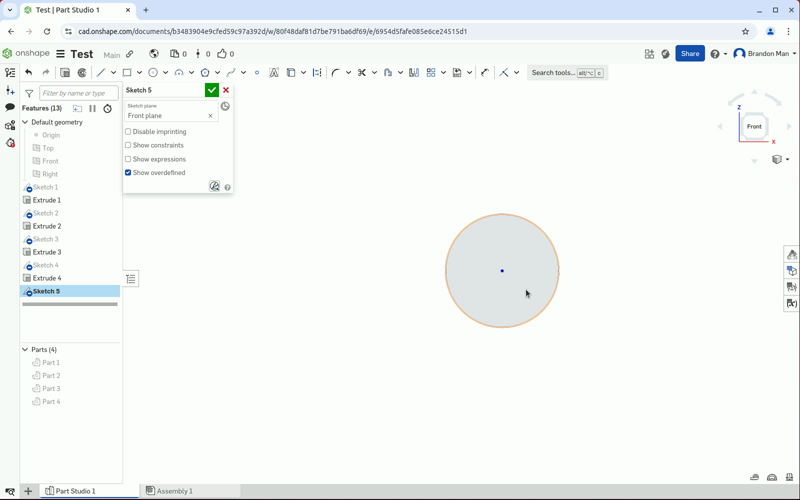
scroll(6)
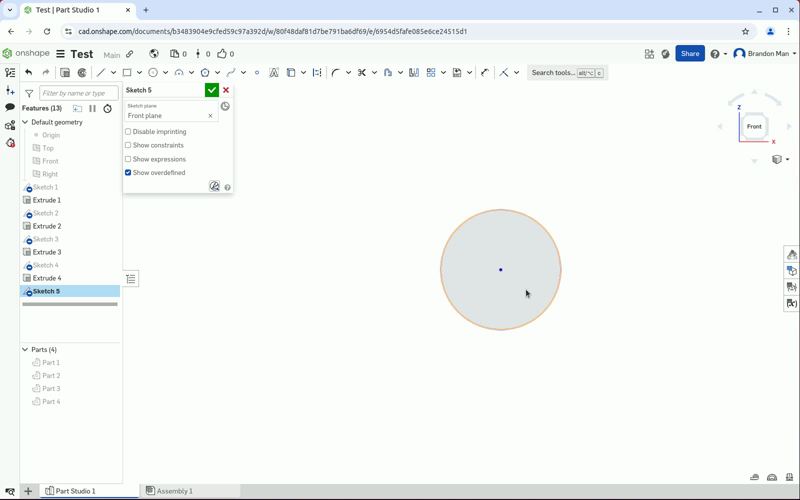
scroll(6)
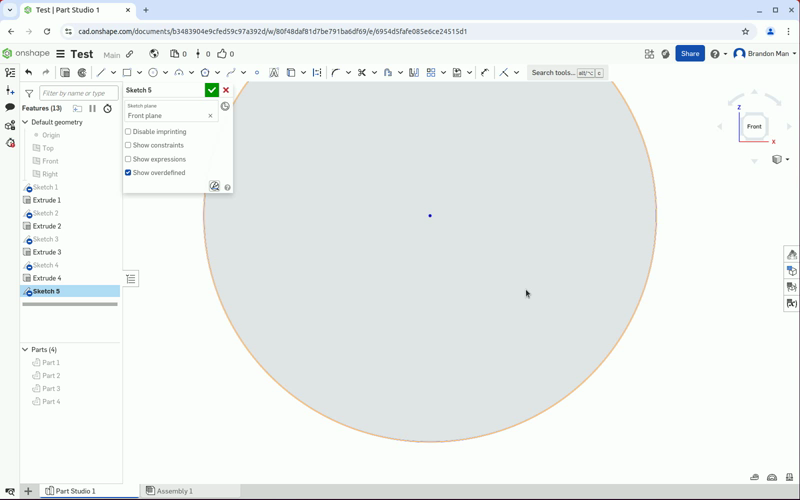
click(526, 289)
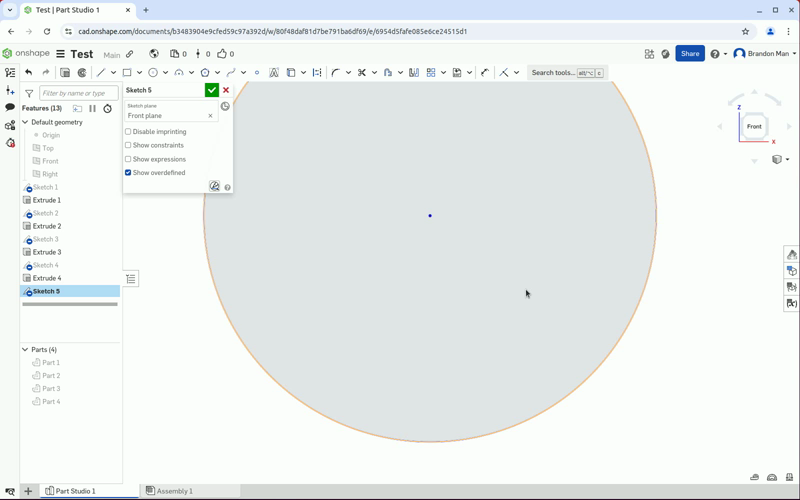
scroll(-6)
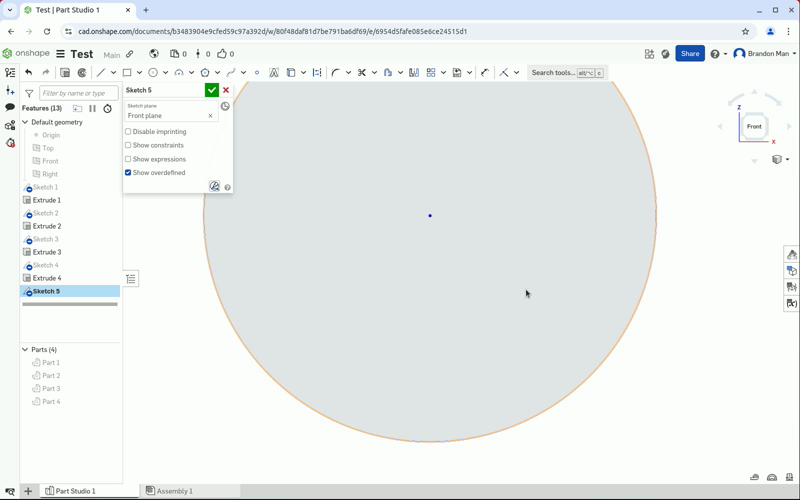
scroll(-6)
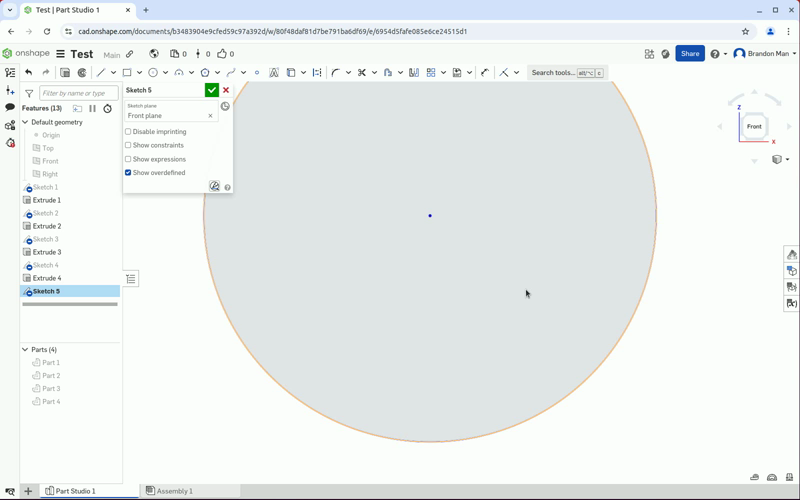
scroll(-6)
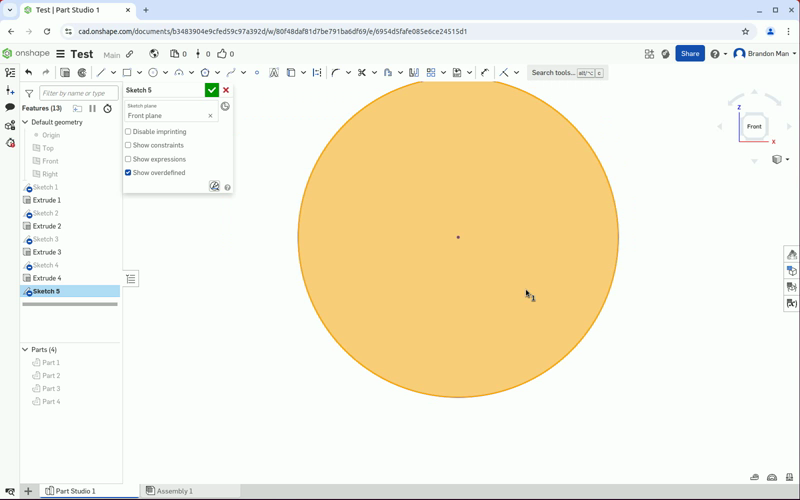
scroll(-6)
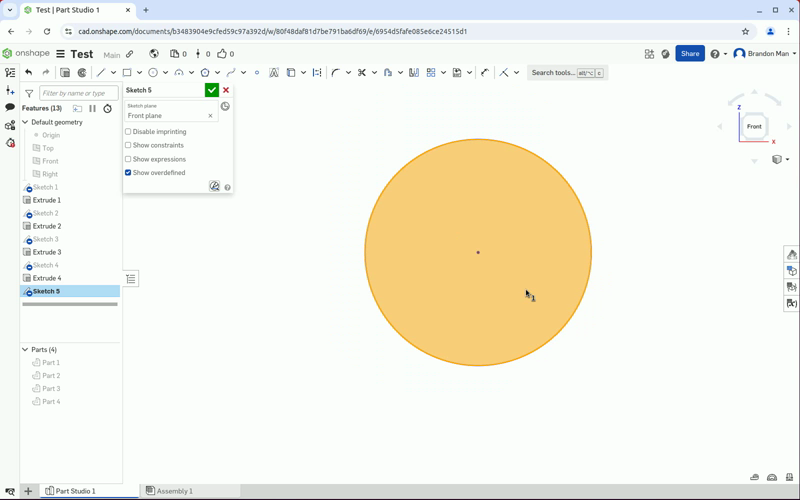
scroll(-6)
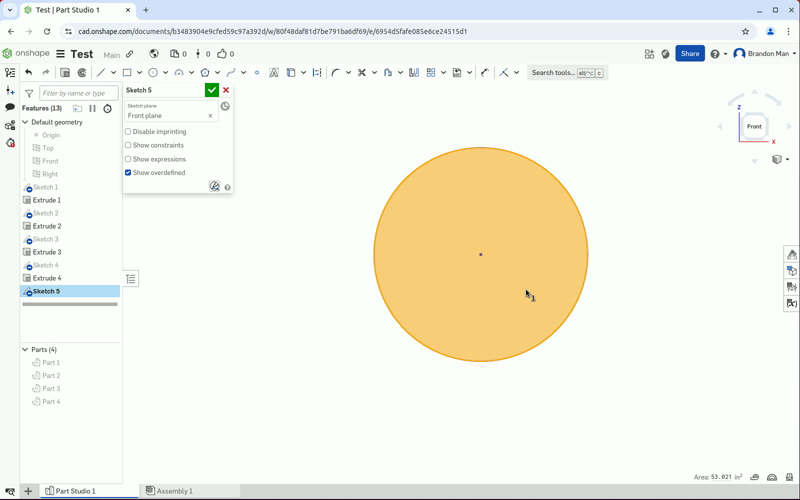
scroll(-6)
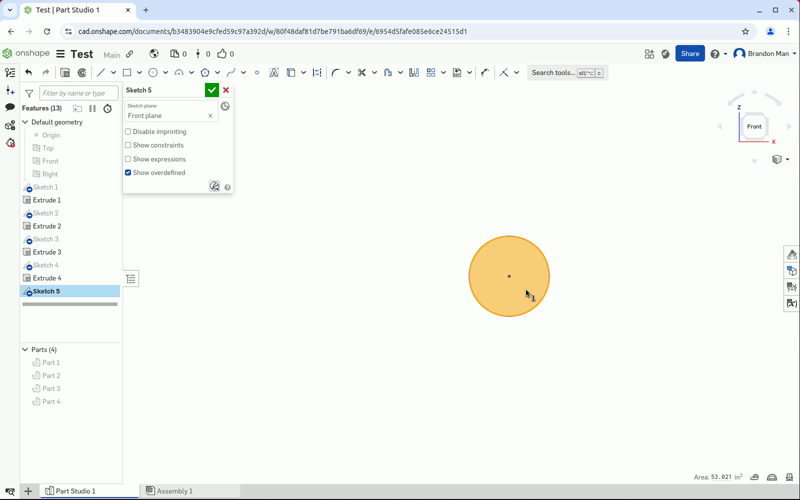
scroll(-6)
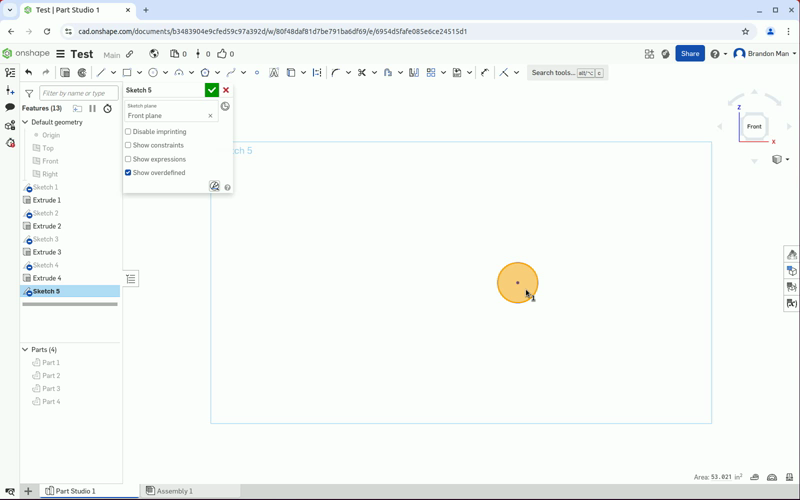
mouse_move(73, 352)
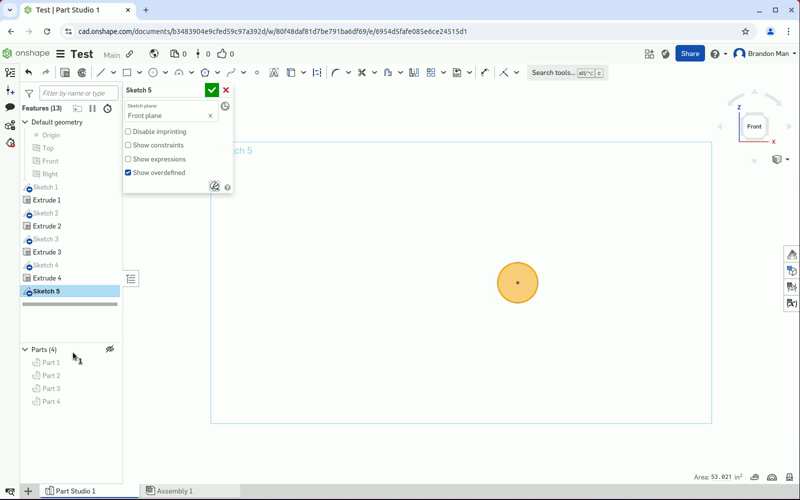
key(shift+y)
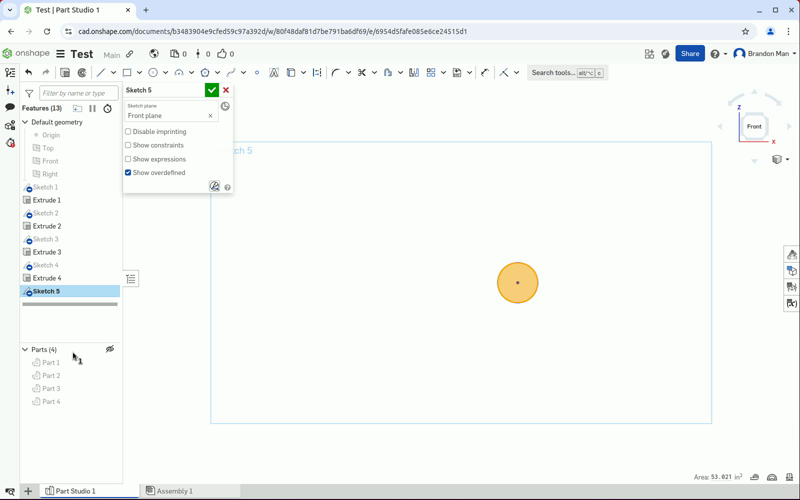
key(shift+e)
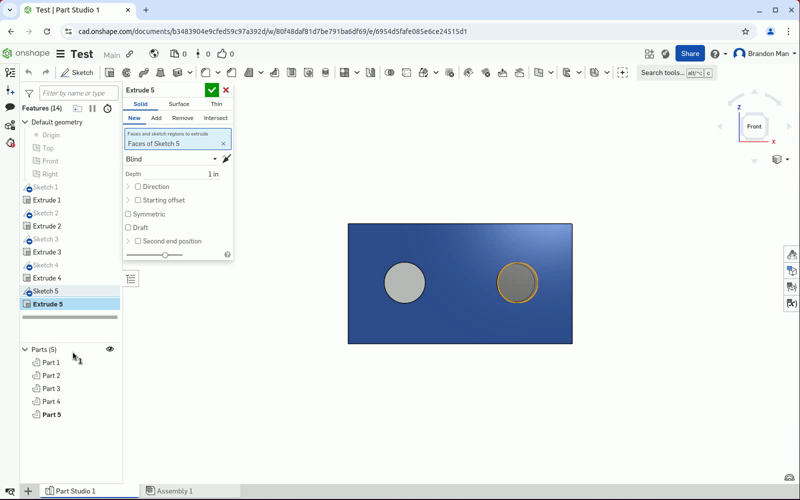
mouse_move(143, 106)
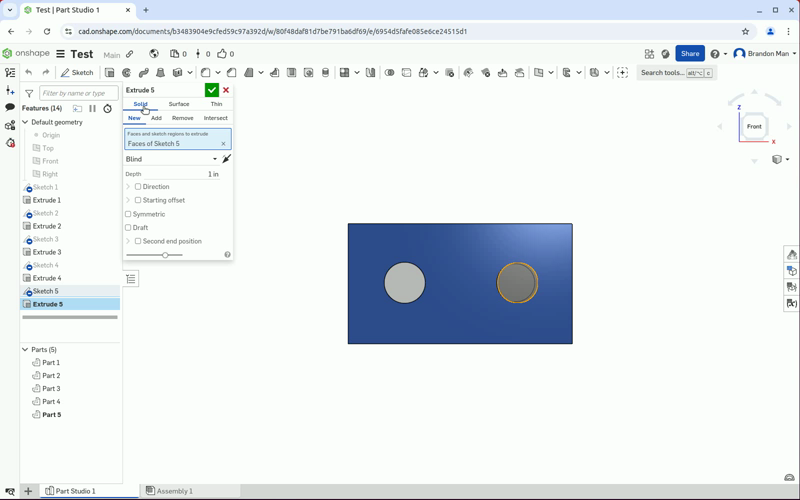
click(143, 106)
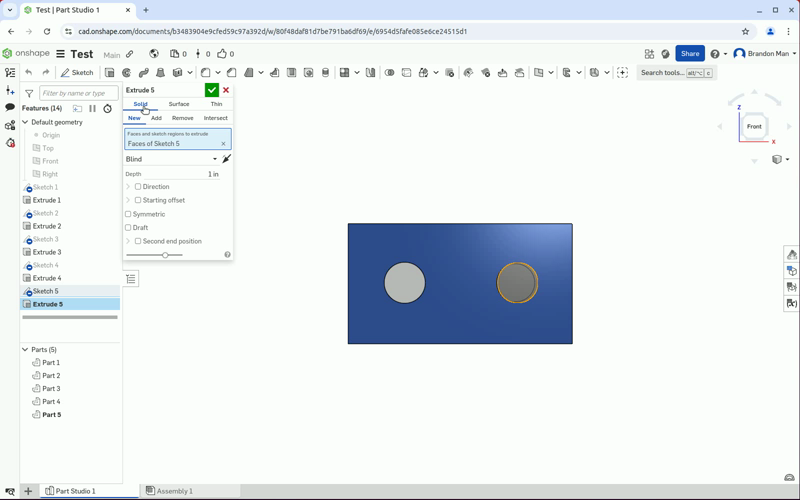
mouse_move(137, 120)
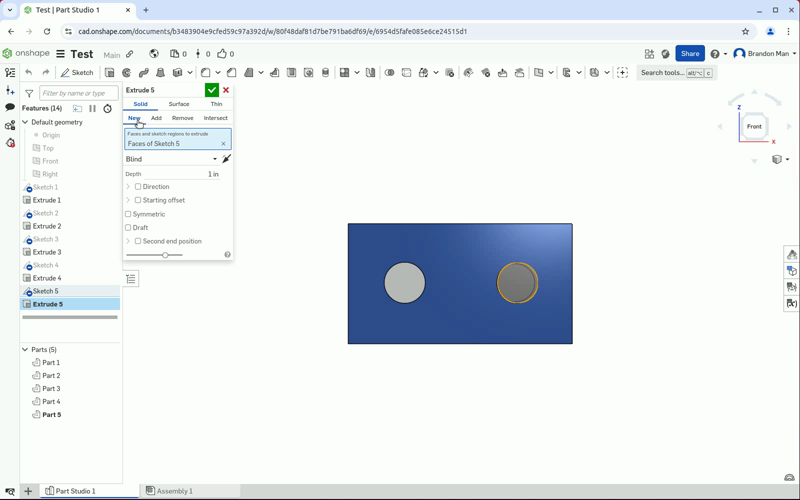
click(137, 120)
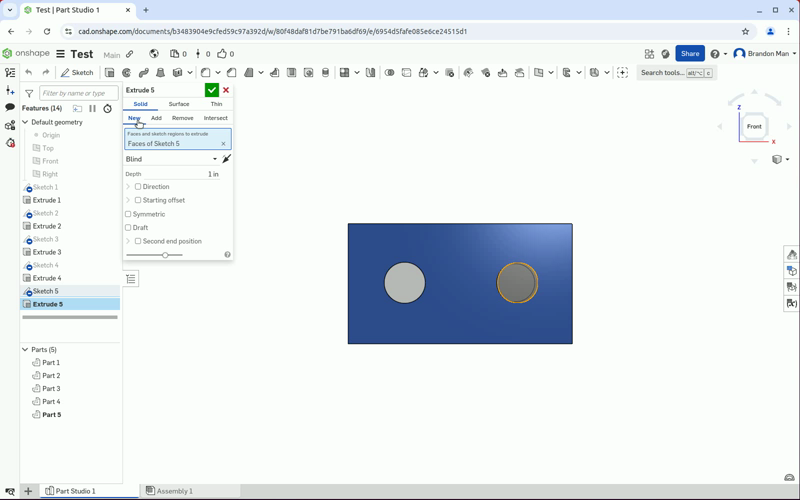
key(tab, 4)
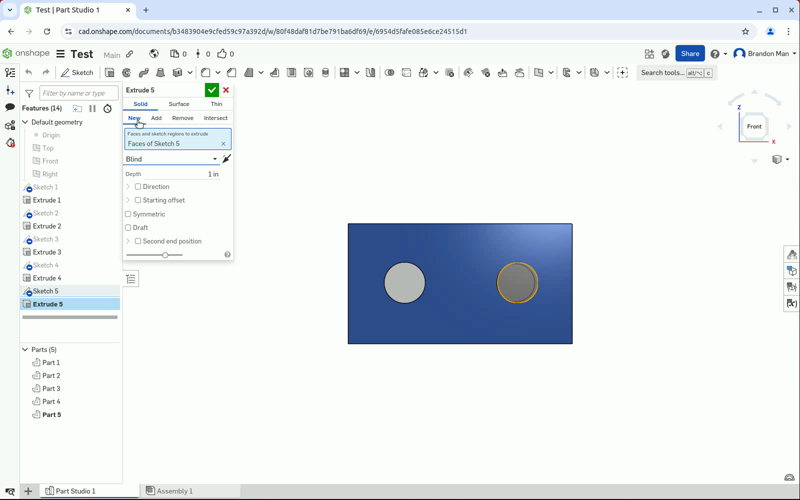
text(14.443)
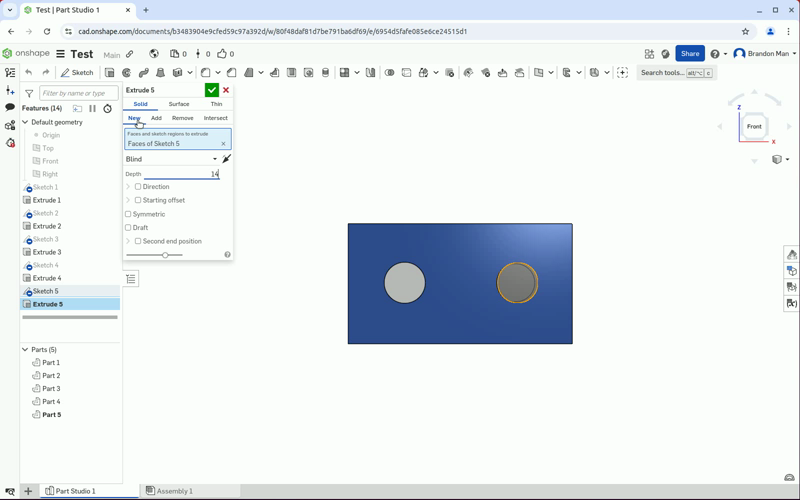
key(enter)
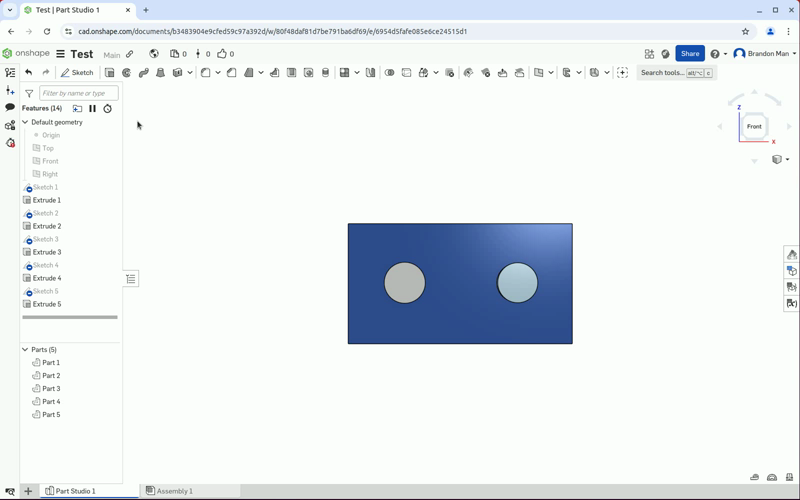
key(shift+h)
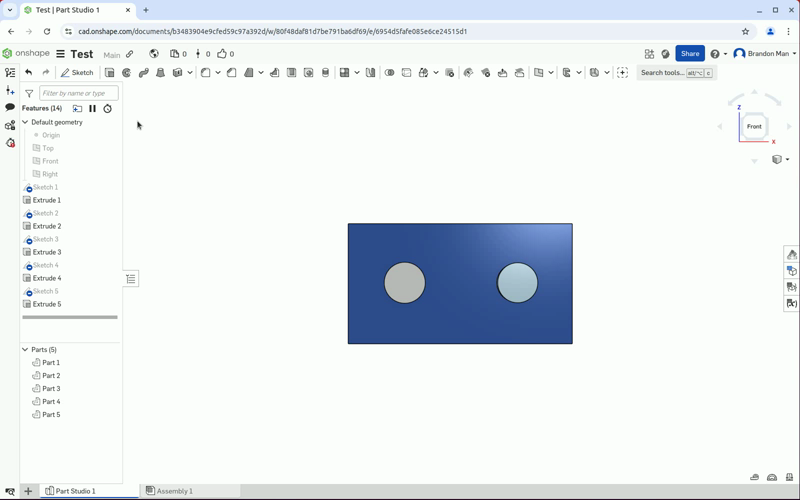
key(shift+h)
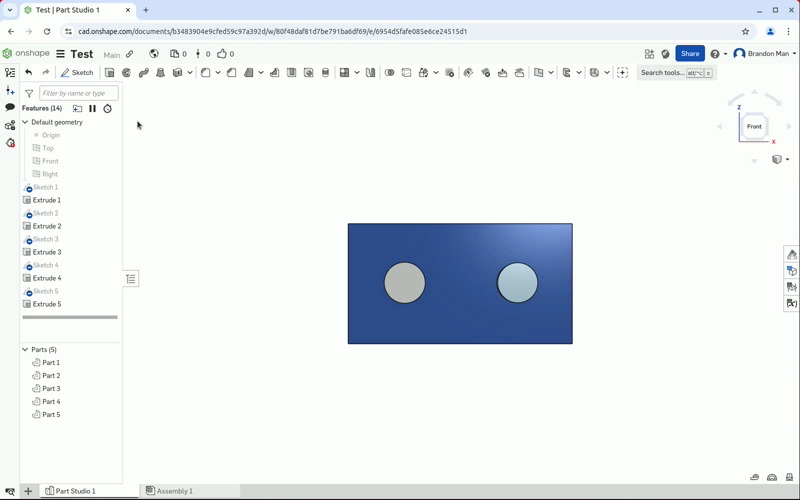
key(shift+7)
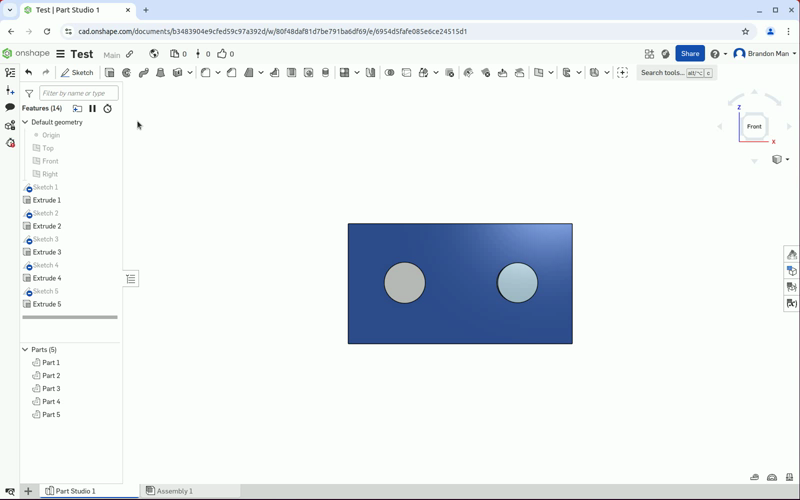
key(left, 2)
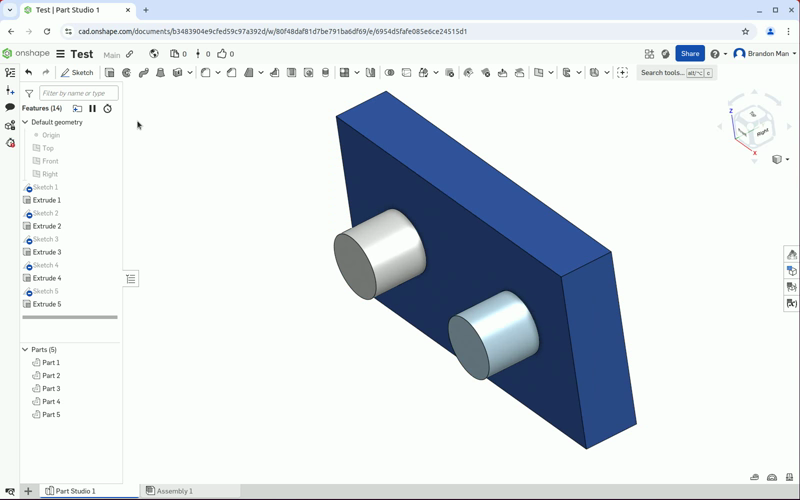
key(down, 2)
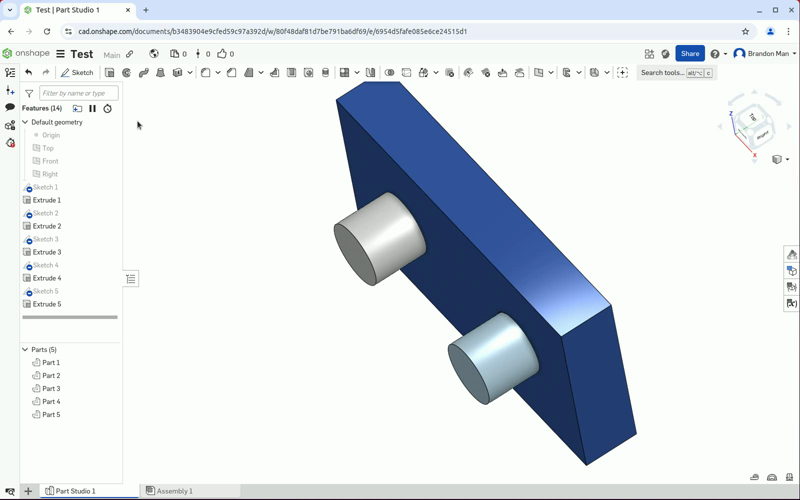
key(up, 2)
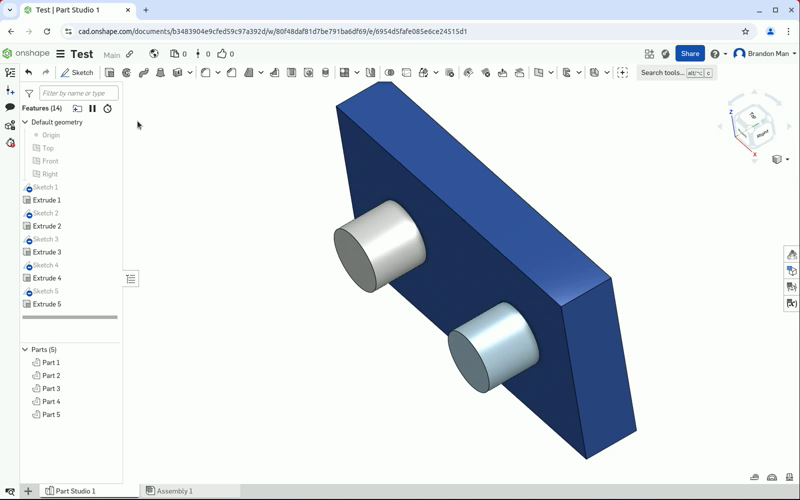
key(right, 2)
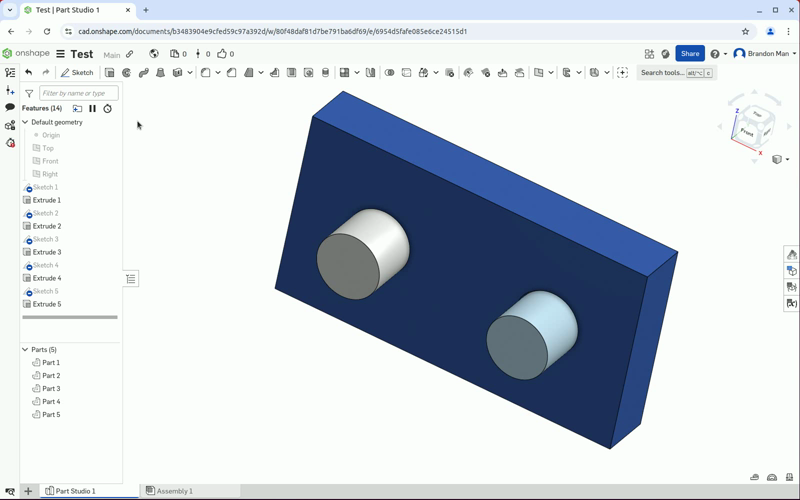
mouse_move(73, 189)
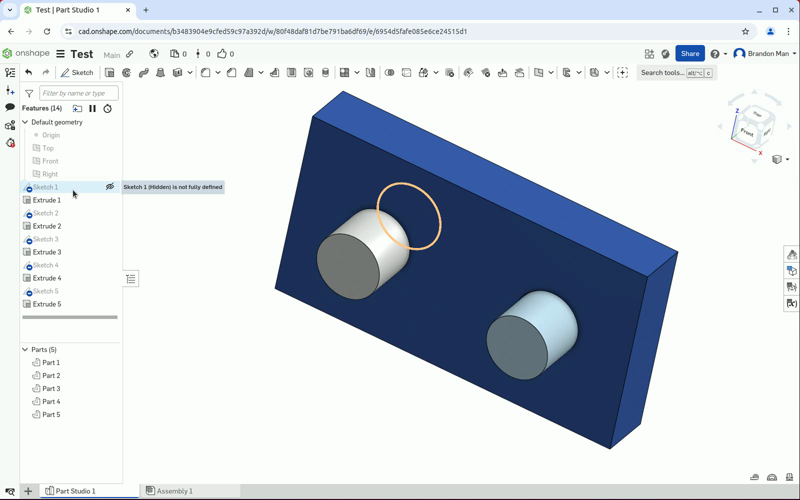
click(73, 189)